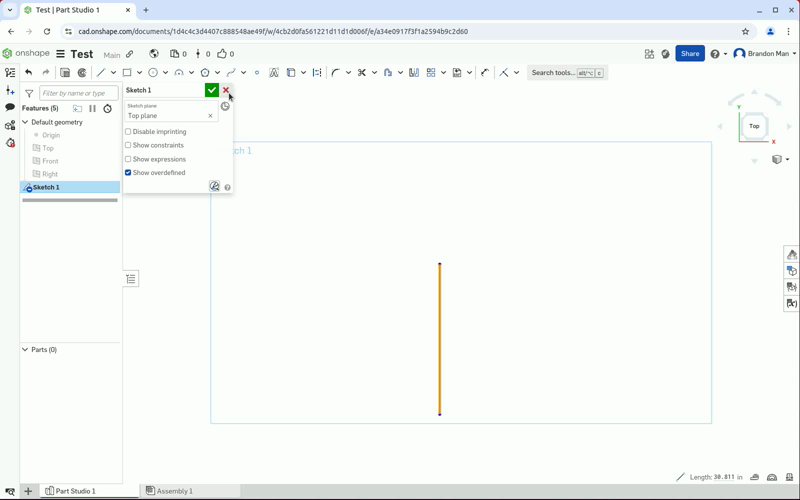
key(shift+h)
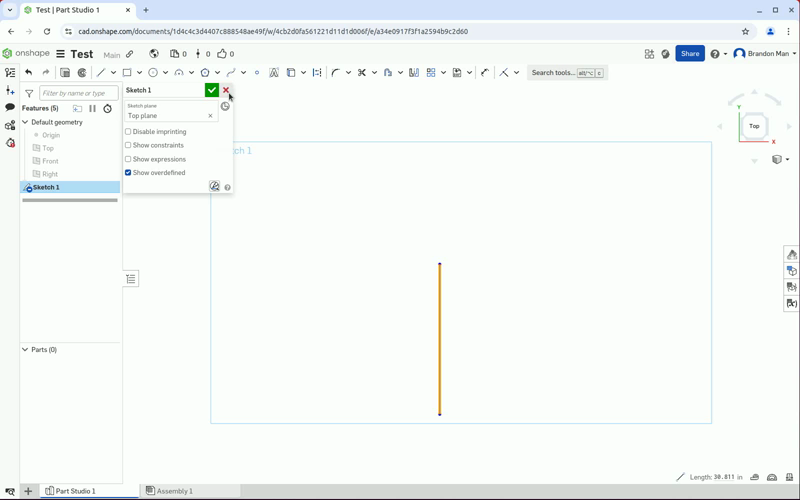
key(shift+s)
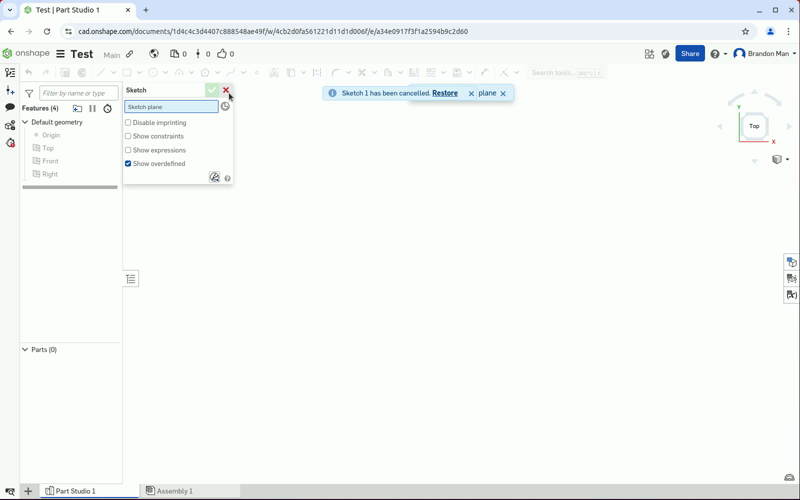
mouse_move(73, 150)
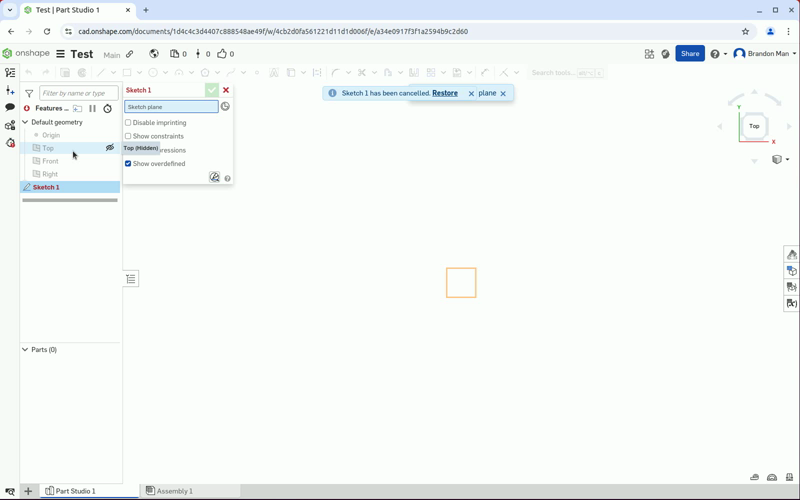
click(73, 150)
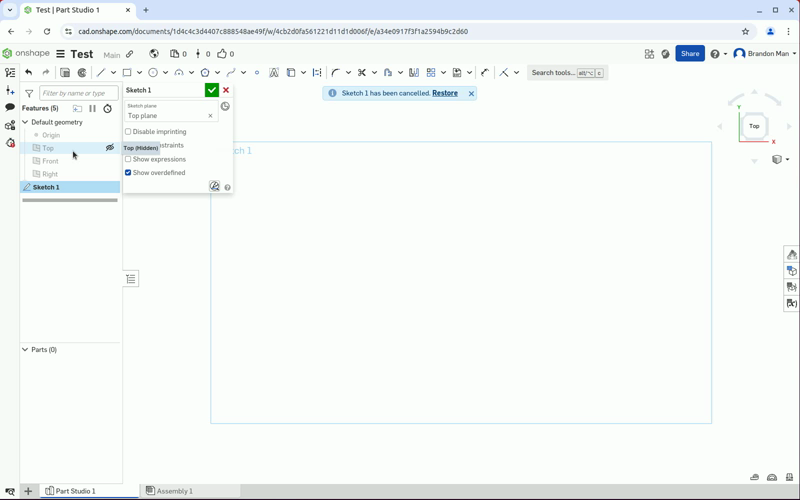
mouse_move(73, 352)
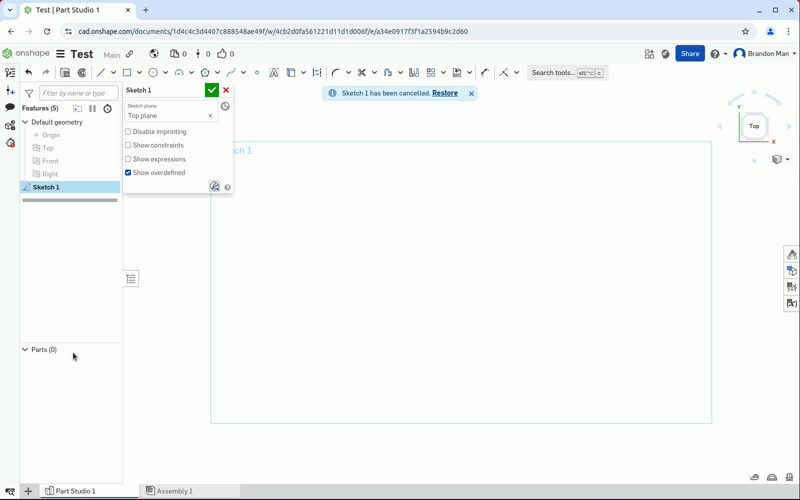
key(y)
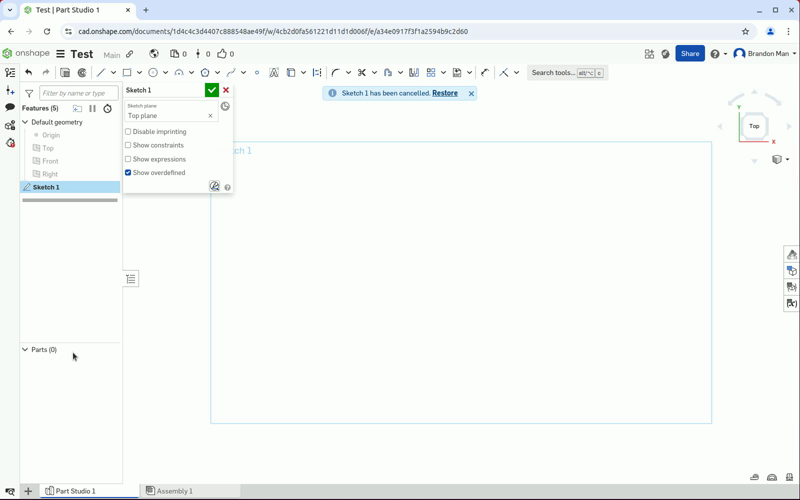
key(l)
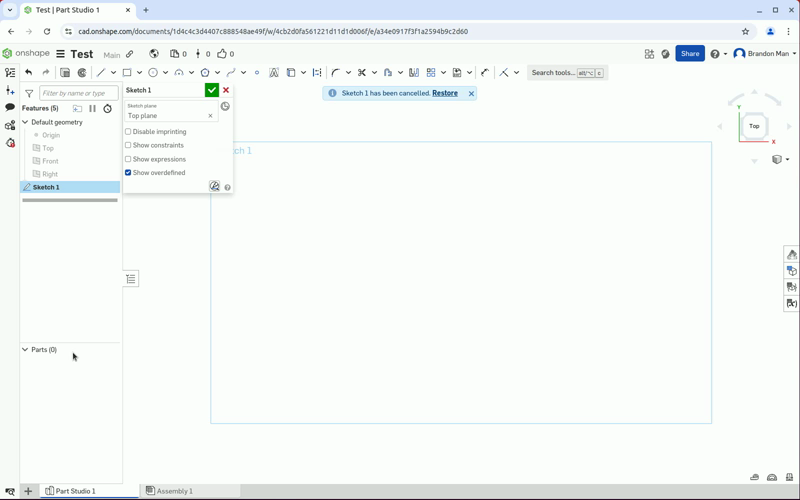
key_down(shift)
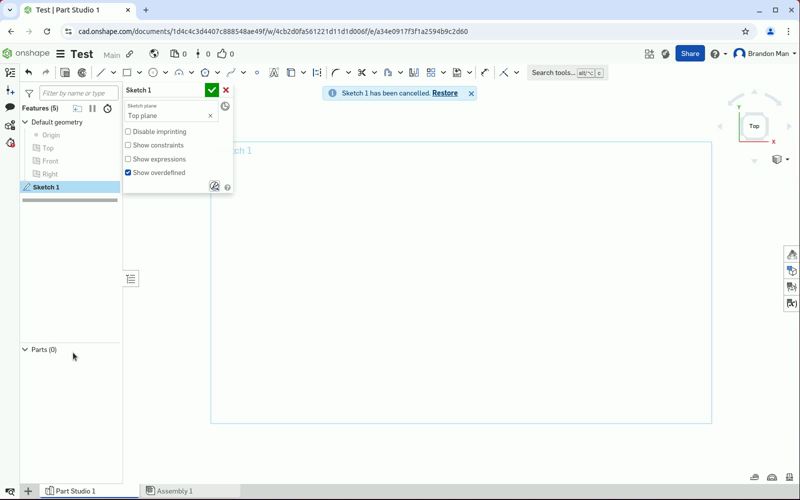
mouse_move(453, 286)
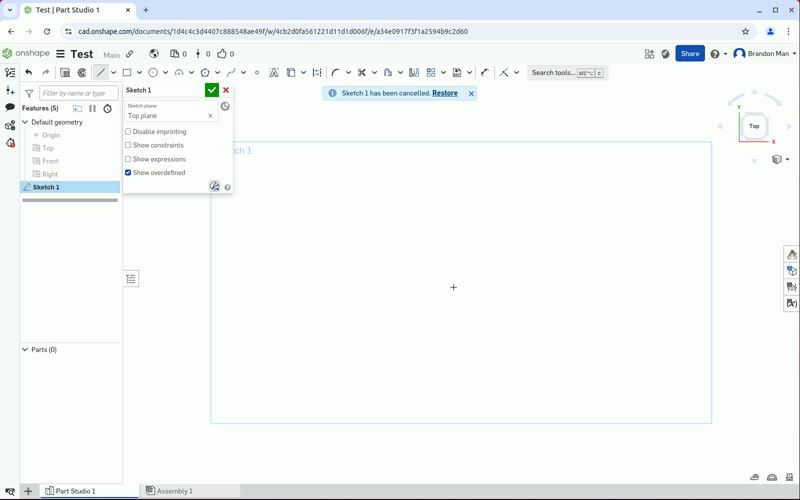
click(453, 286)
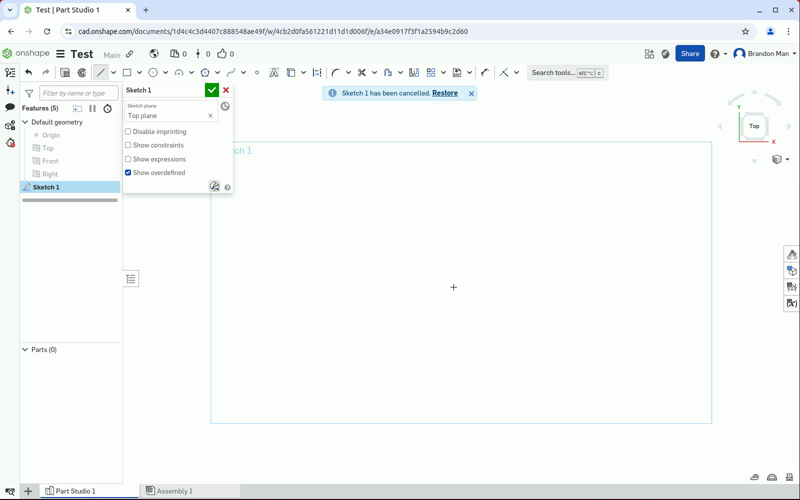
key_up(shift)
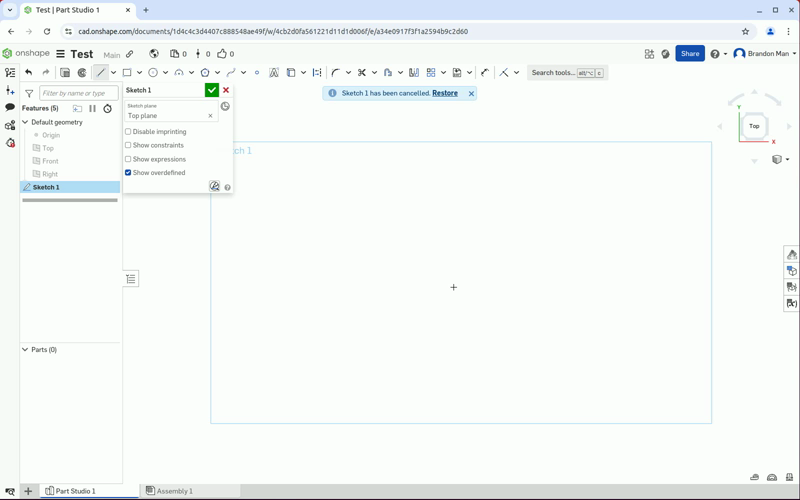
key_down(shift)
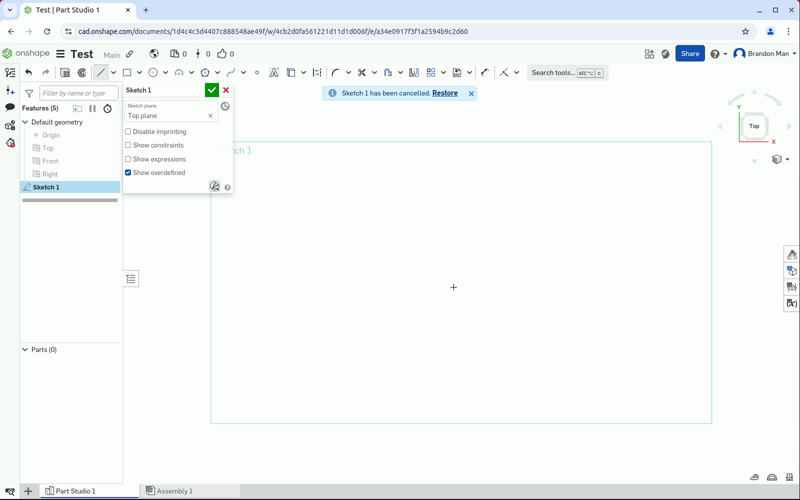
mouse_move(483, 286)
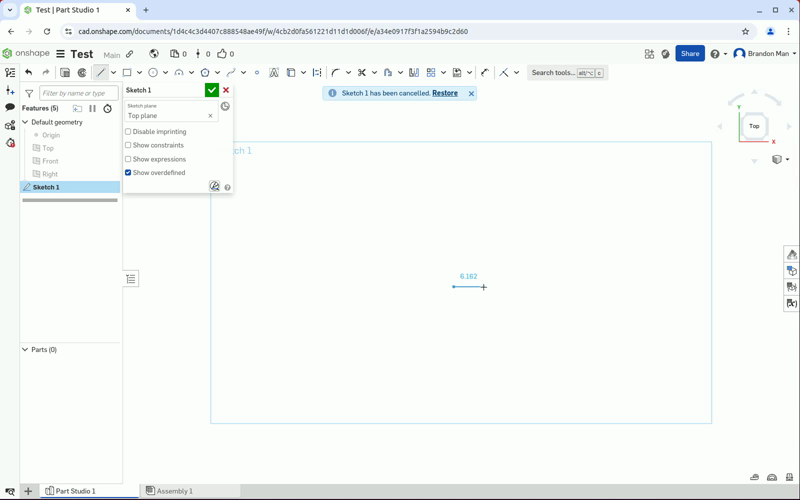
mouse_move(461, 286)
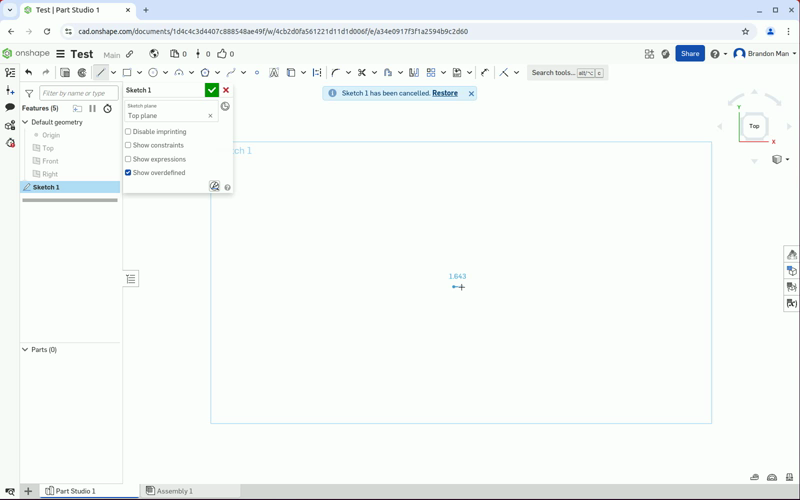
click(461, 286)
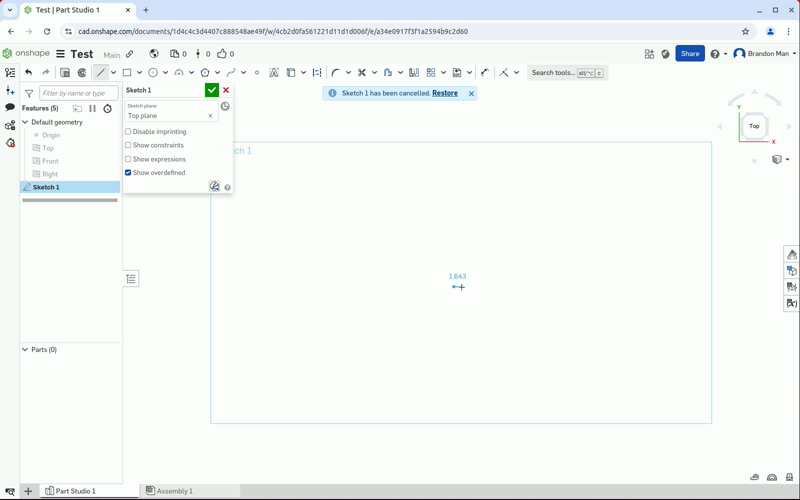
key_up(shift)
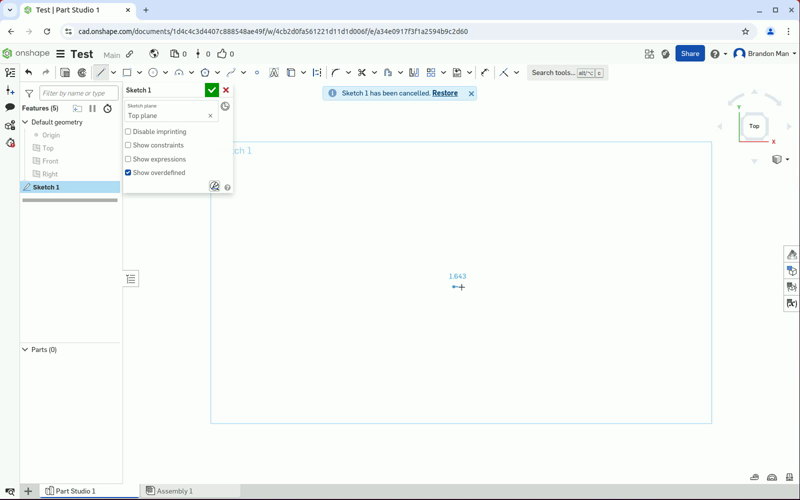
key_down(shift)
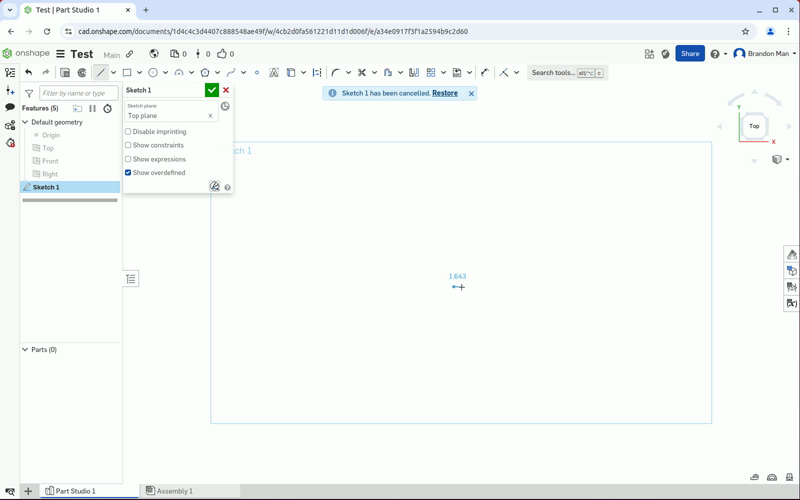
mouse_move(492, 286)
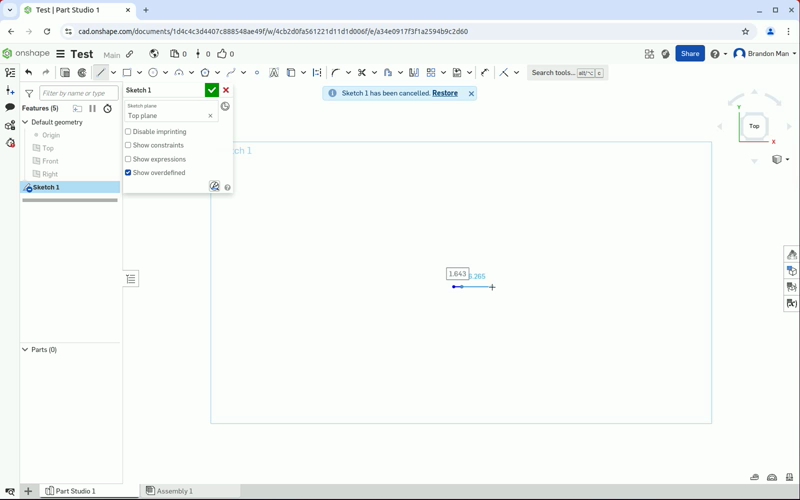
mouse_move(470, 286)
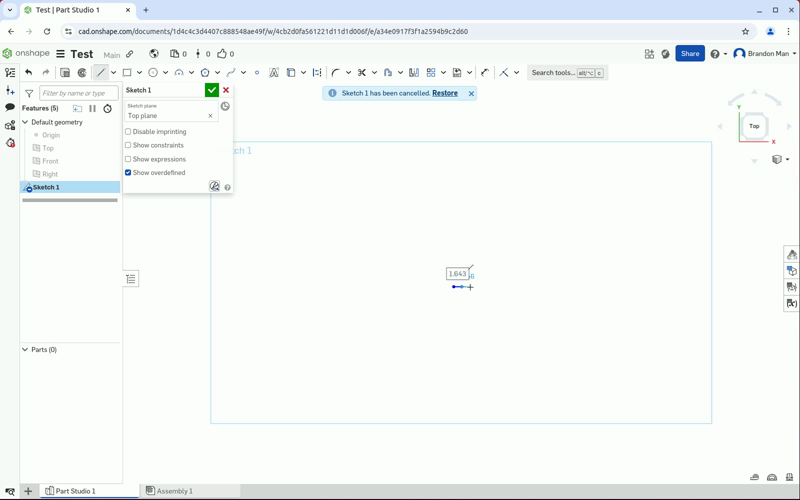
click(470, 286)
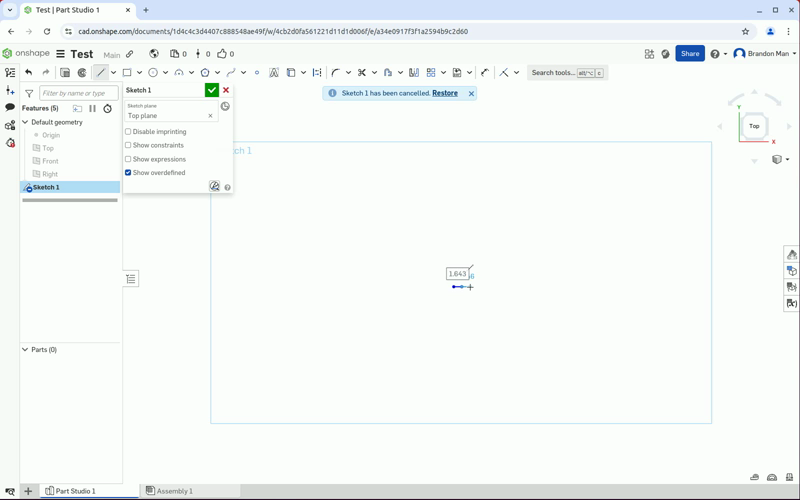
key_up(shift)
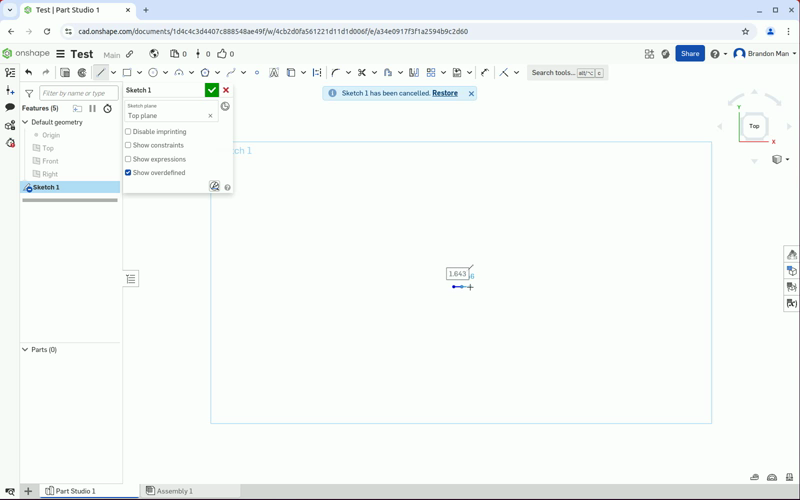
key_down(shift)
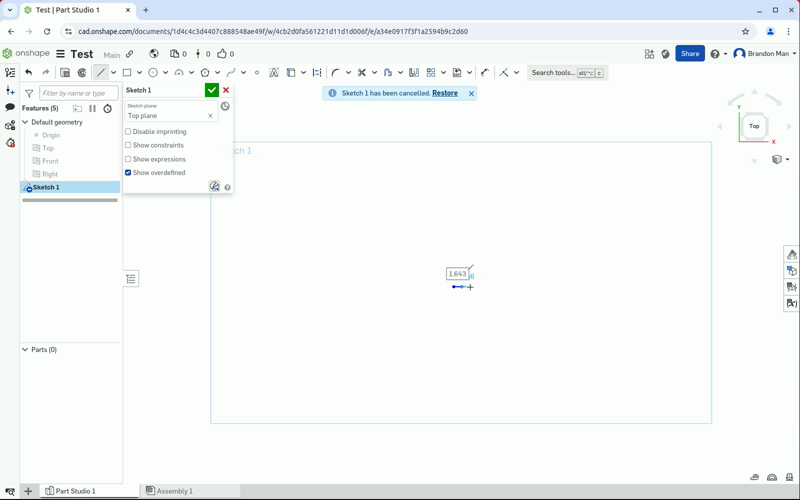
mouse_move(500, 286)
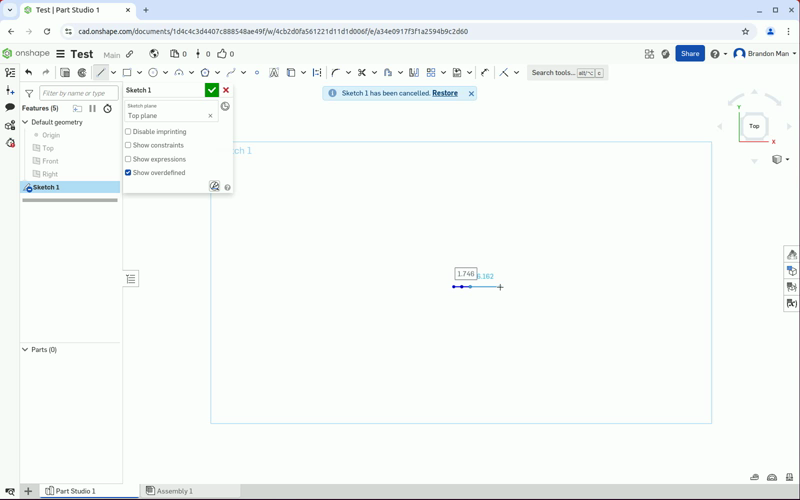
mouse_move(470, 277)
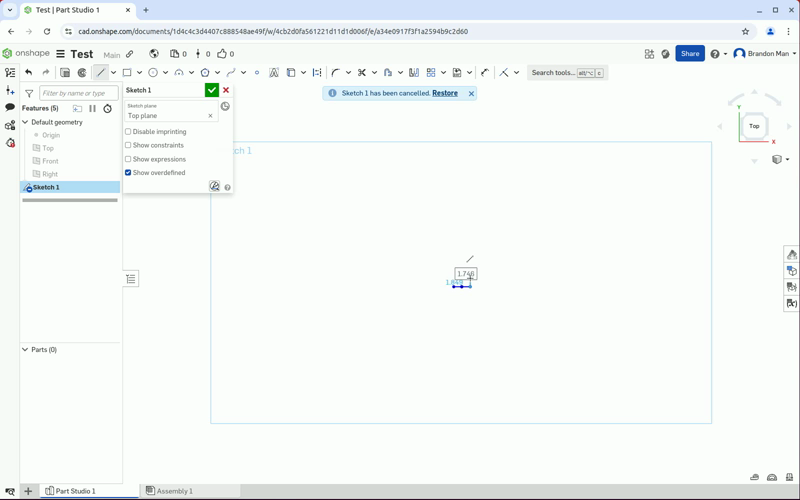
click(470, 277)
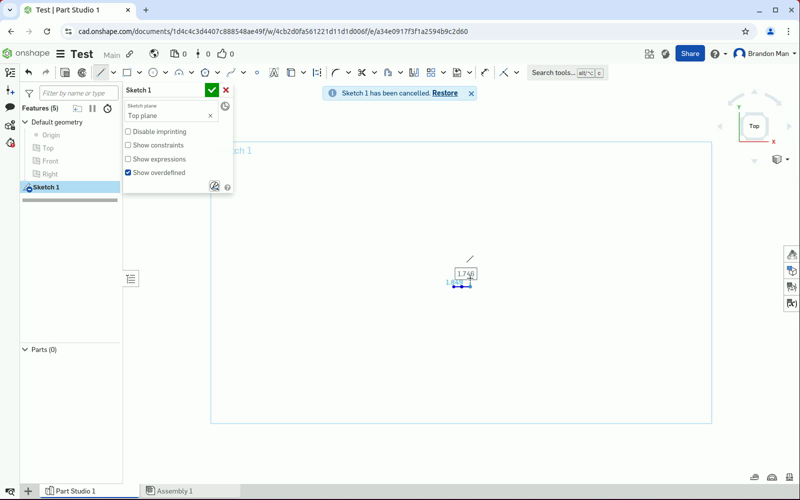
key_up(shift)
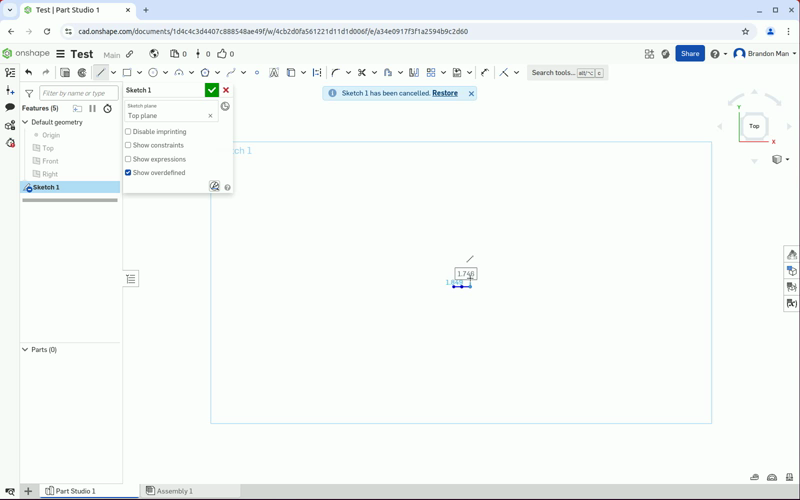
key_down(shift)
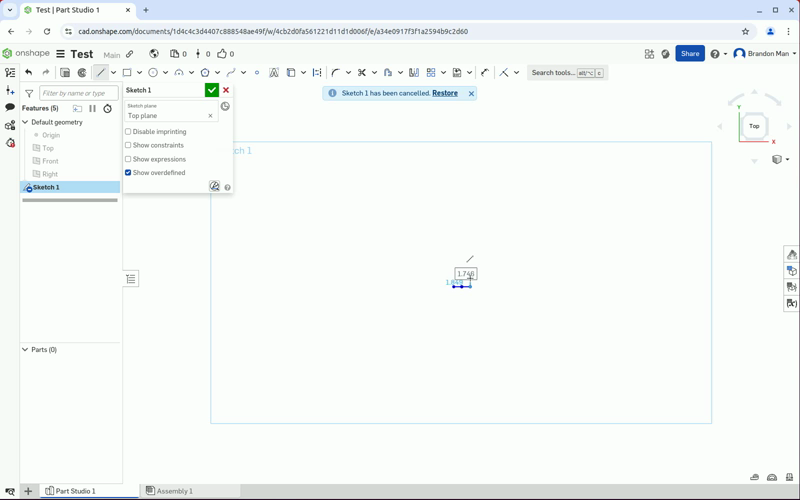
mouse_move(500, 277)
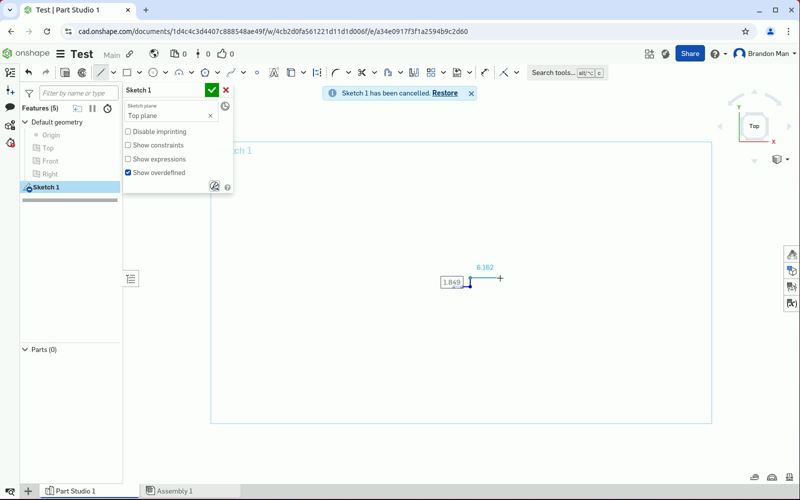
mouse_move(453, 277)
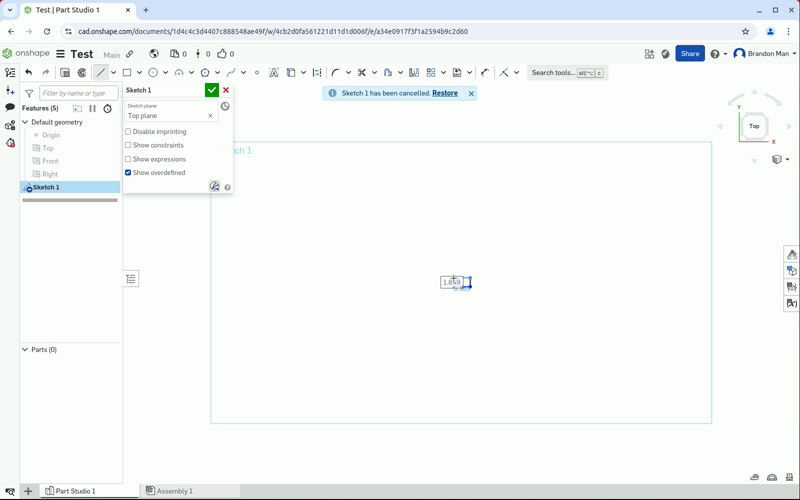
click(453, 277)
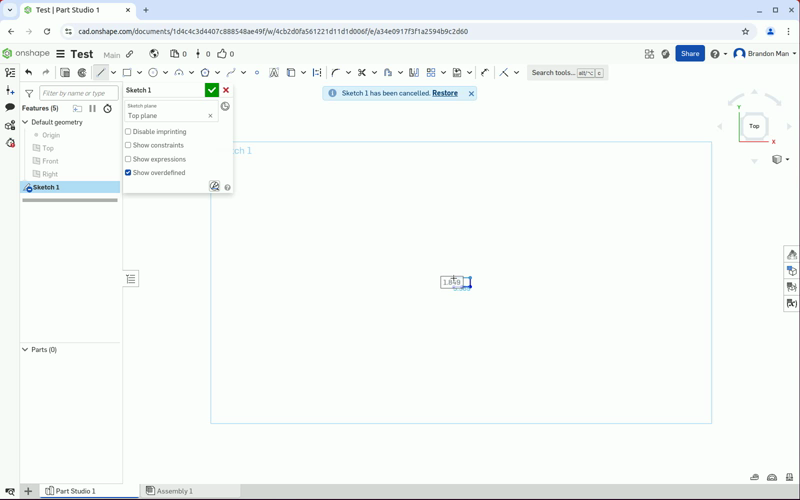
key_up(shift)
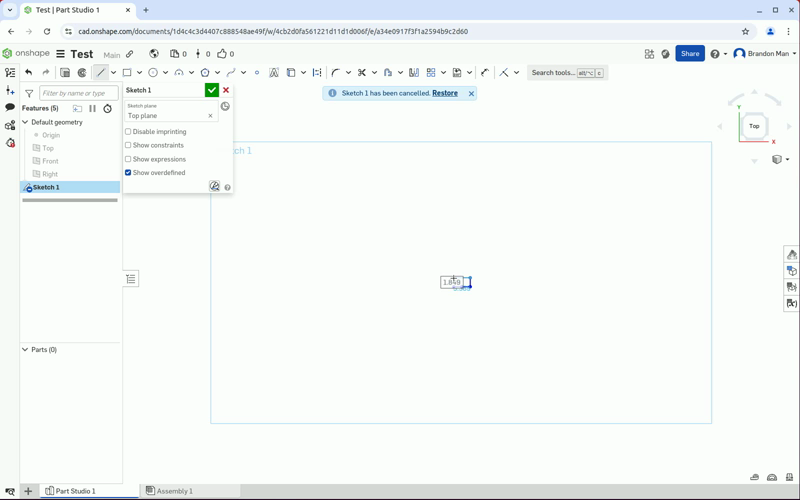
mouse_move(483, 277)
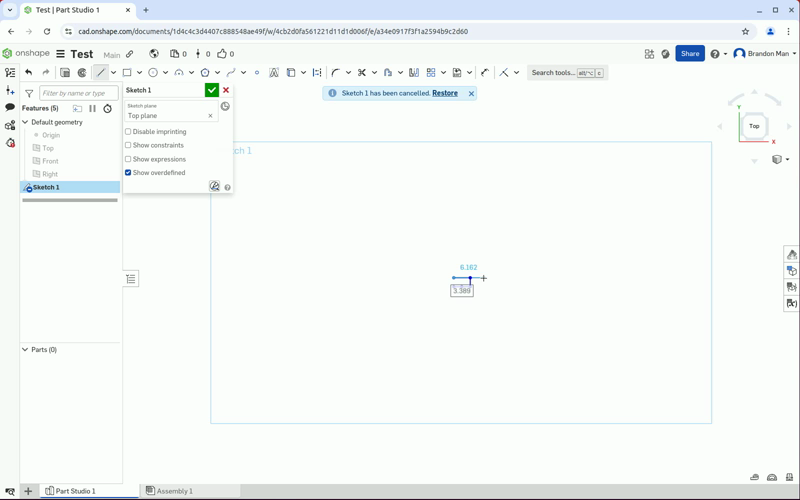
key_down(shift)
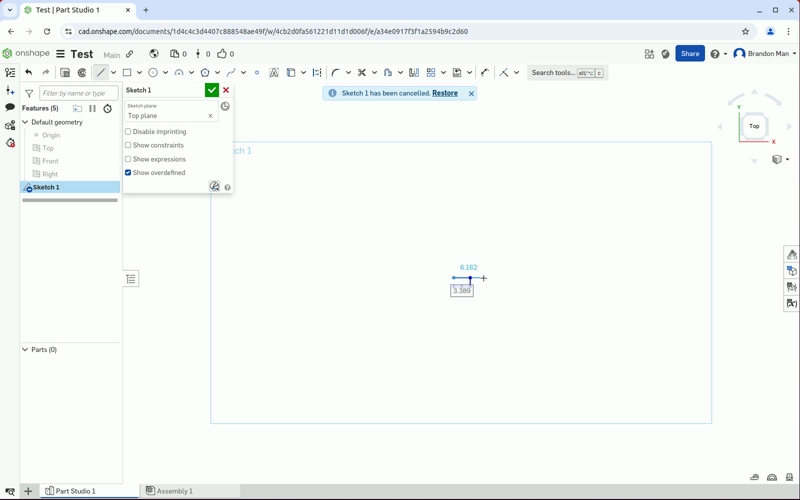
mouse_move(453, 286)
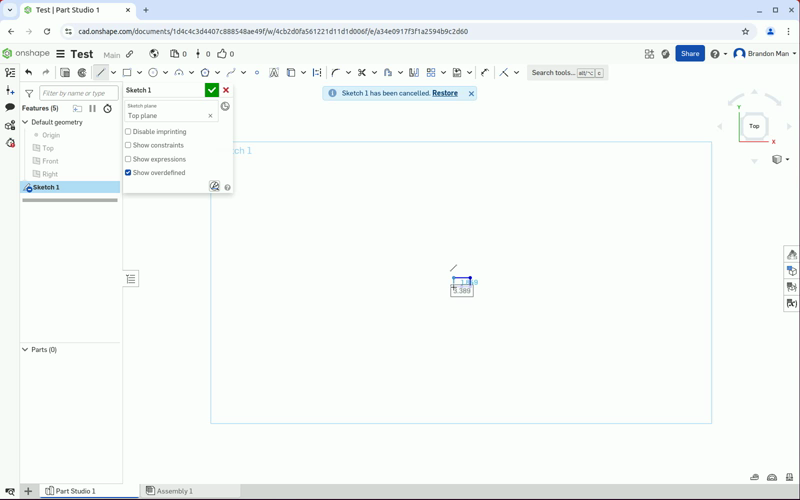
key_up(shift)
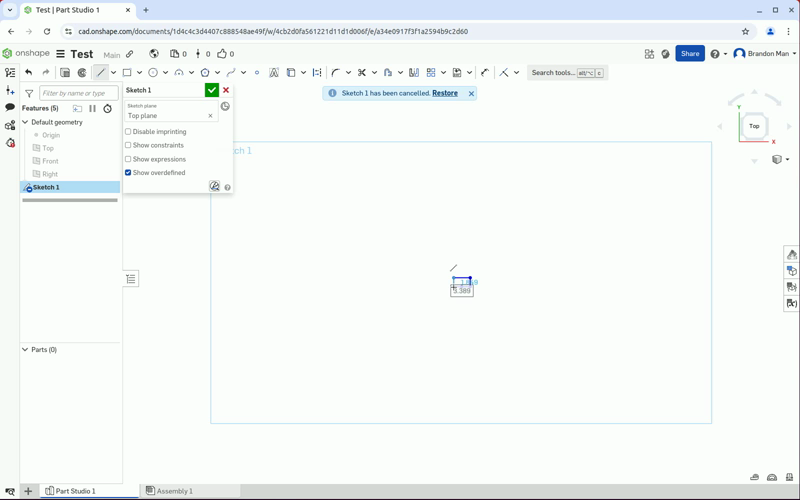
click(453, 286)
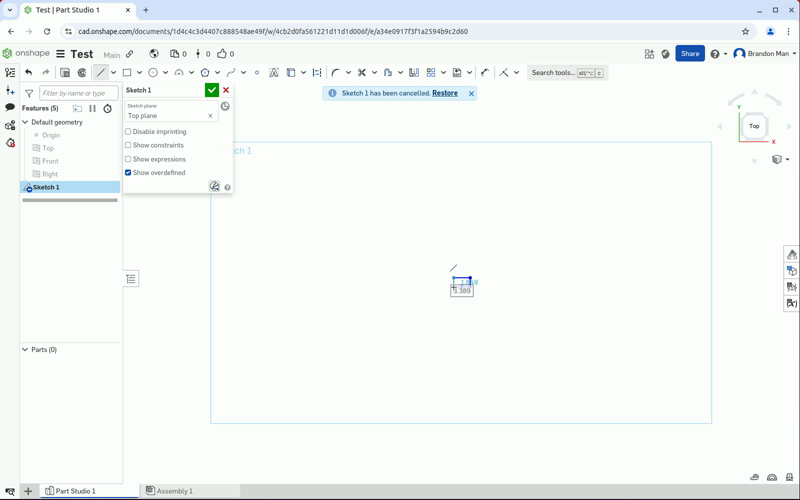
key(esc)
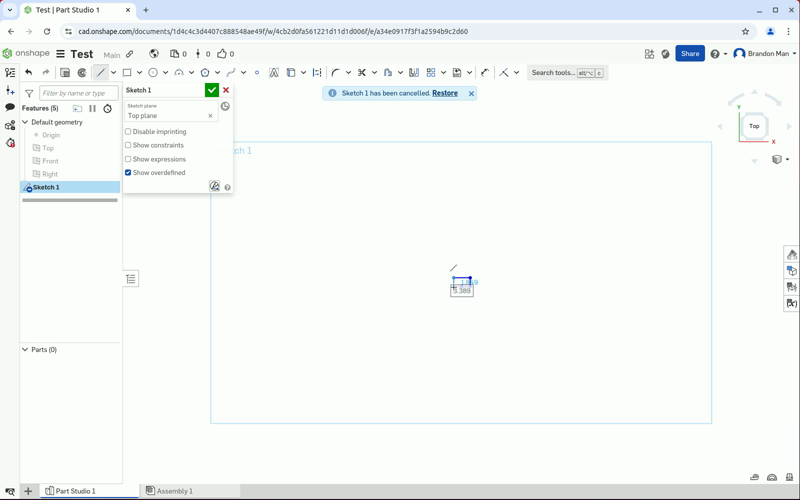
mouse_move(455, 284)
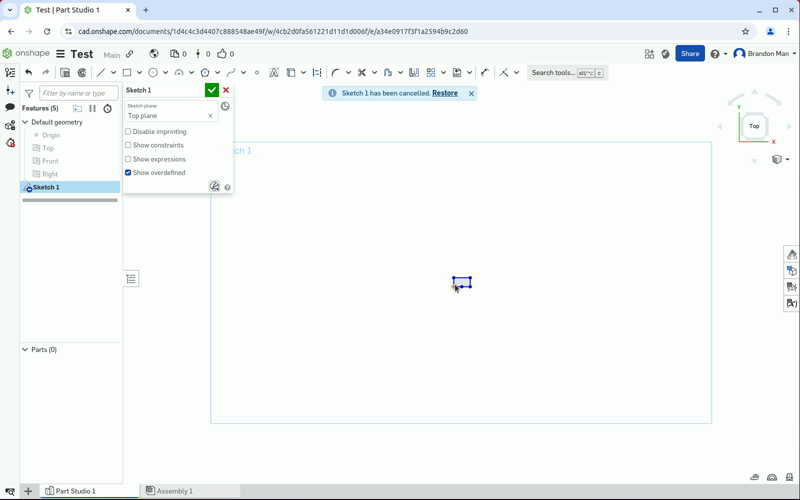
scroll(6)
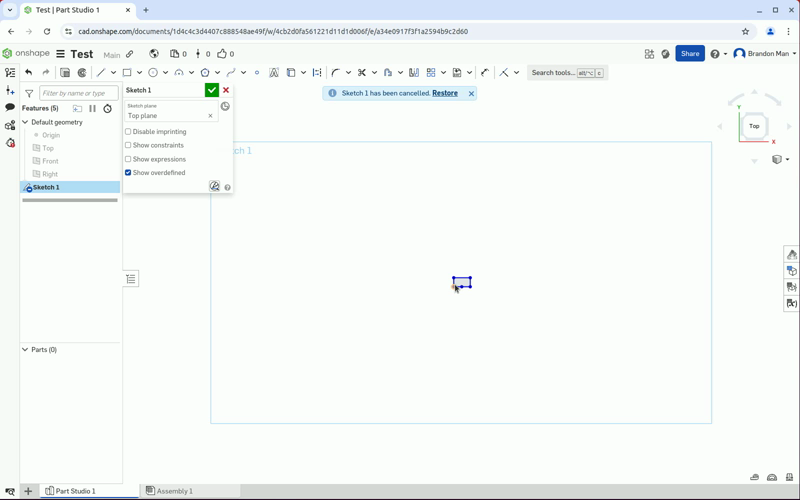
scroll(6)
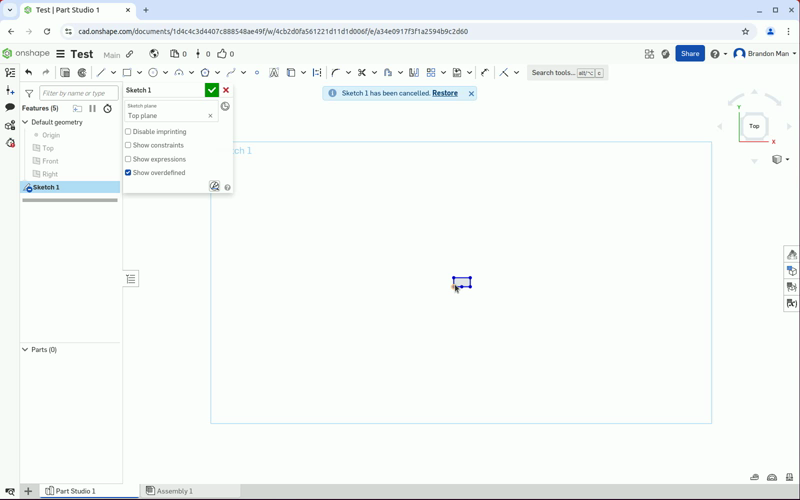
scroll(6)
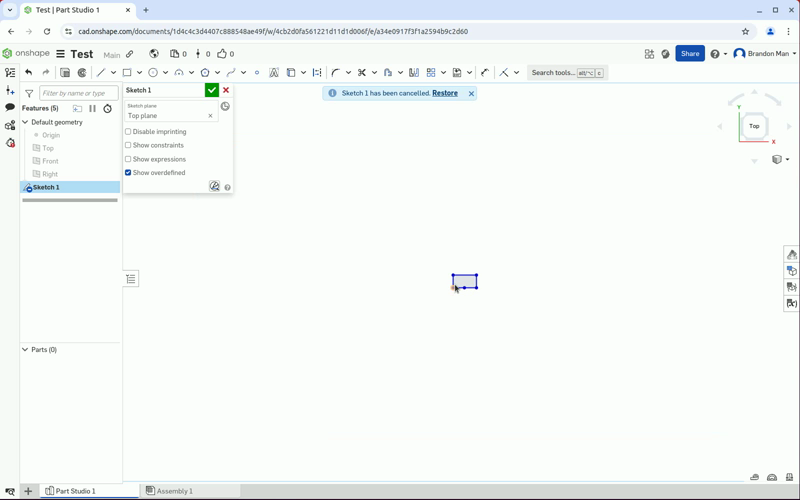
scroll(6)
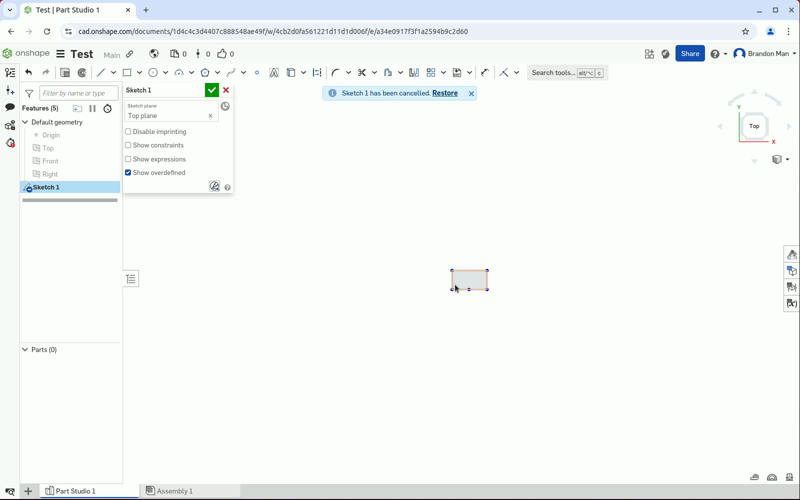
scroll(6)
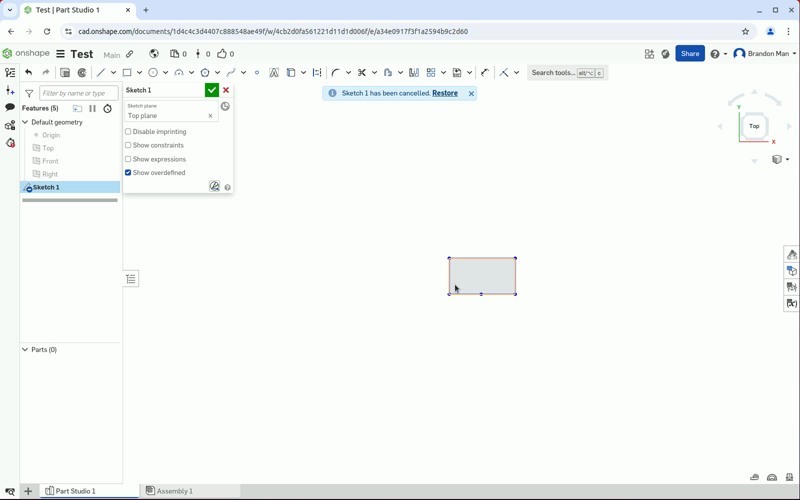
scroll(6)
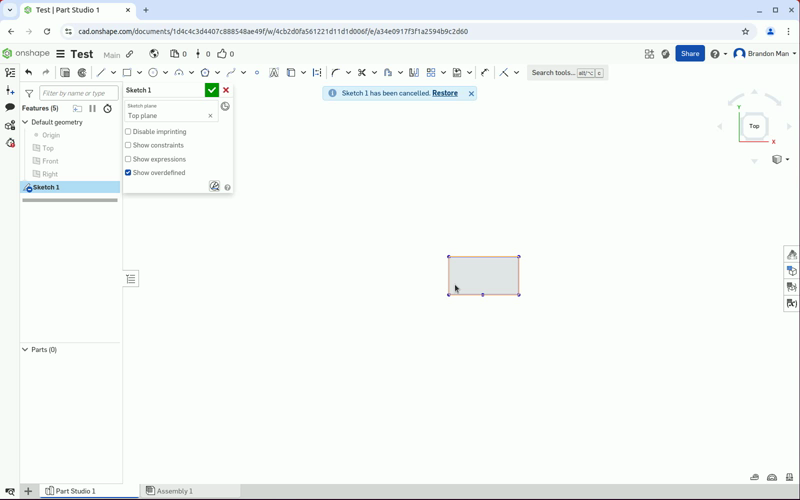
scroll(6)
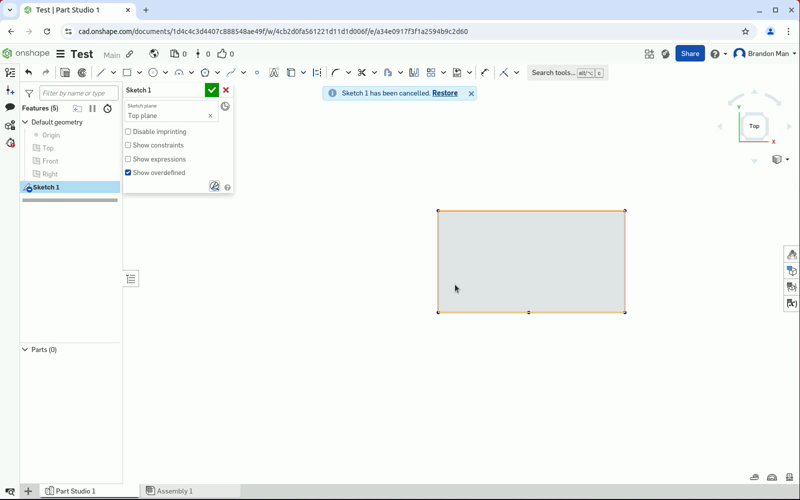
click(455, 284)
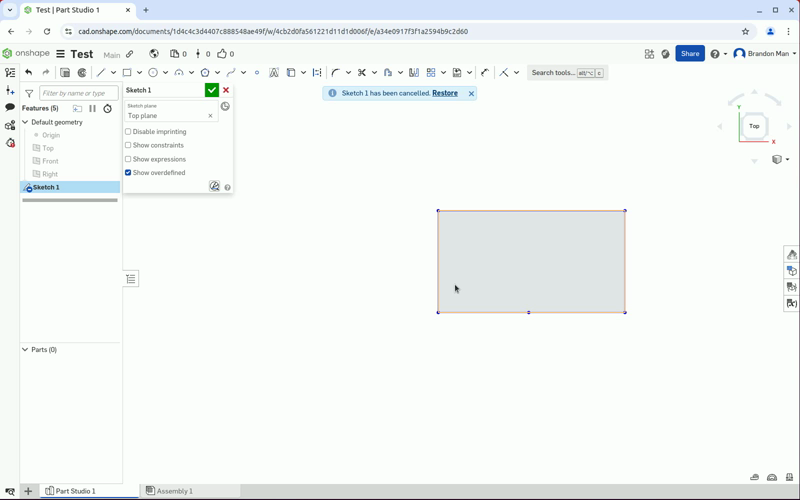
scroll(-6)
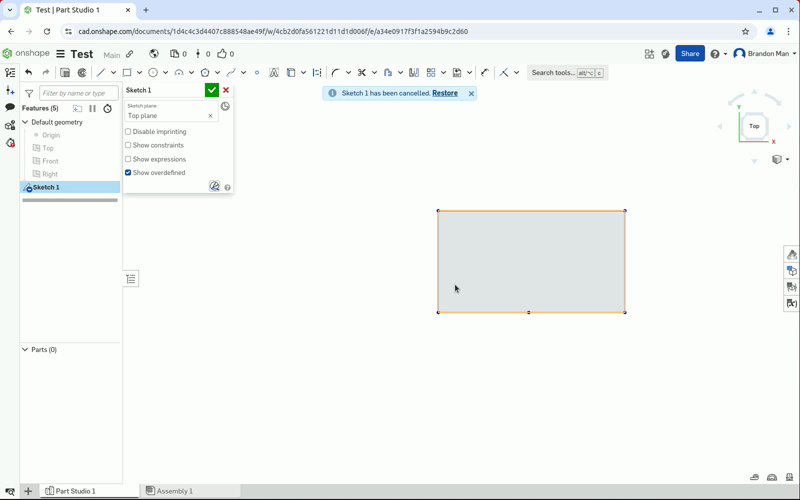
scroll(-6)
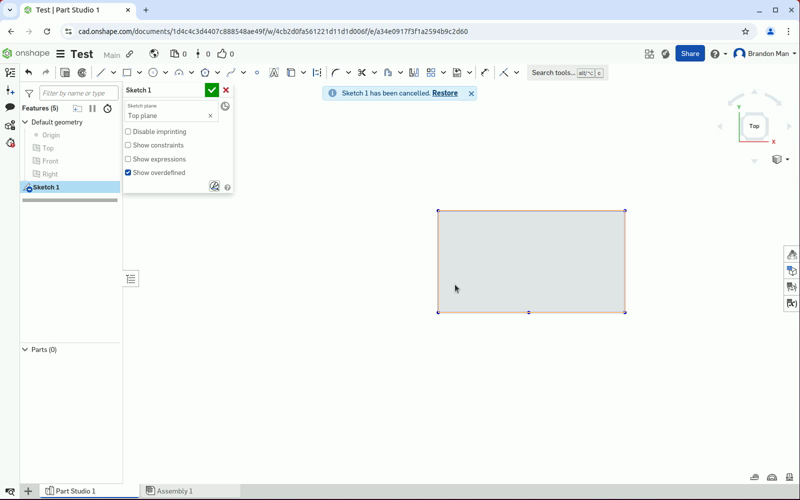
scroll(-6)
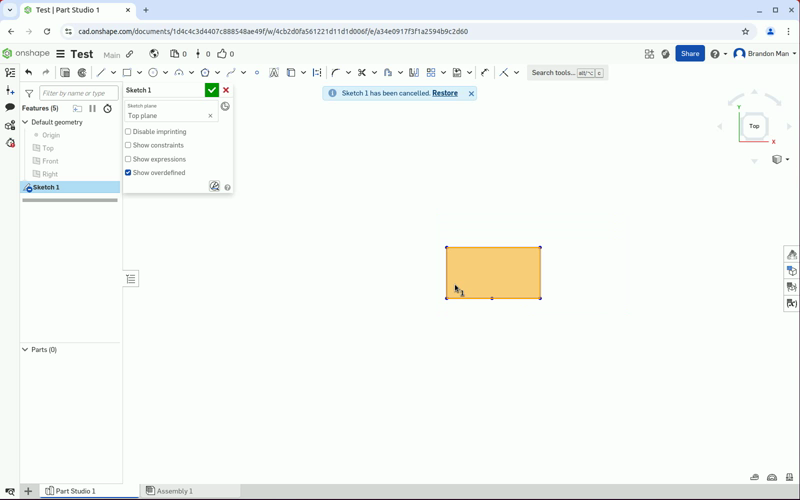
scroll(-6)
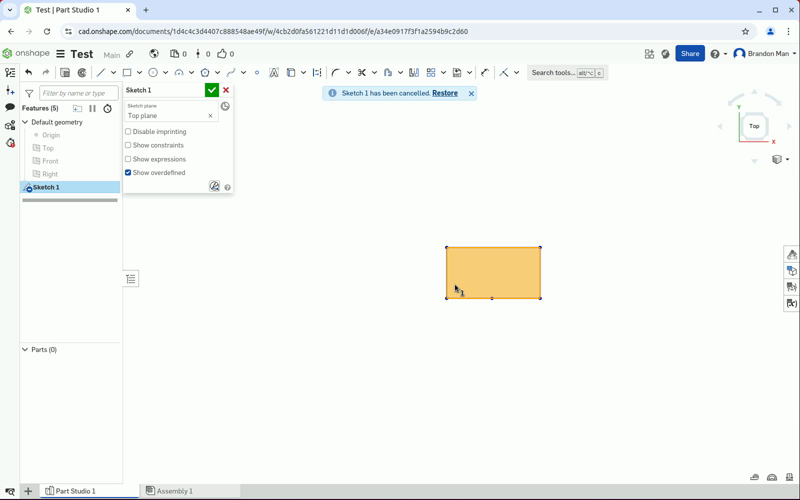
scroll(-6)
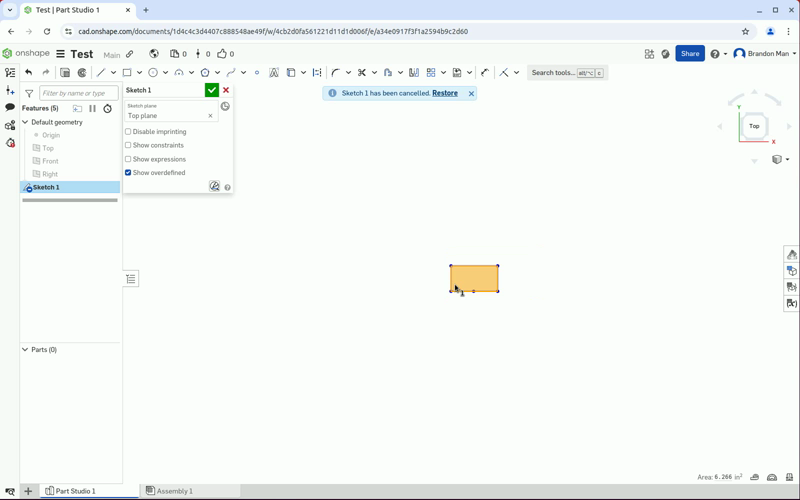
scroll(-6)
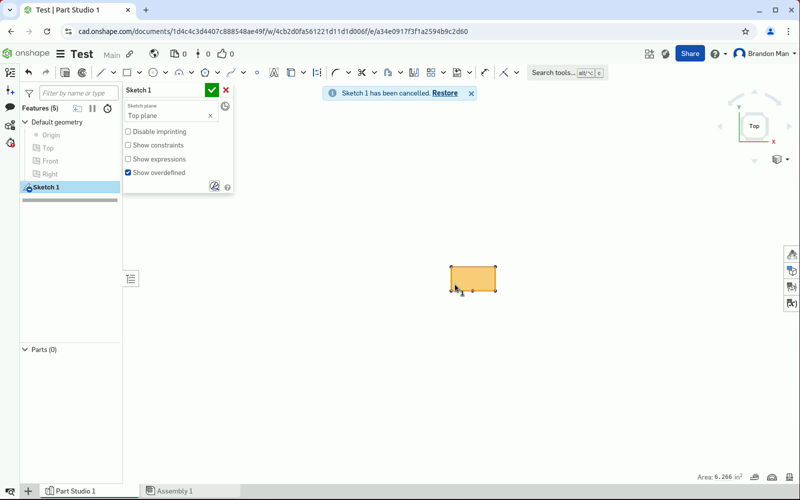
scroll(-6)
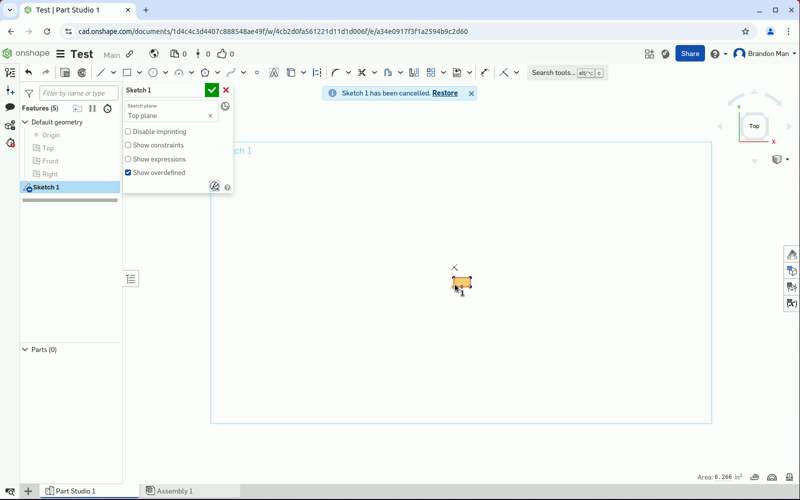
mouse_move(73, 352)
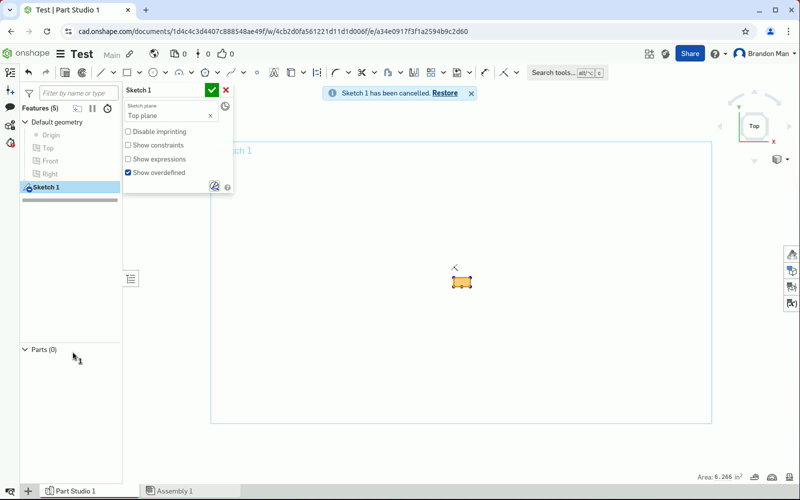
key(shift+y)
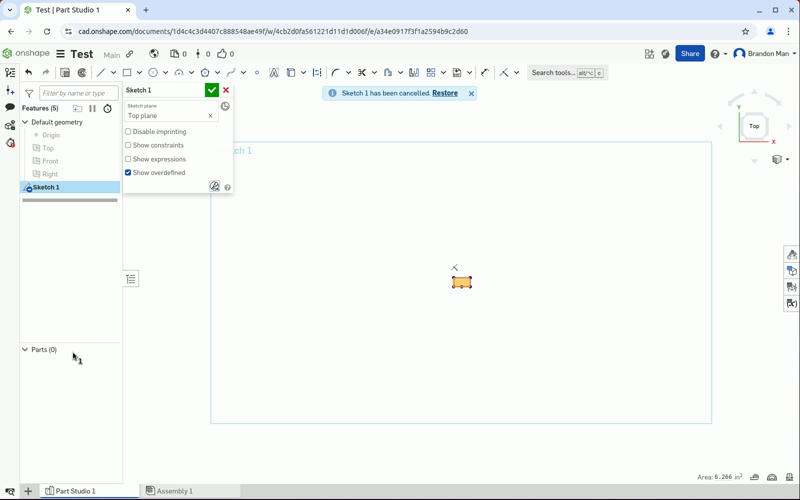
key(shift+e)
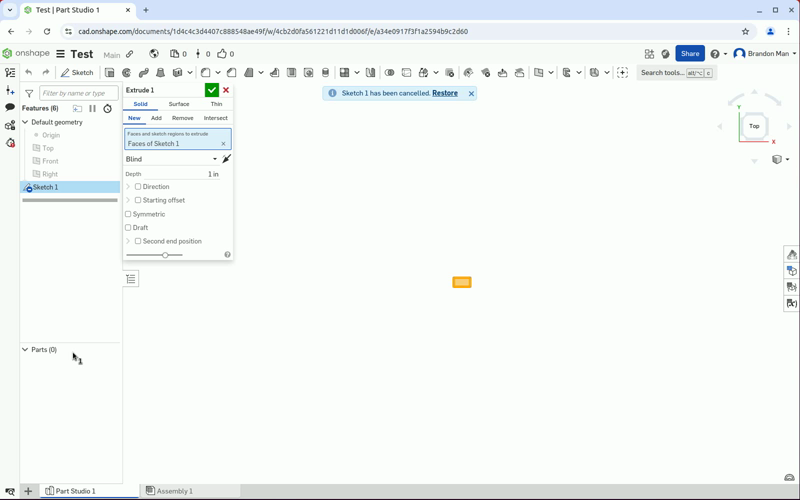
mouse_move(143, 106)
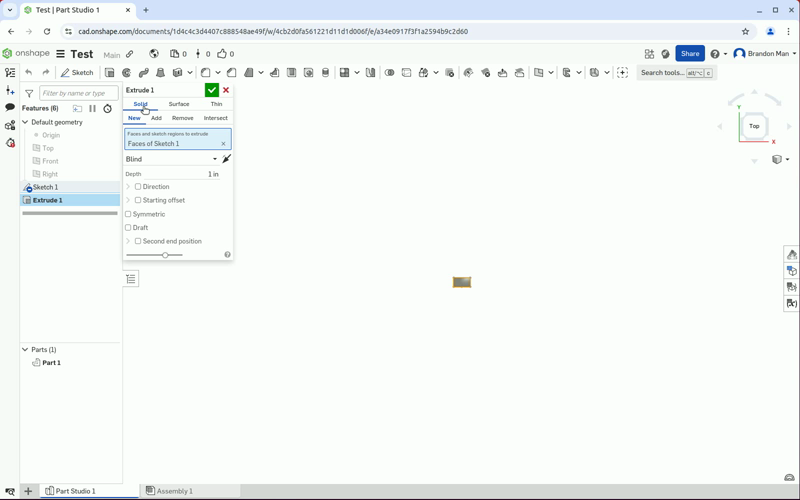
click(143, 106)
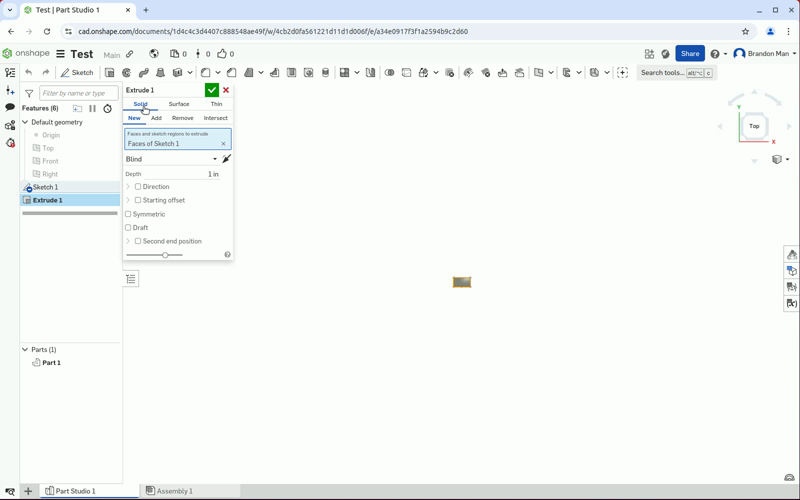
mouse_move(137, 120)
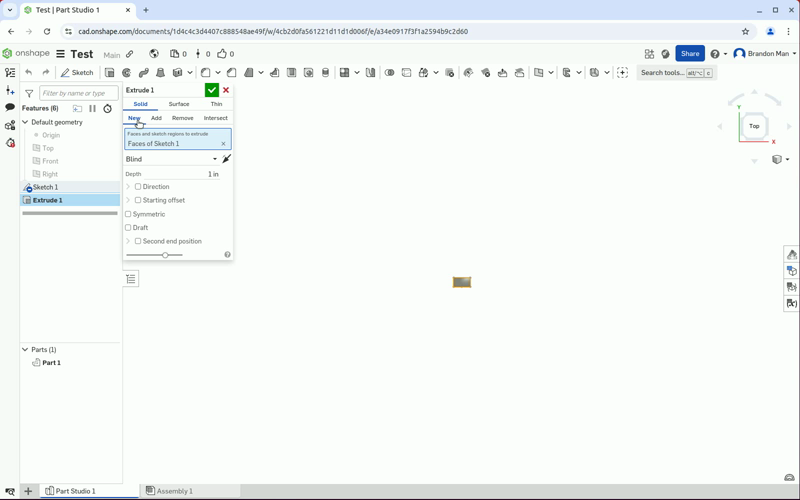
click(137, 120)
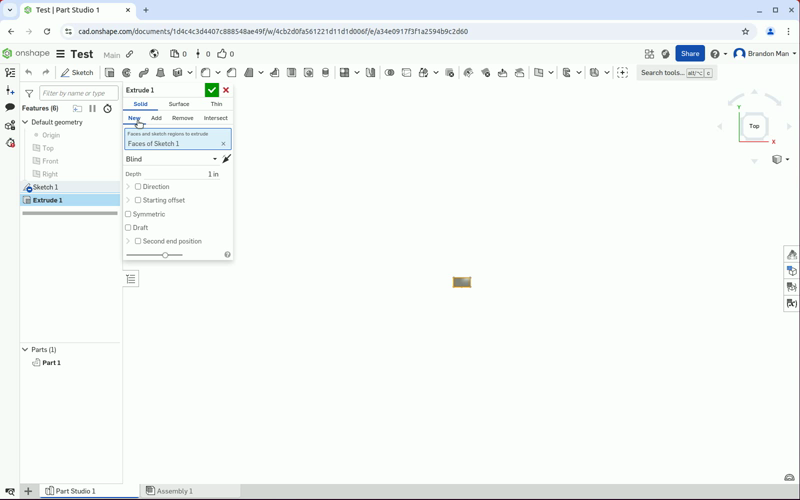
key(tab, 4)
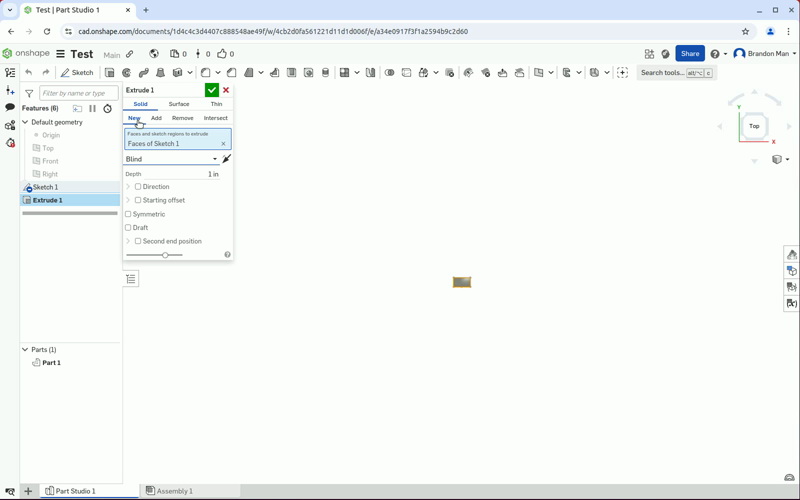
text(-0.241)
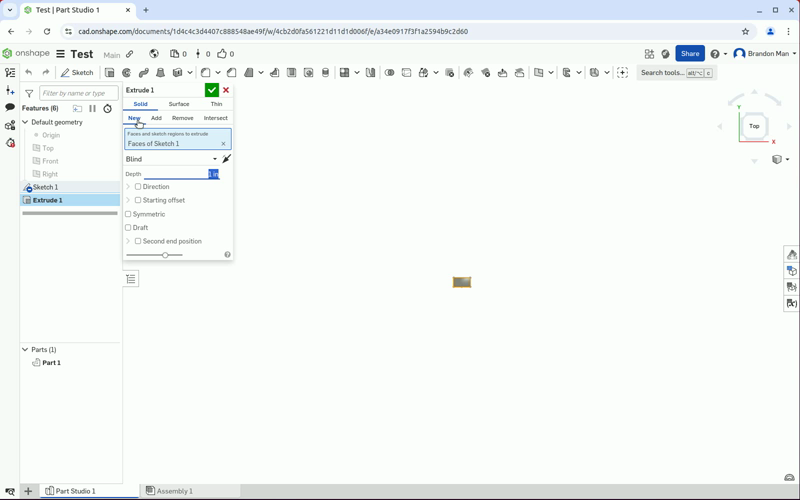
key(enter)
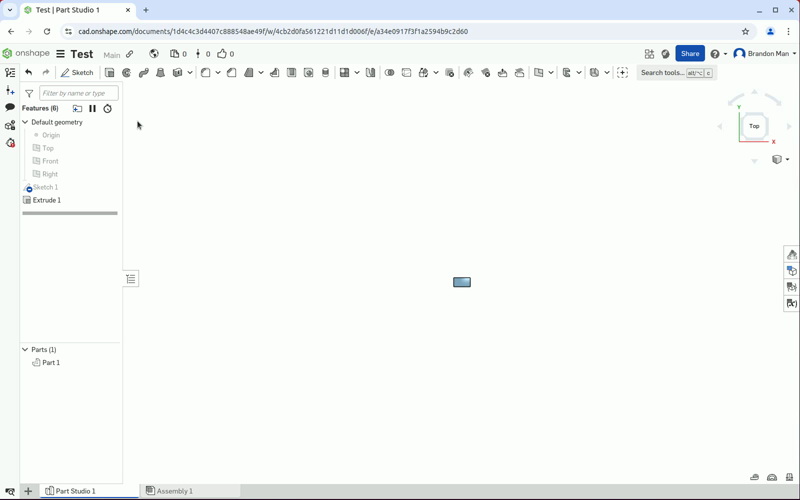
key(shift+h)
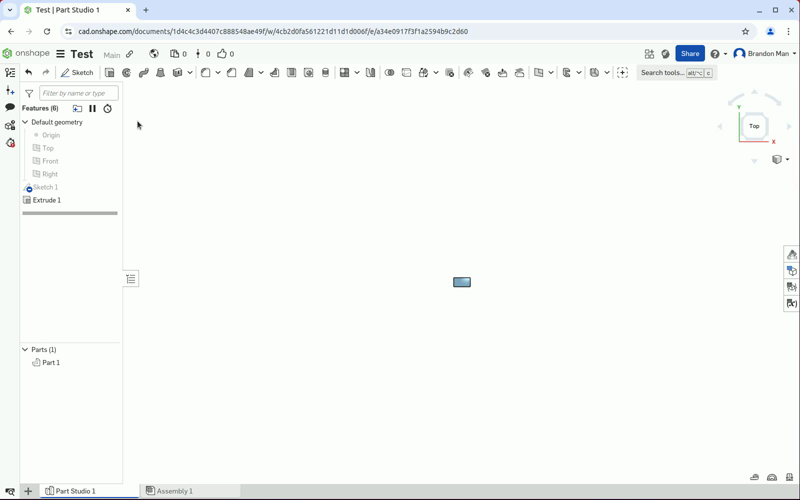
key(shift+h)
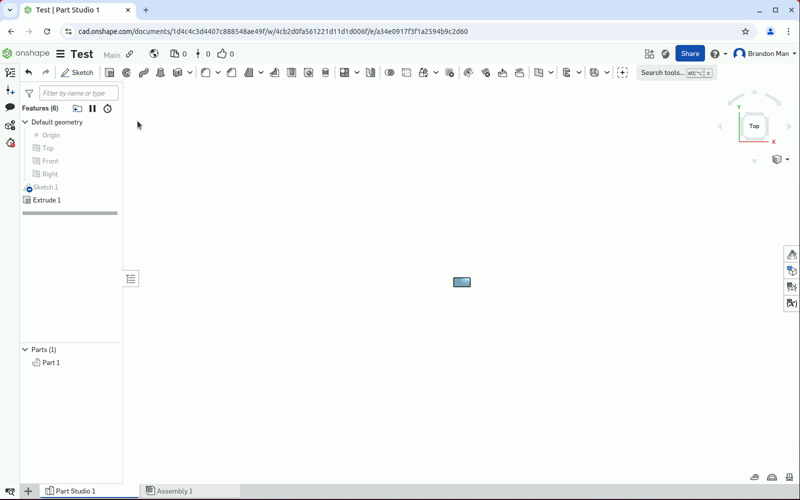
mouse_move(73, 189)
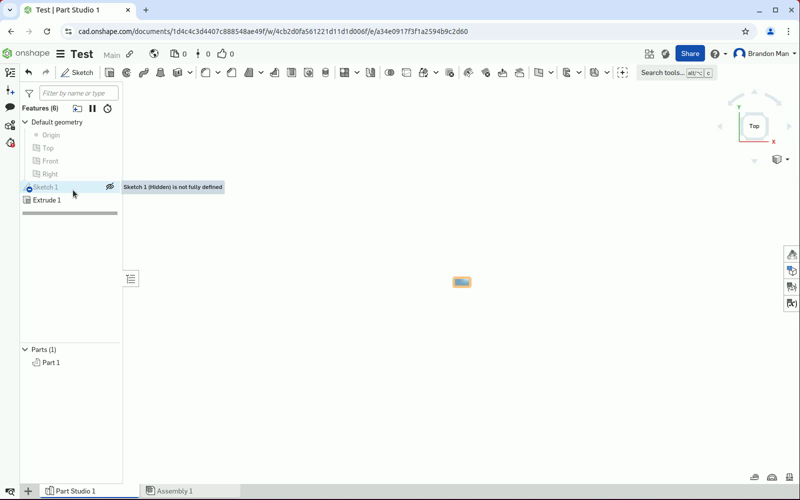
click(73, 189)
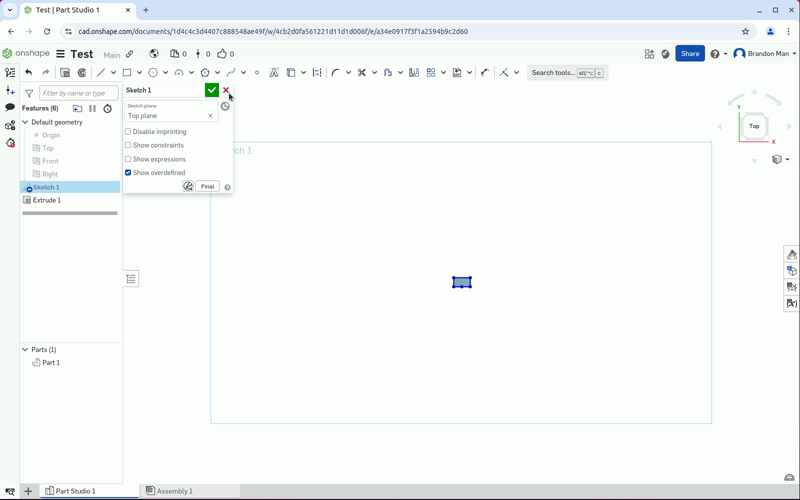
mouse_move(229, 92)
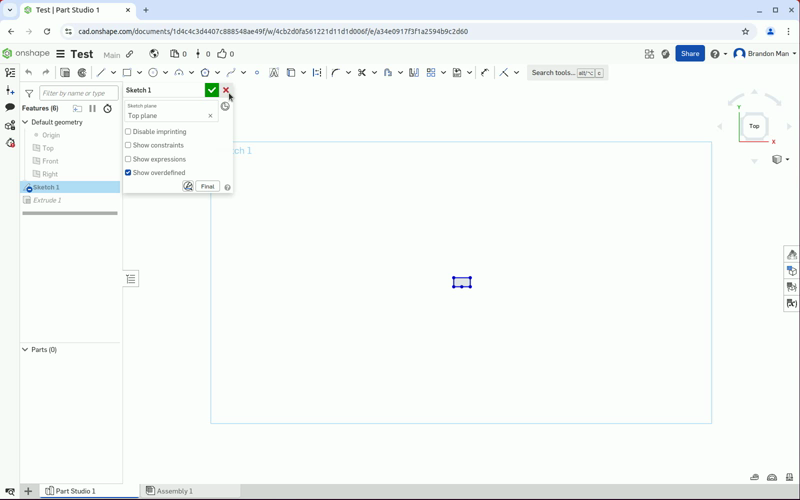
click(229, 92)
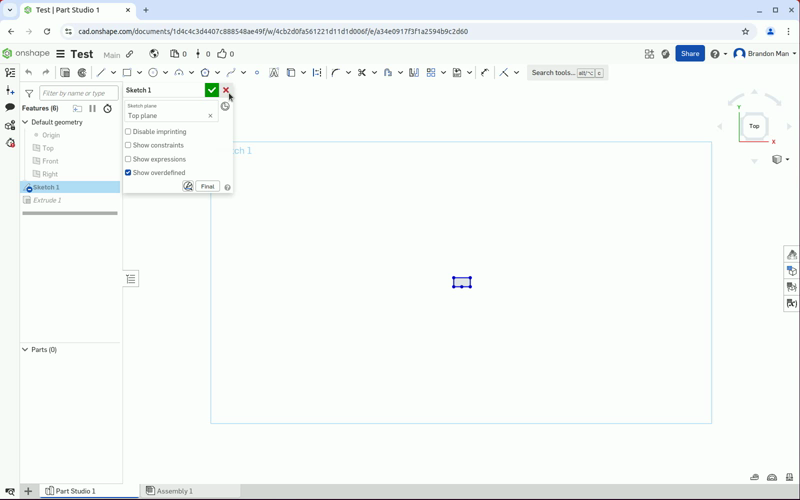
key(shift+s)
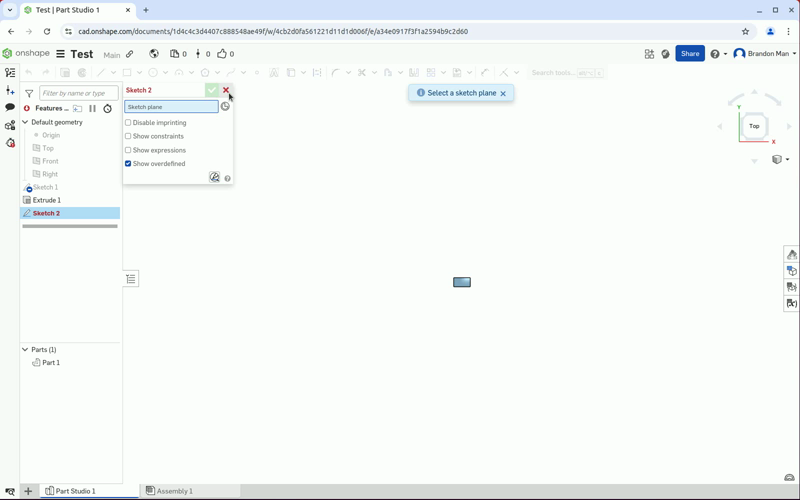
mouse_move(73, 150)
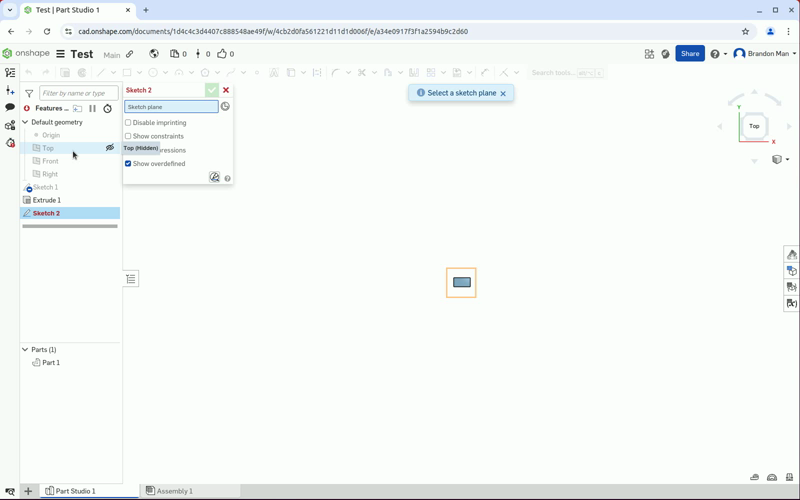
click(73, 150)
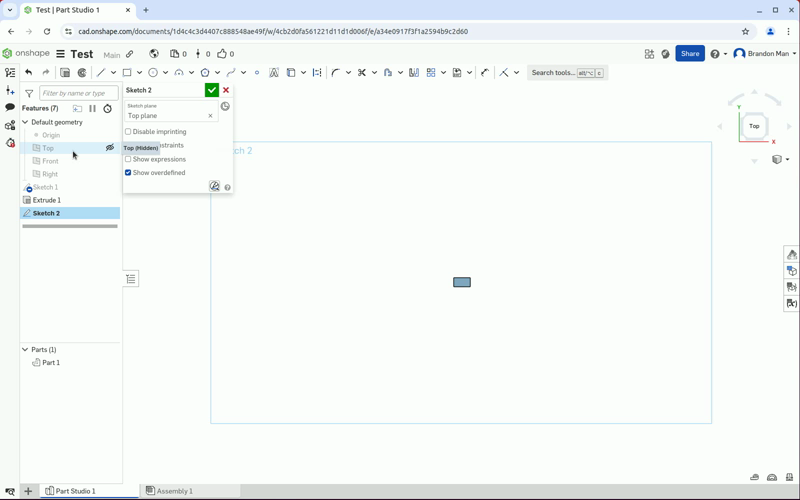
mouse_move(73, 352)
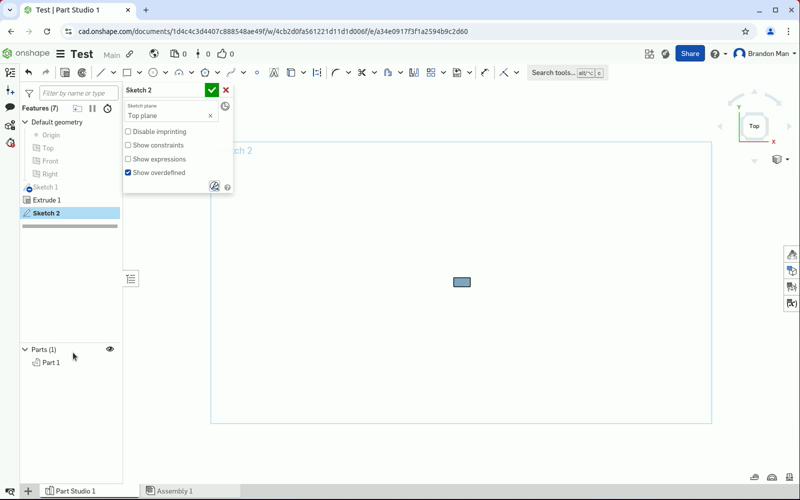
key(y)
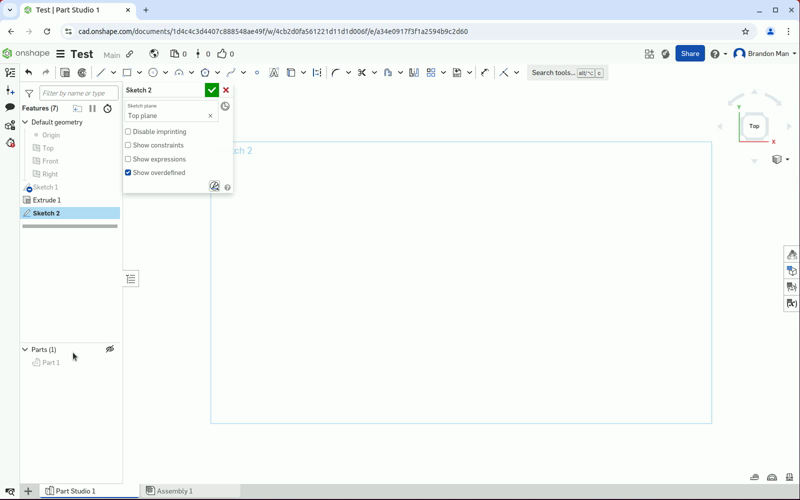
key(l)
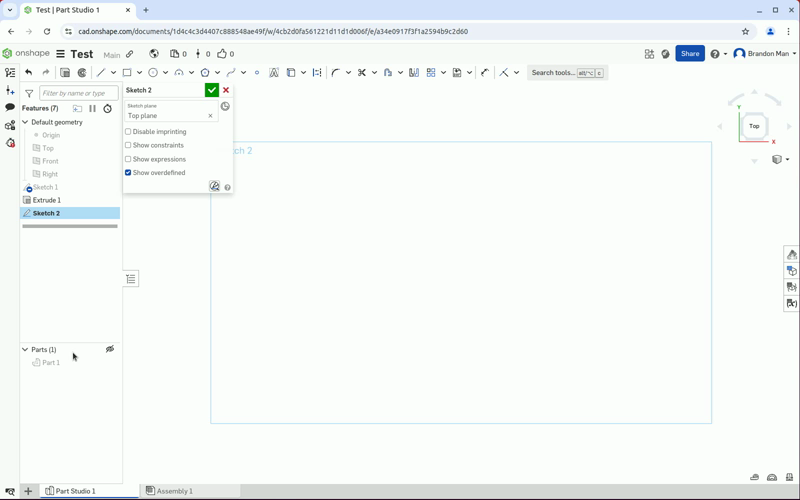
key_down(shift)
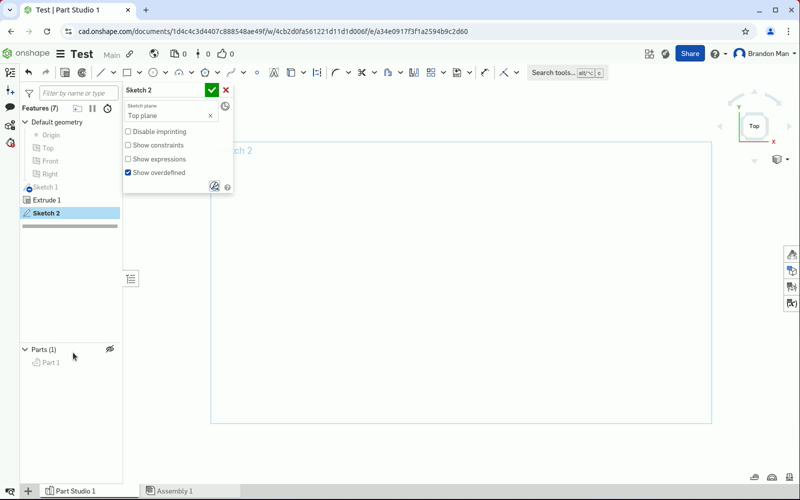
mouse_move(453, 286)
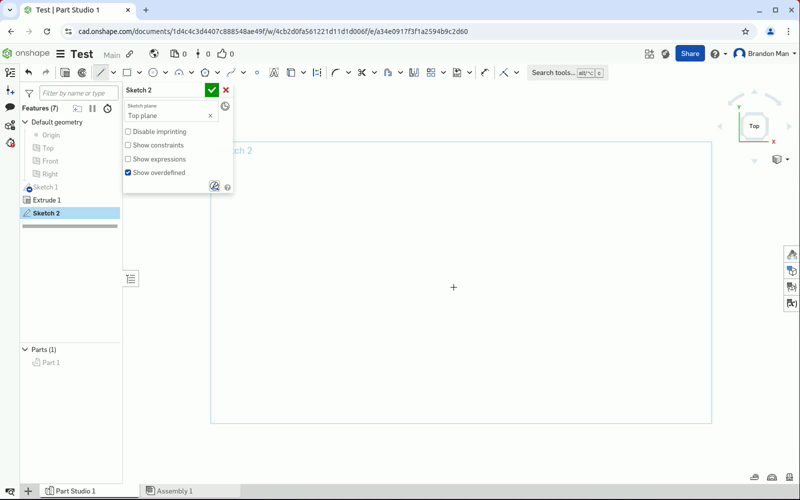
click(453, 286)
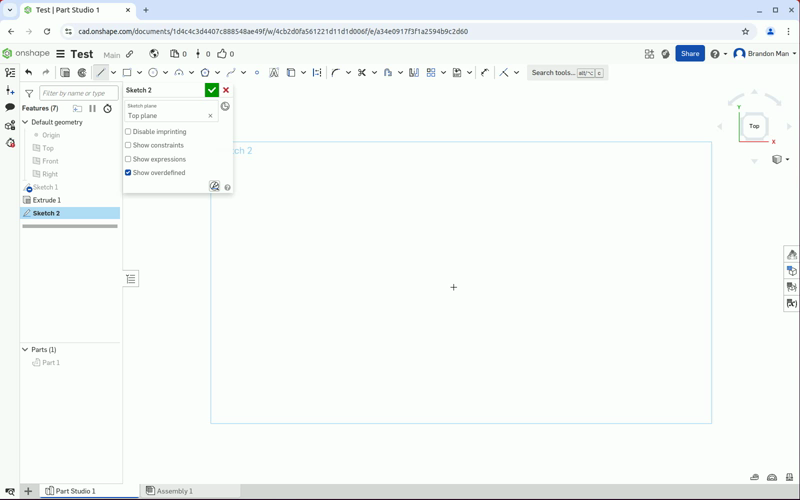
key_up(shift)
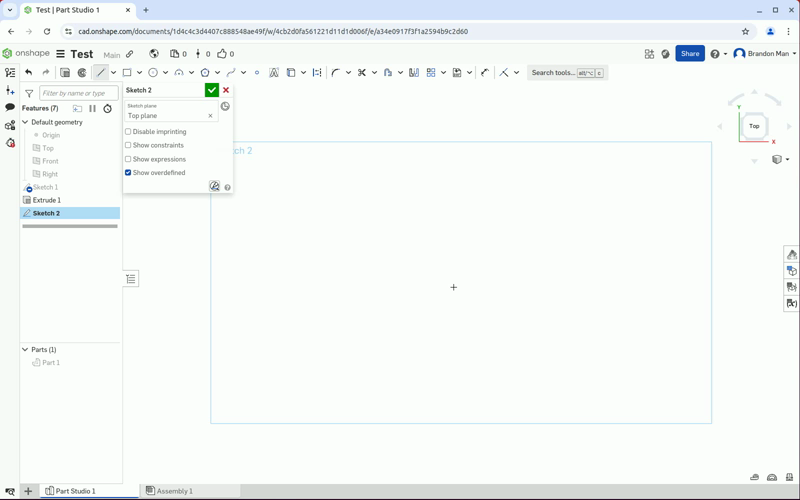
key_down(shift)
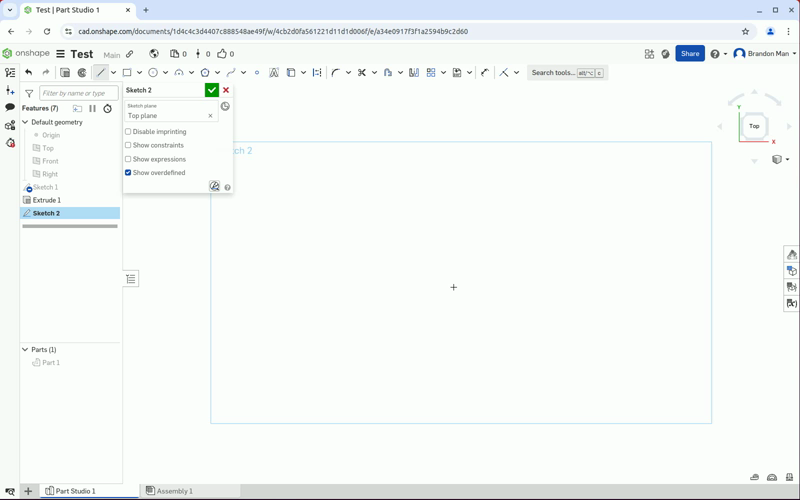
mouse_move(483, 286)
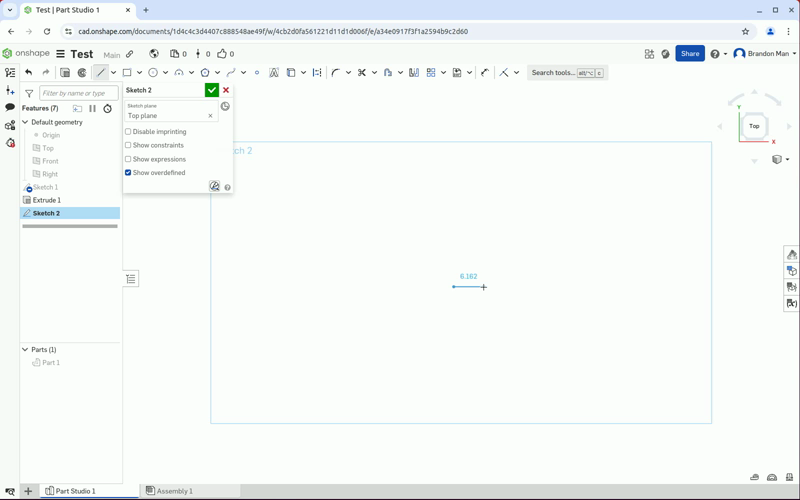
mouse_move(462, 286)
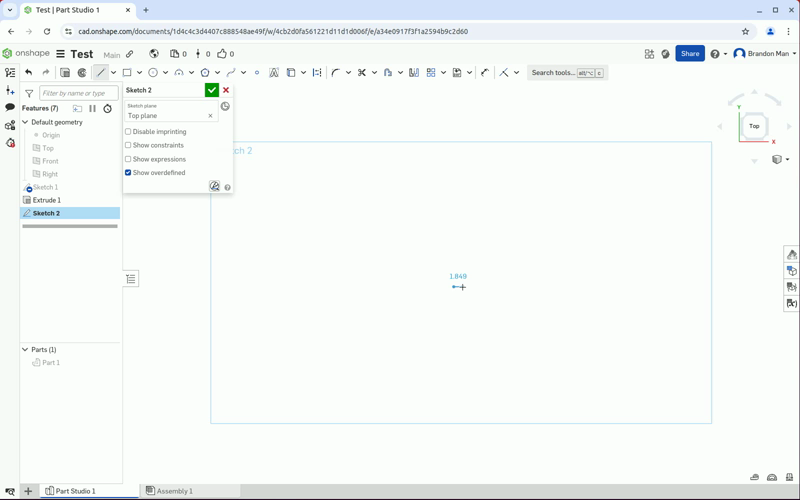
click(462, 286)
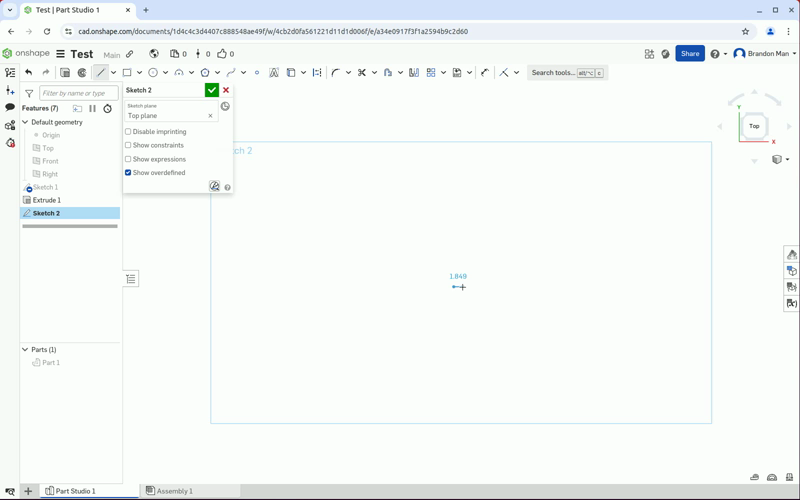
key_up(shift)
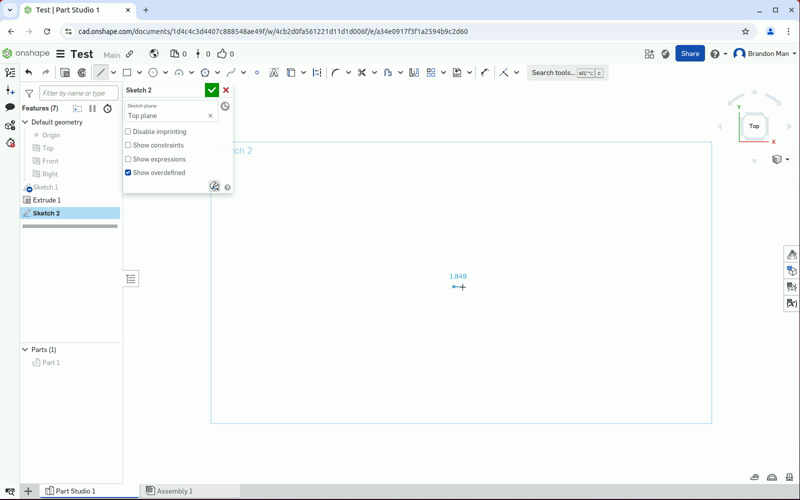
key_down(shift)
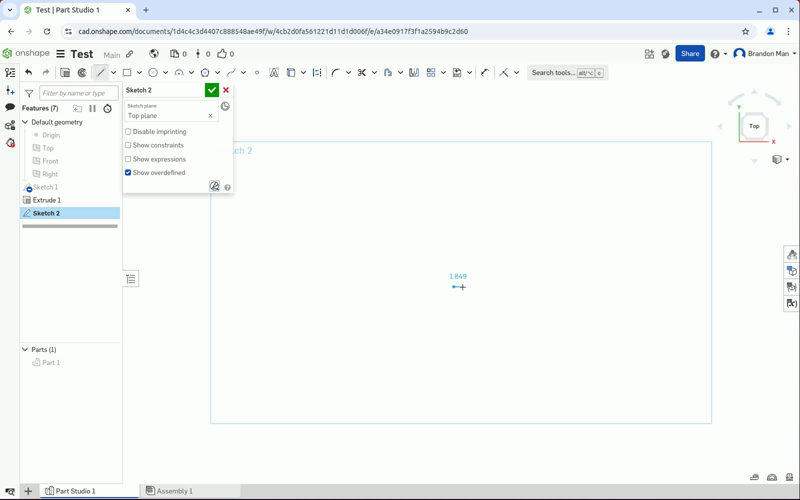
mouse_move(492, 286)
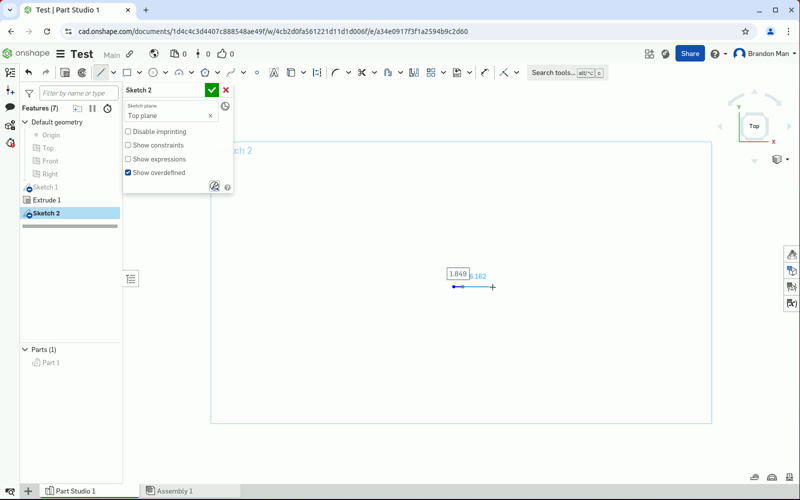
mouse_move(462, 285)
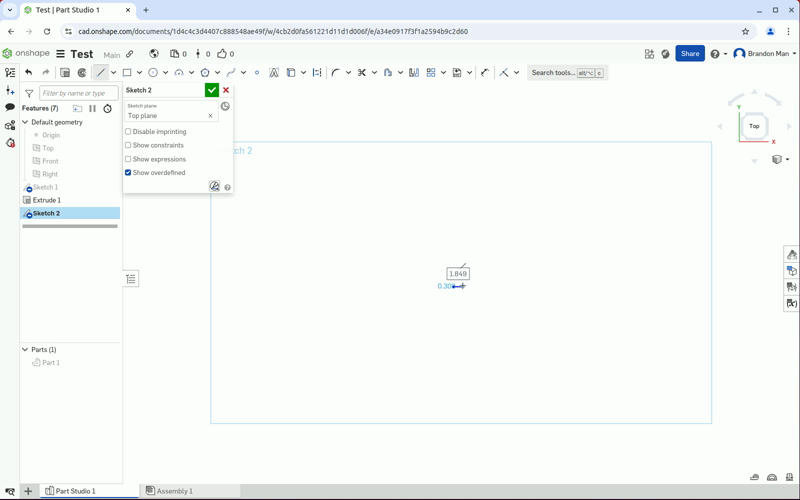
scroll(6)
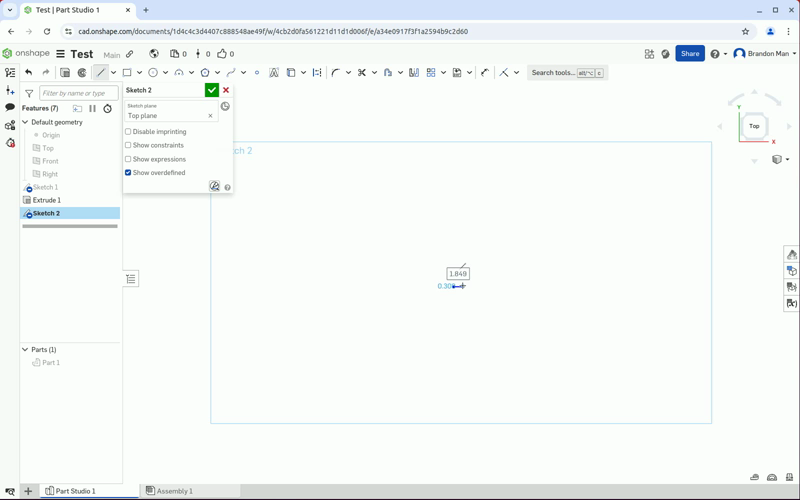
scroll(6)
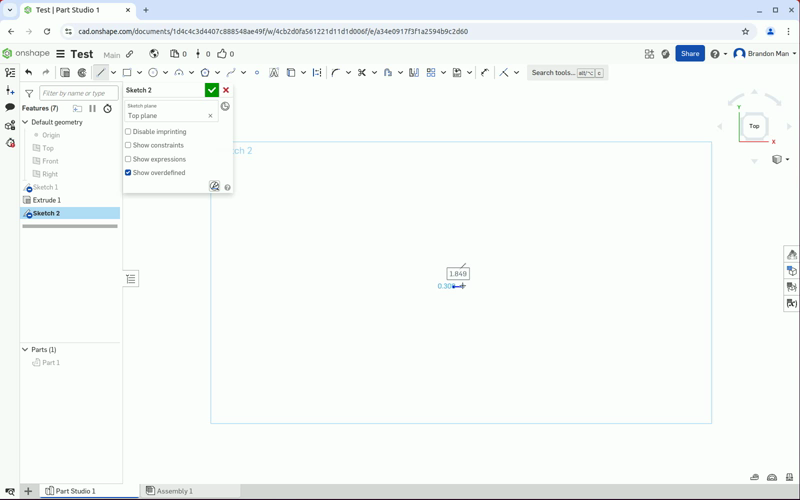
scroll(6)
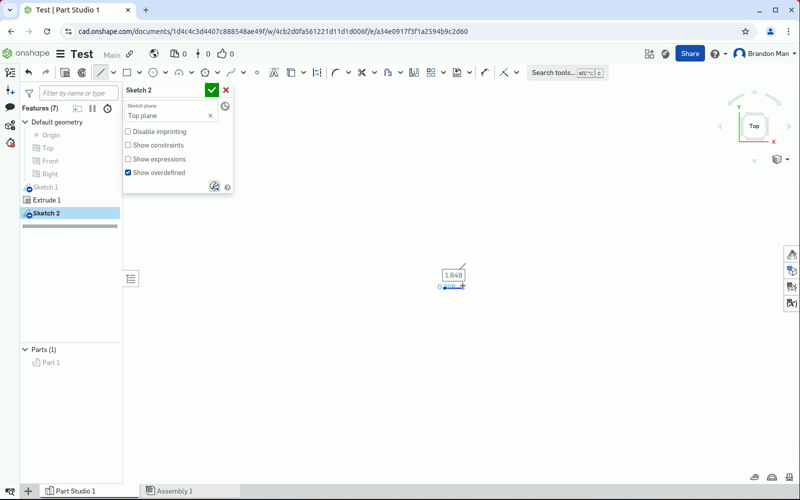
scroll(6)
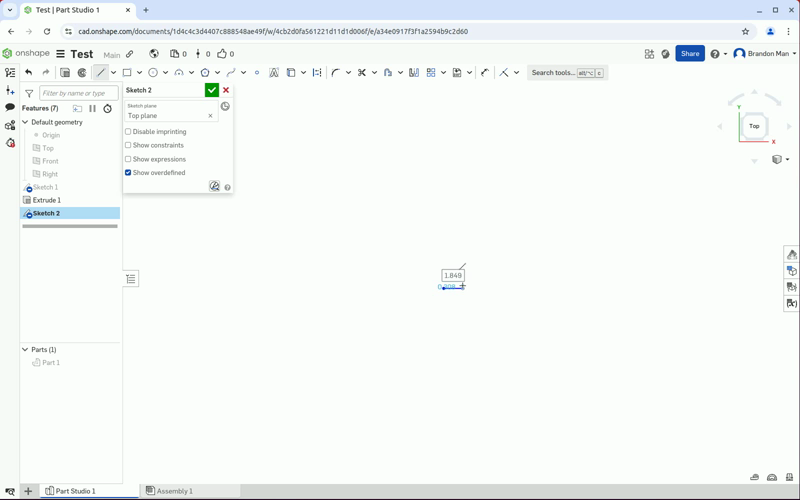
scroll(6)
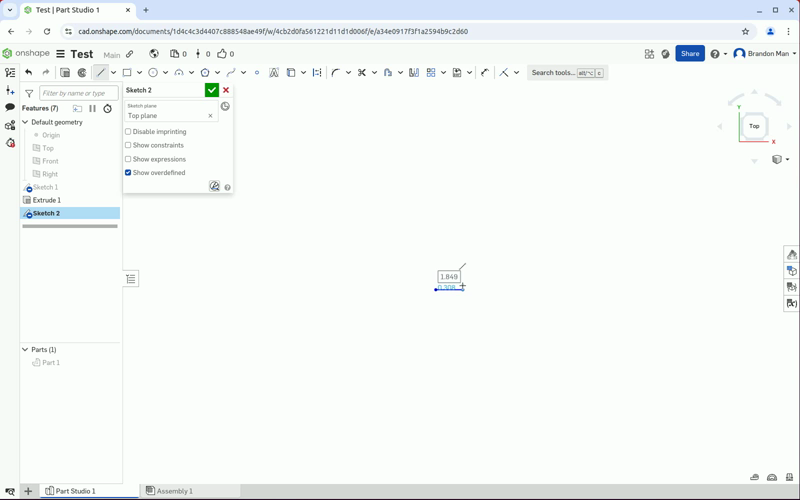
scroll(6)
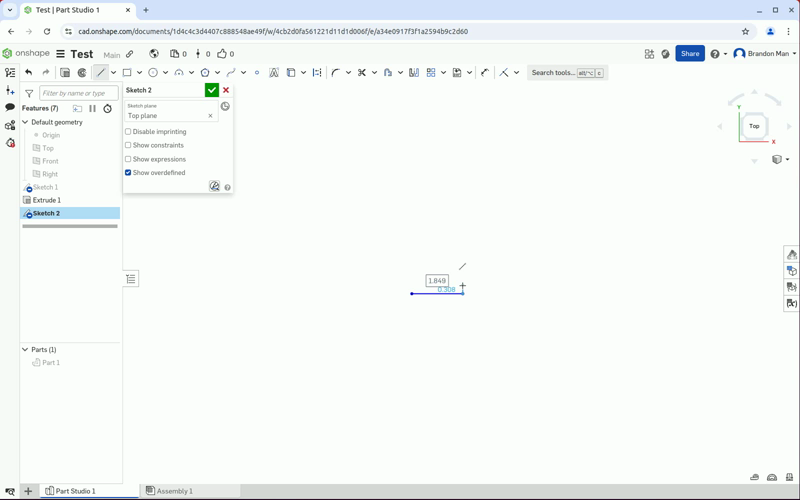
scroll(6)
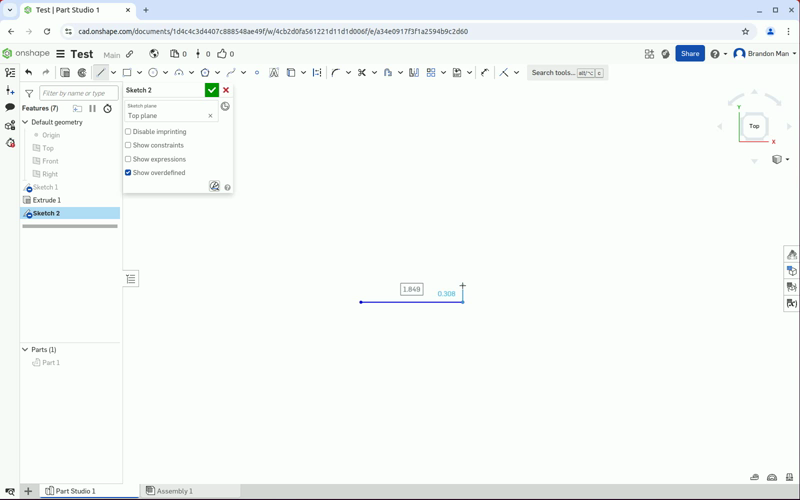
click(462, 285)
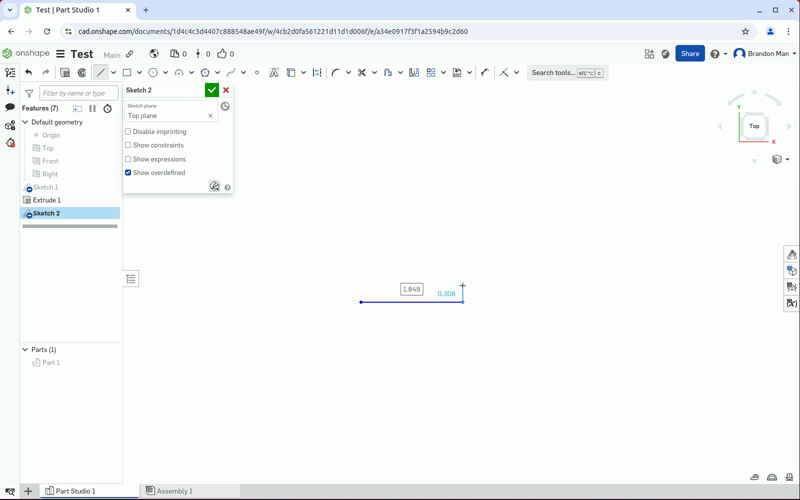
scroll(-6)
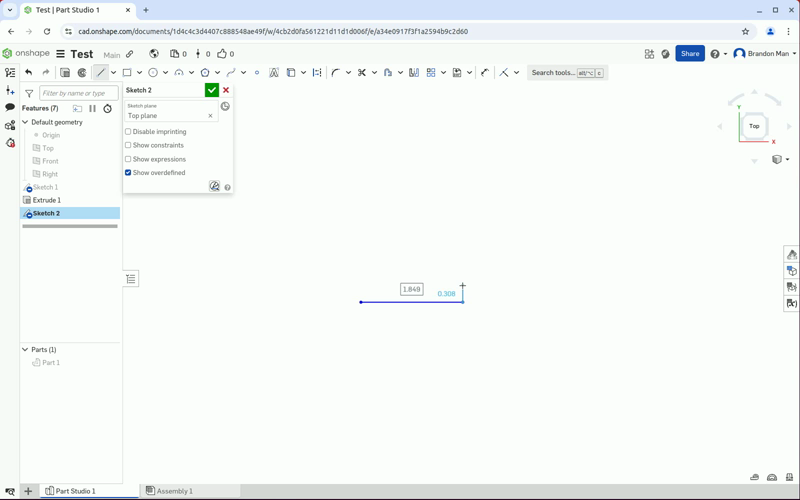
scroll(-6)
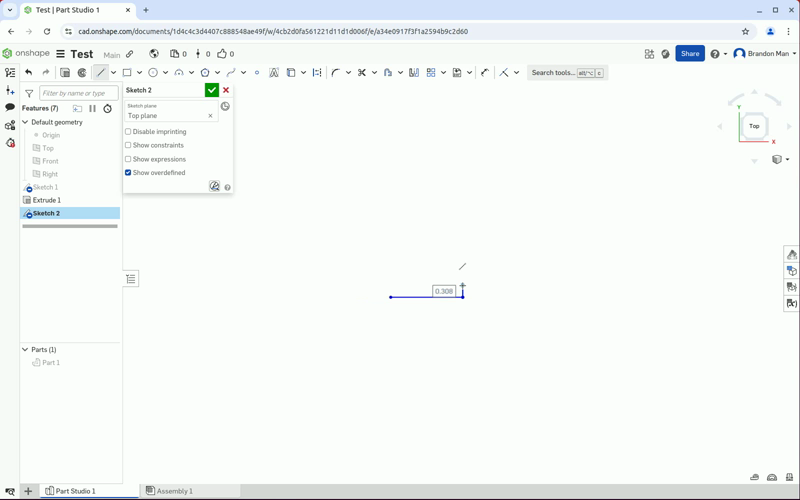
scroll(-6)
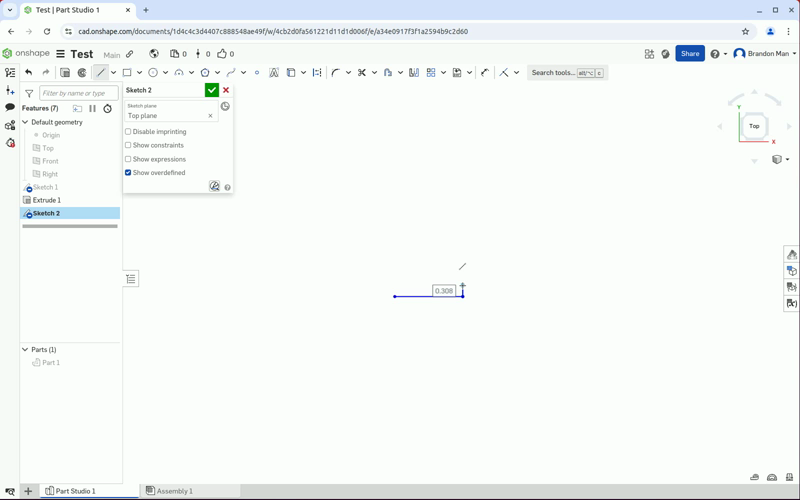
scroll(-6)
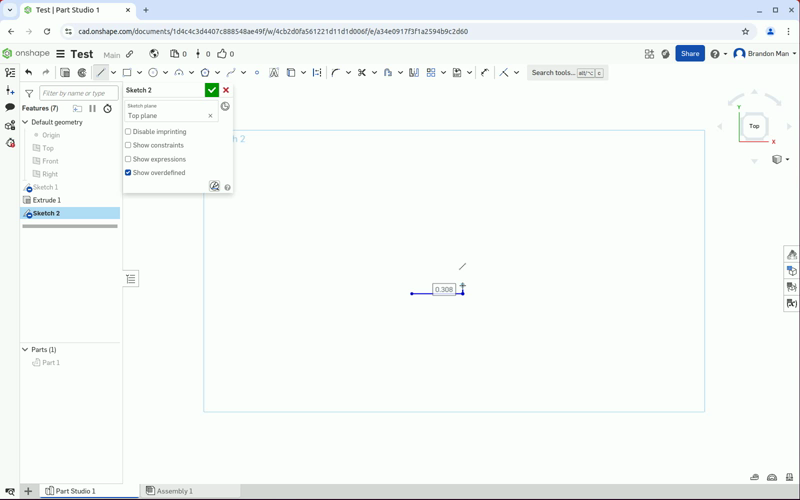
scroll(-6)
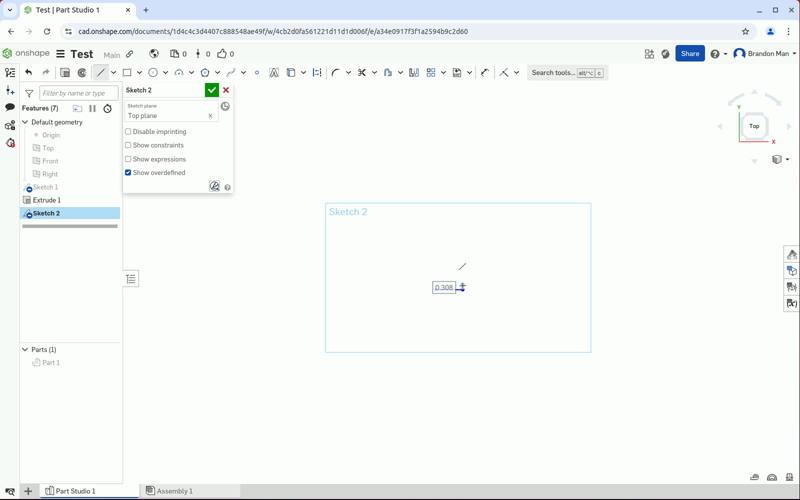
scroll(-6)
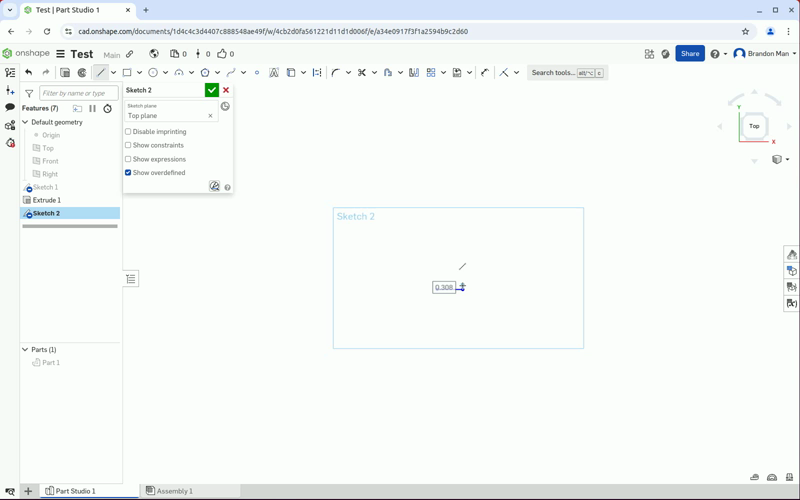
scroll(-6)
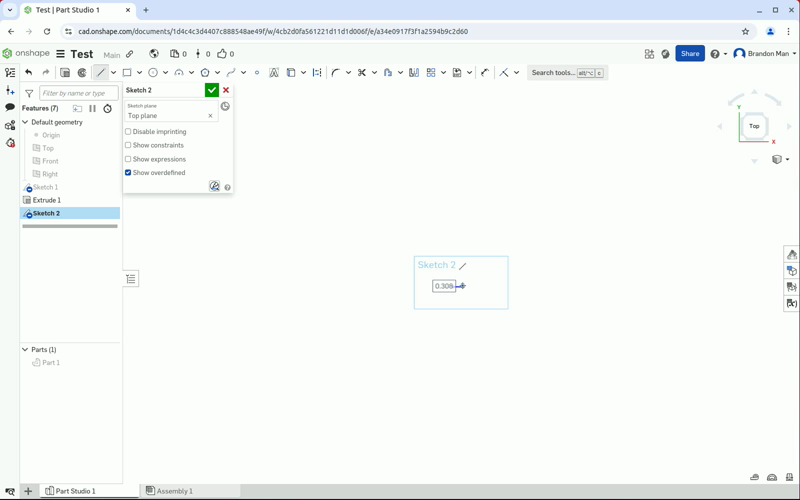
key_up(shift)
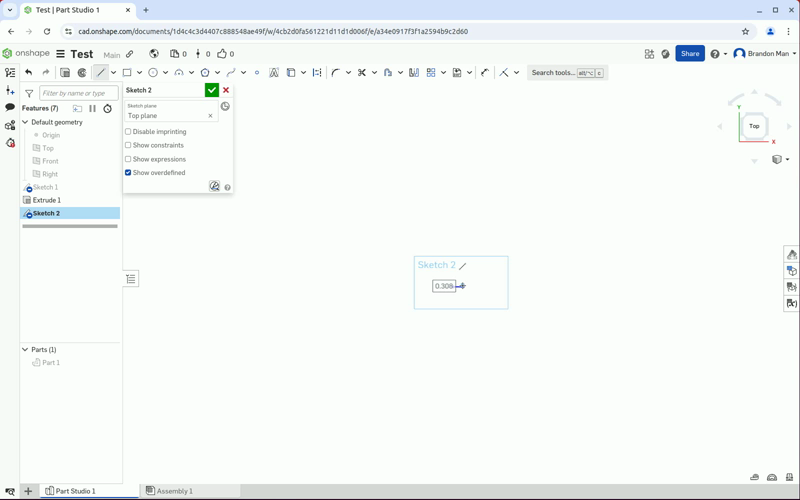
key_down(shift)
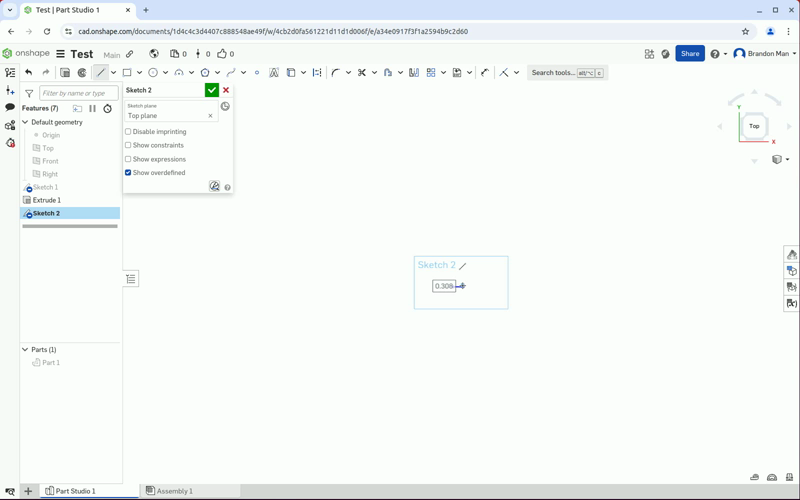
mouse_move(492, 285)
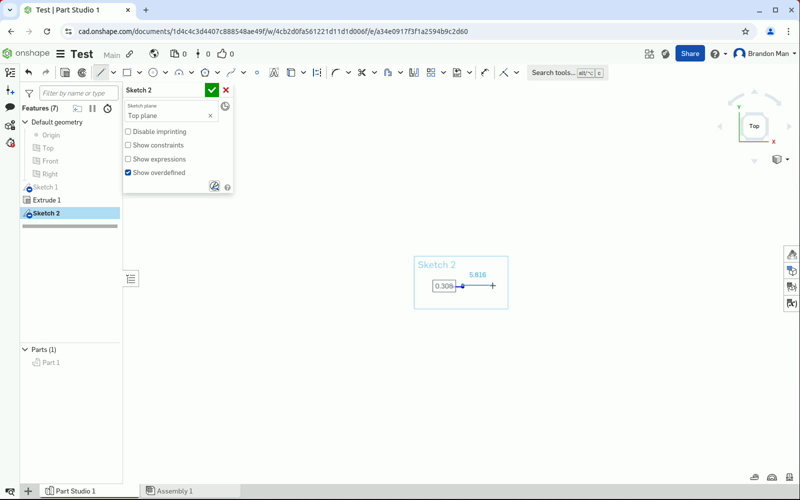
mouse_move(454, 285)
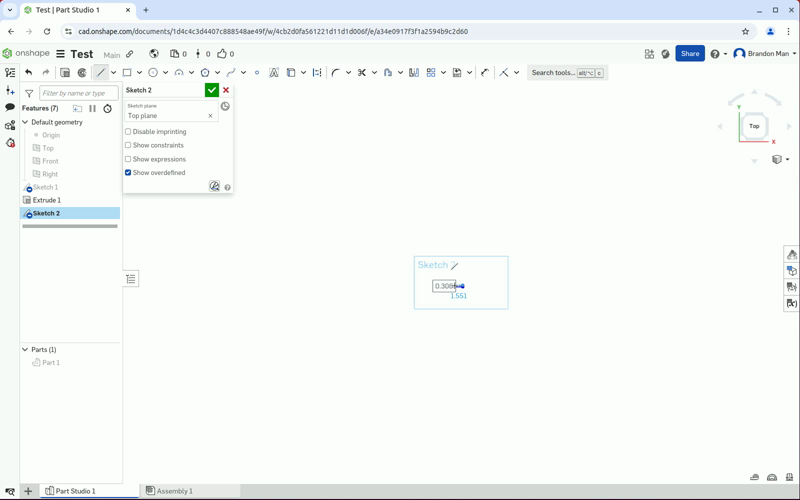
scroll(6)
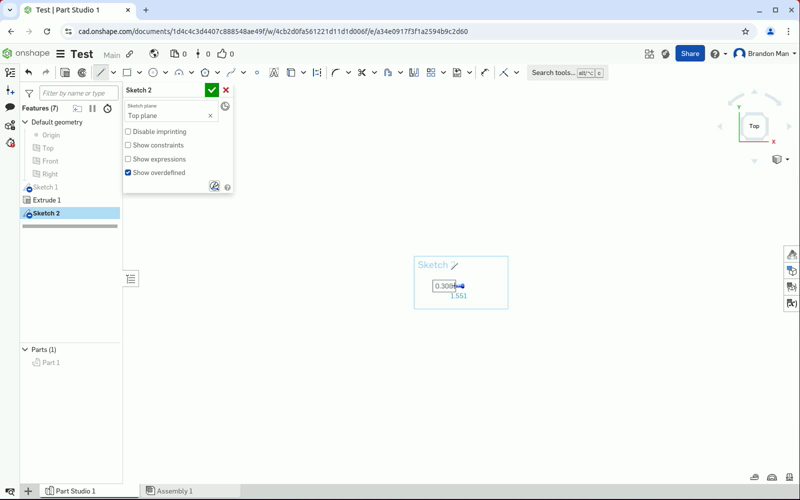
scroll(6)
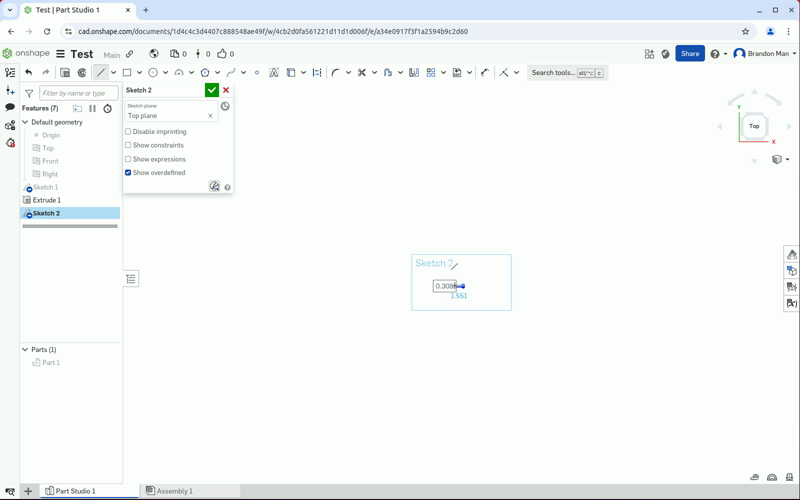
scroll(6)
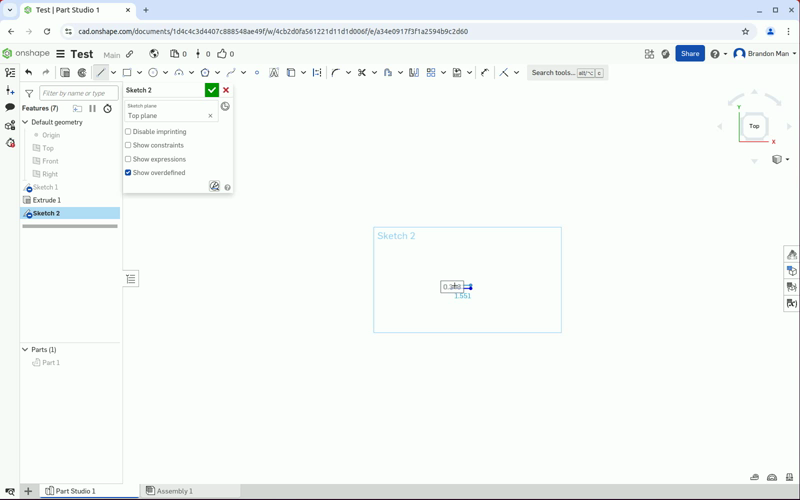
scroll(6)
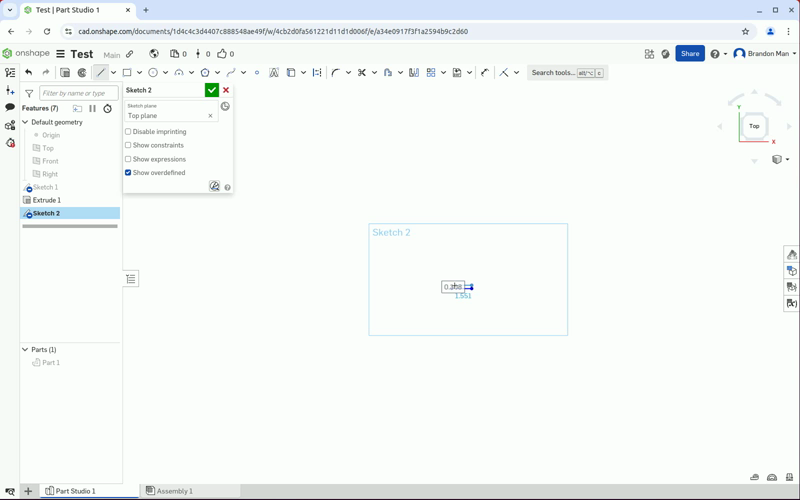
scroll(6)
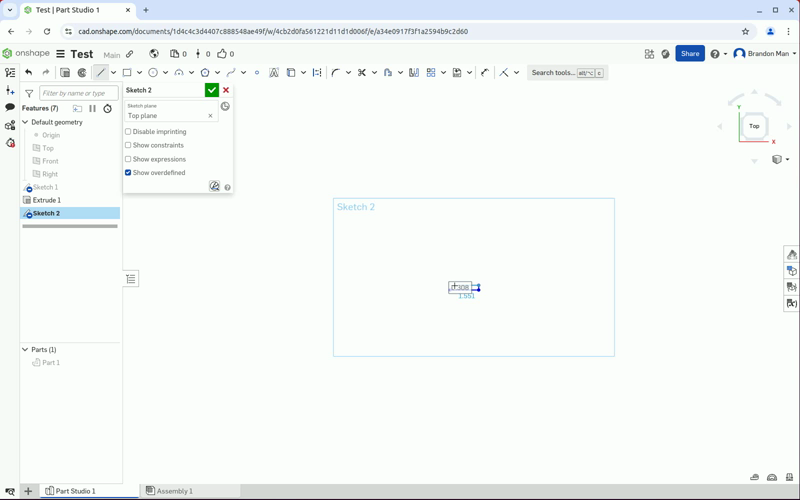
scroll(6)
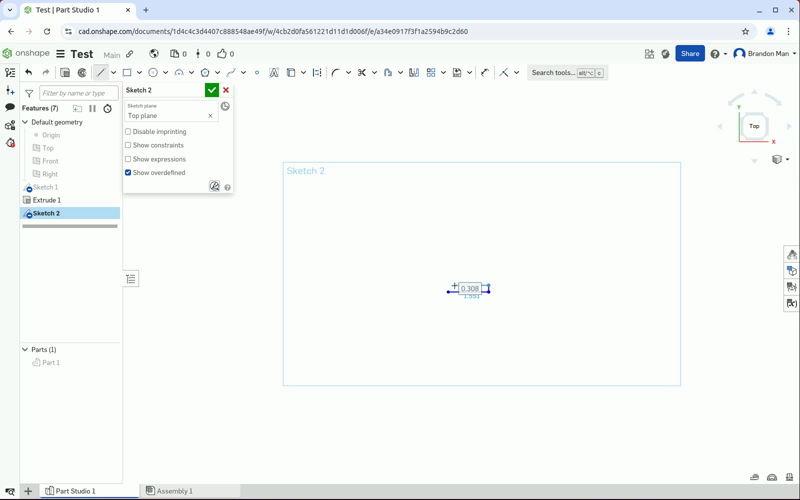
scroll(6)
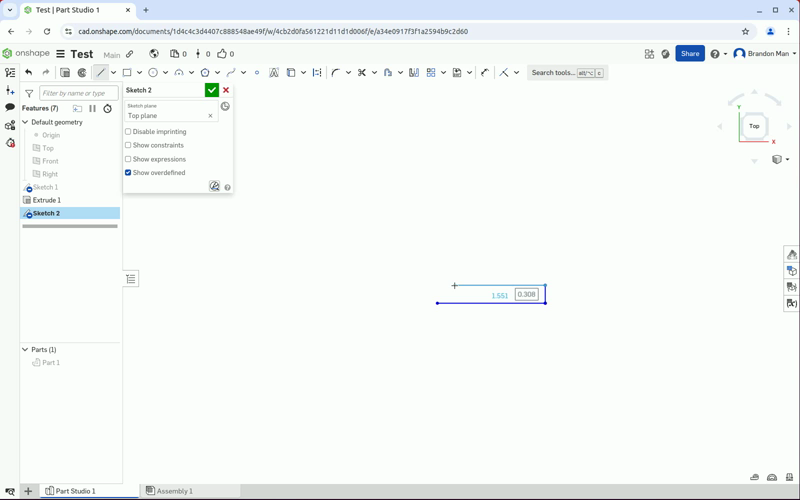
click(454, 285)
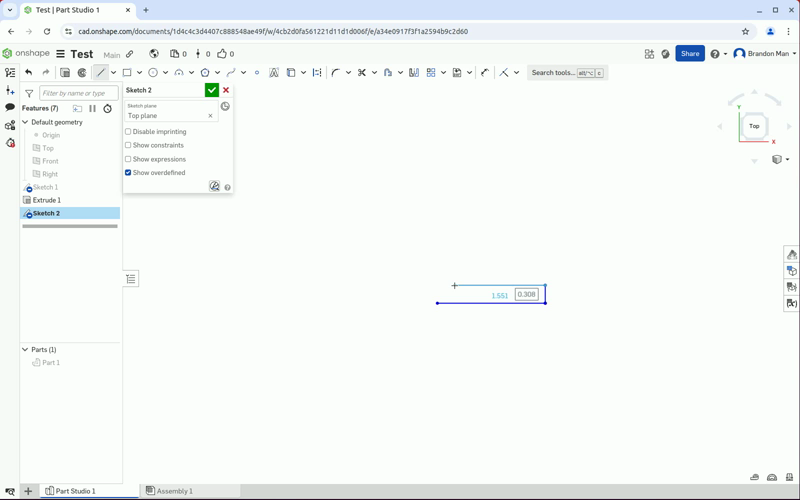
scroll(-6)
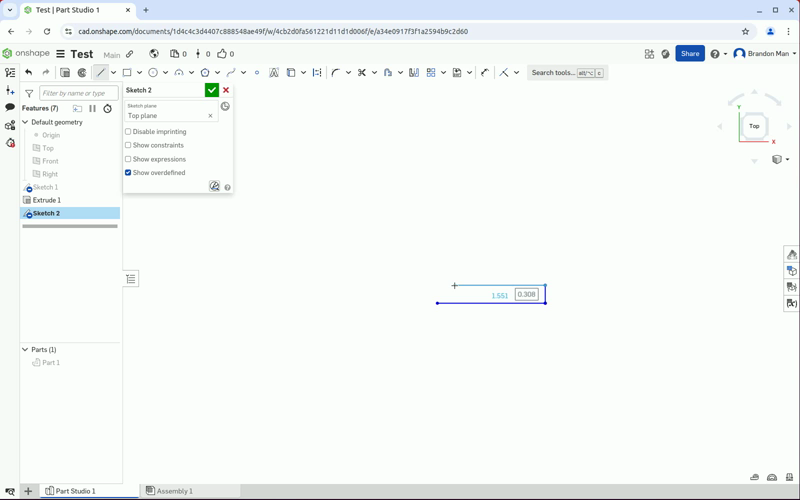
scroll(-6)
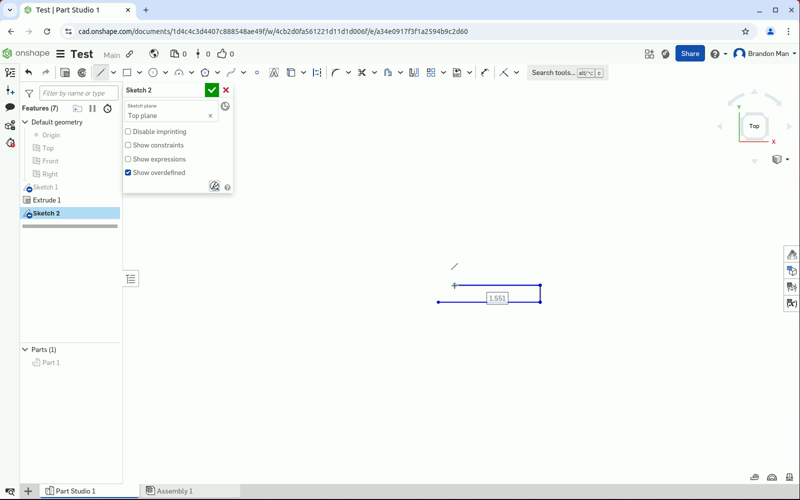
scroll(-6)
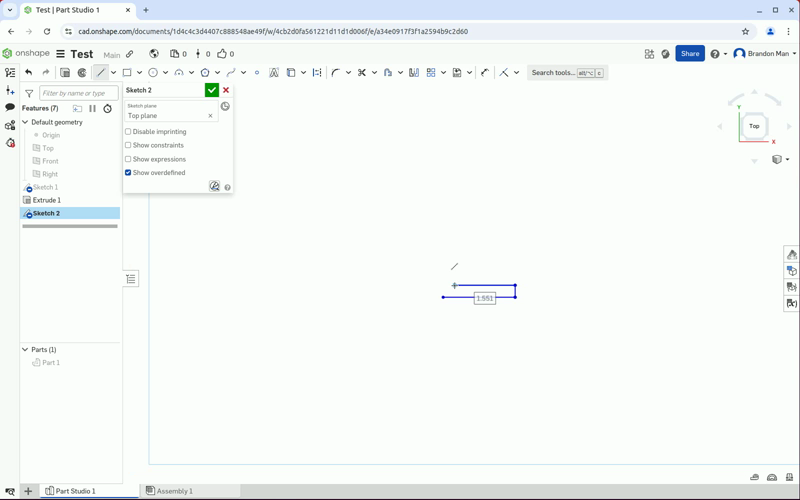
scroll(-6)
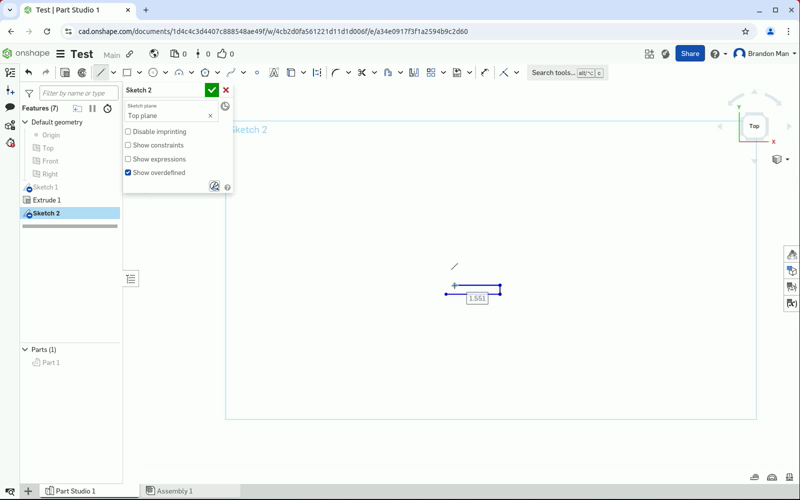
scroll(-6)
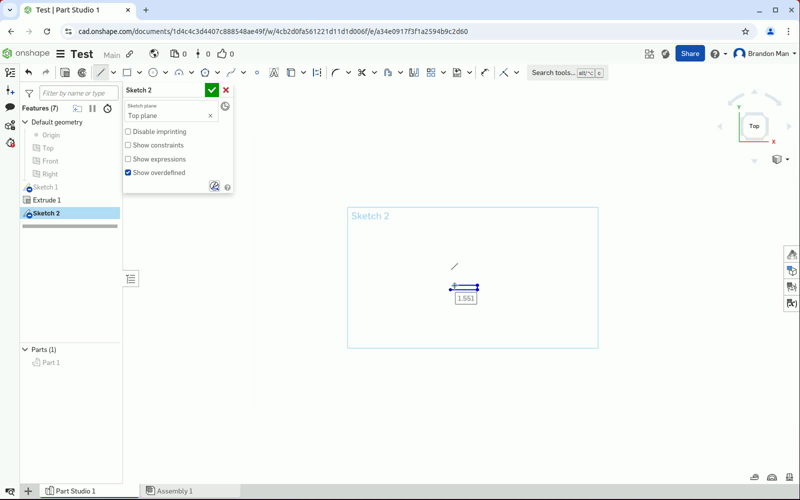
scroll(-6)
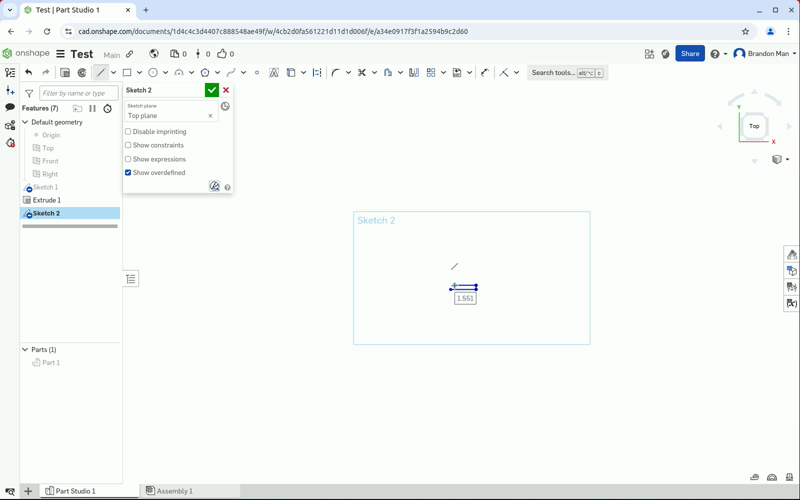
scroll(-6)
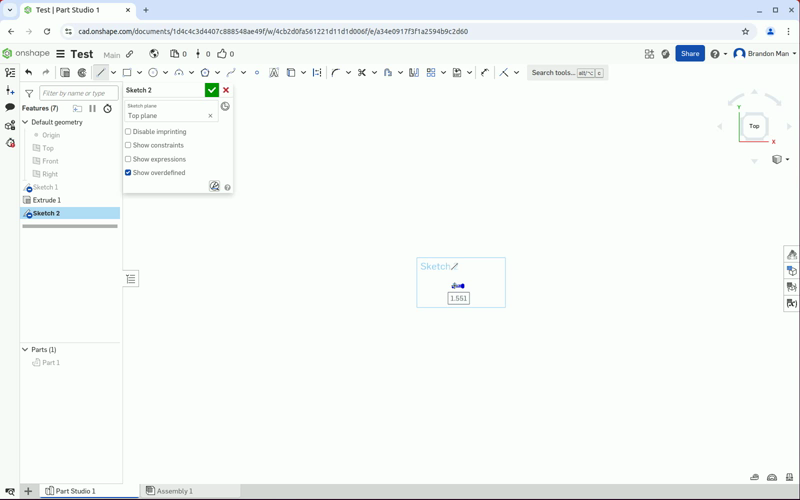
key_up(shift)
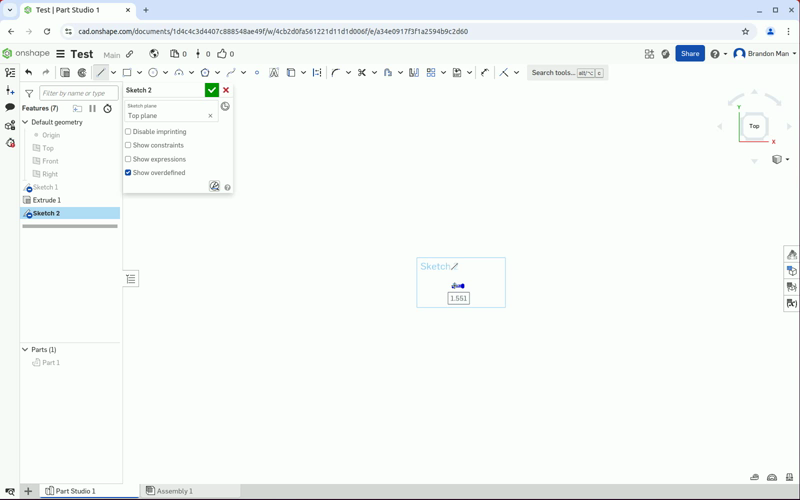
key_down(shift)
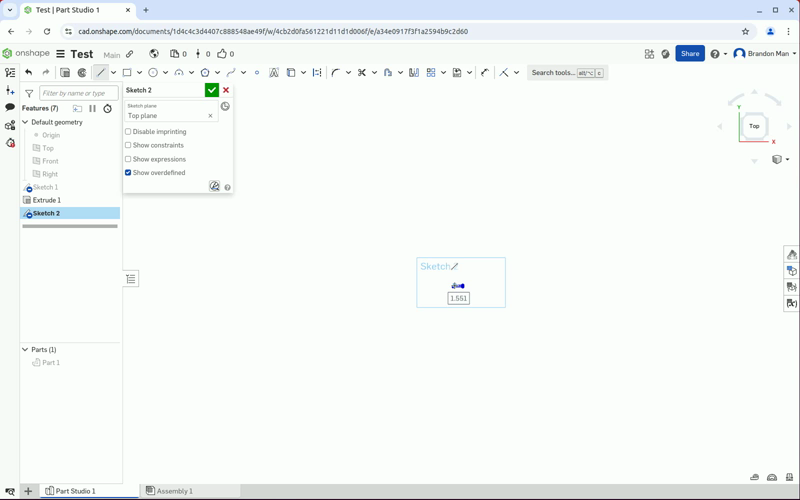
mouse_move(484, 285)
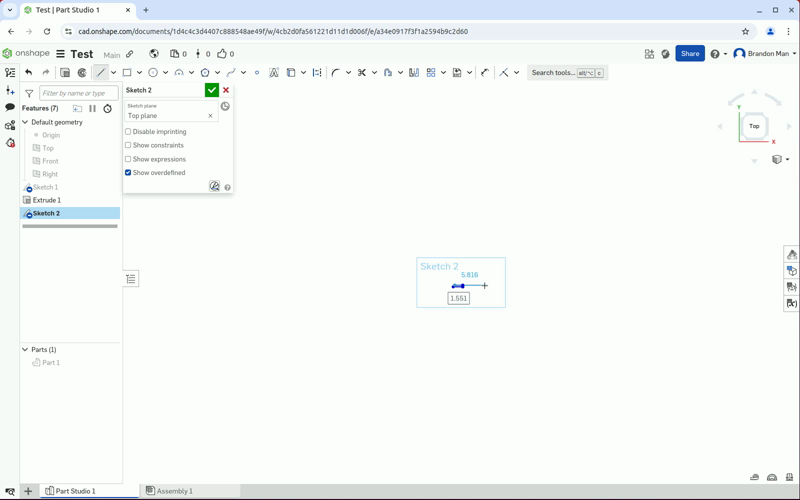
mouse_move(454, 277)
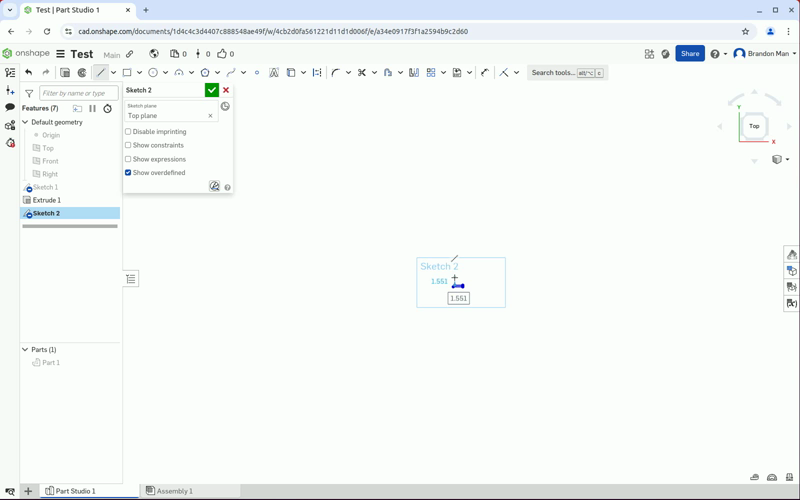
click(454, 277)
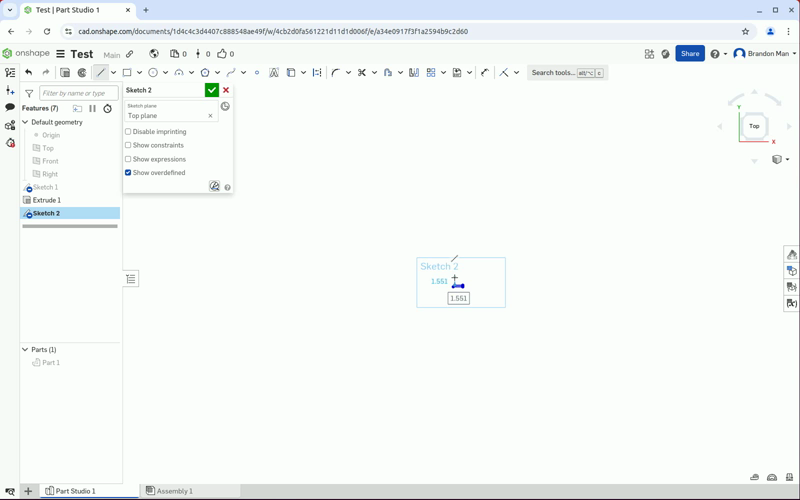
key_up(shift)
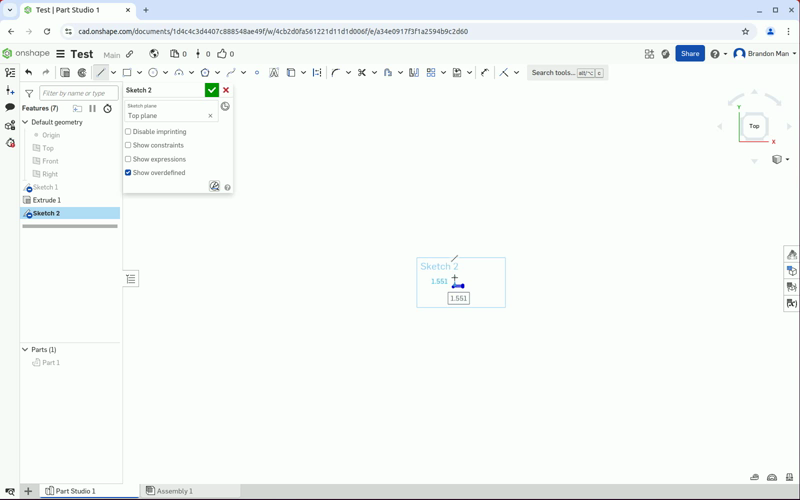
key_down(shift)
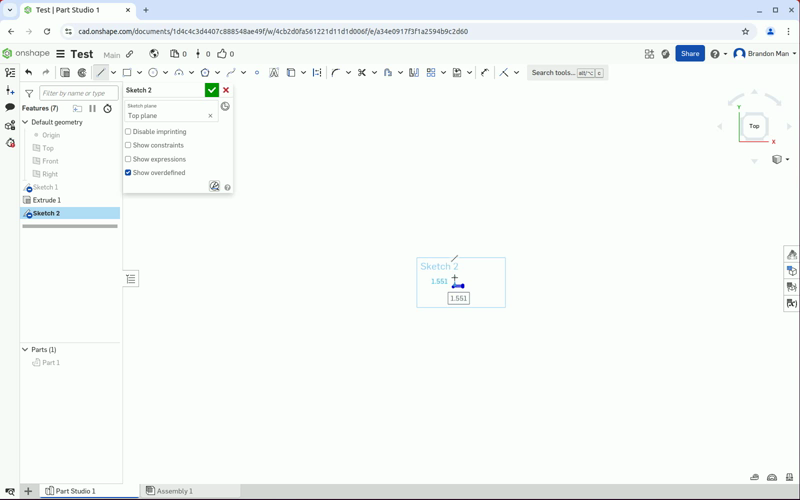
mouse_move(484, 277)
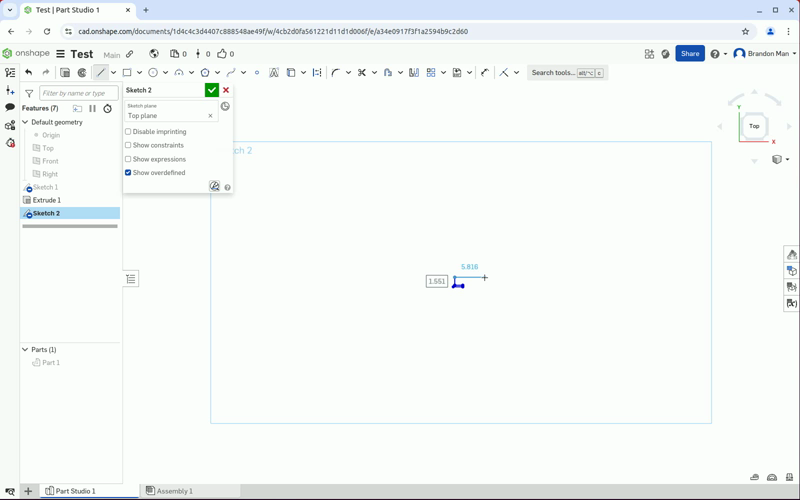
mouse_move(453, 277)
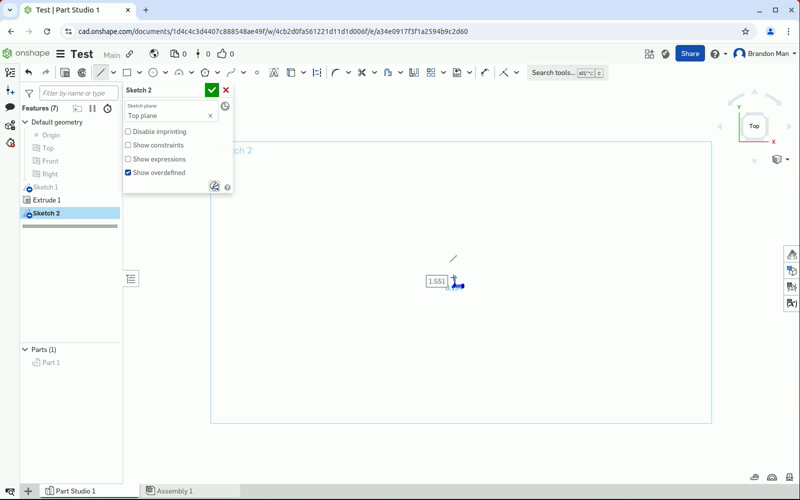
scroll(6)
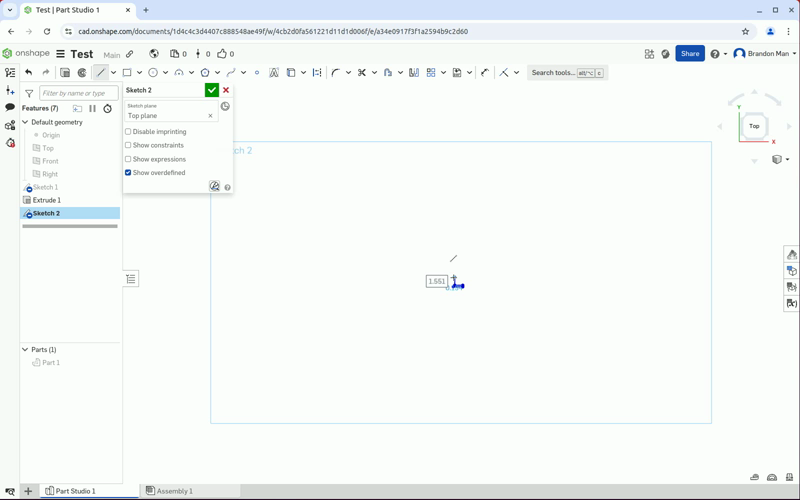
scroll(6)
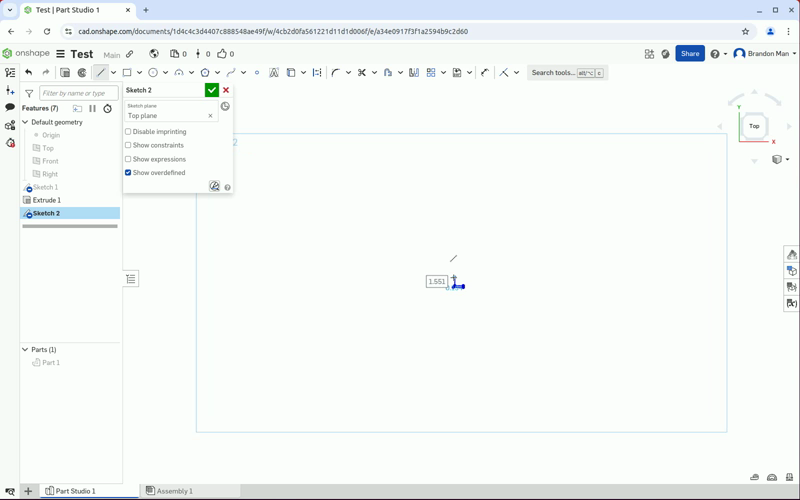
scroll(6)
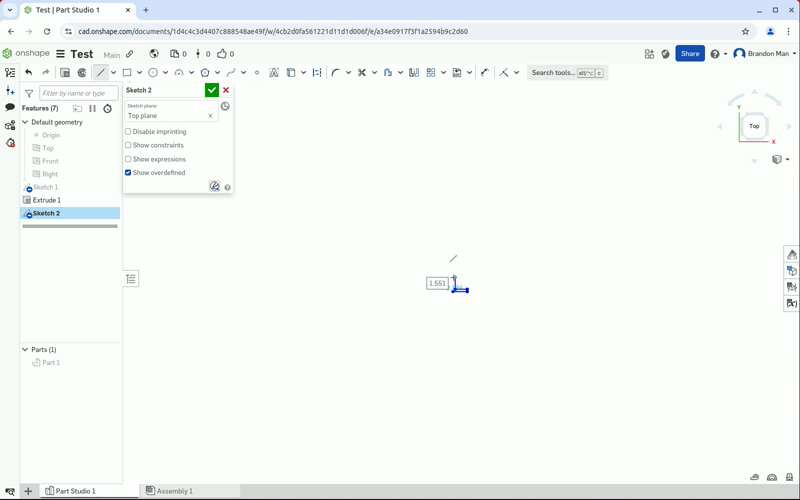
scroll(6)
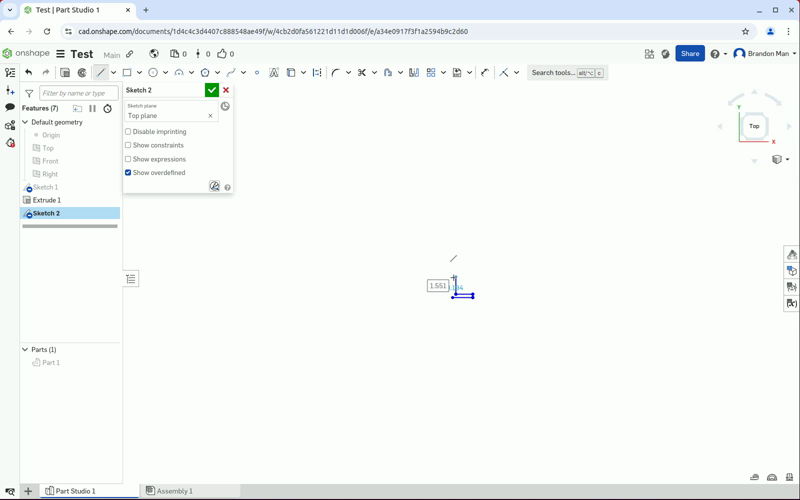
scroll(6)
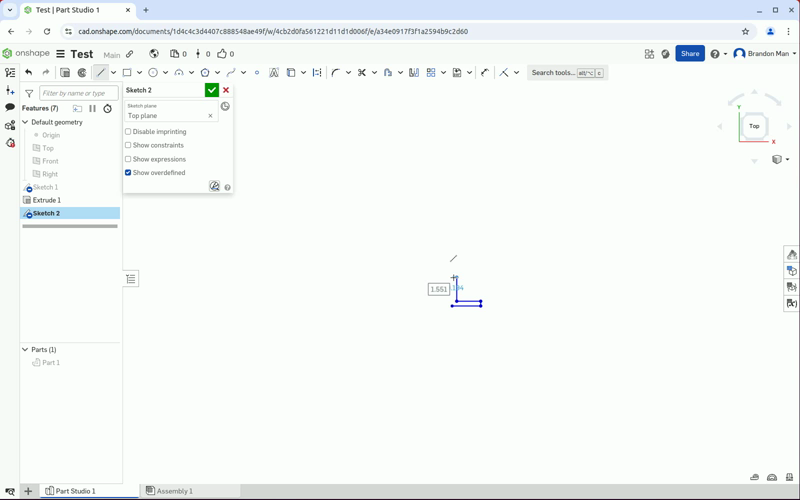
scroll(6)
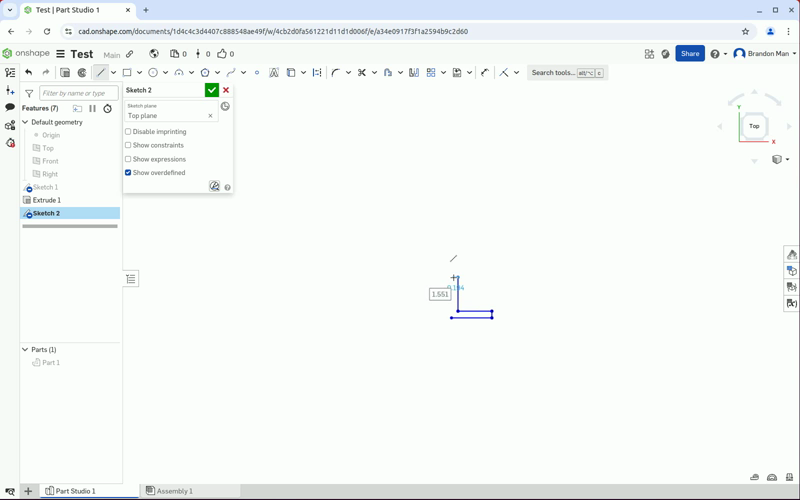
scroll(6)
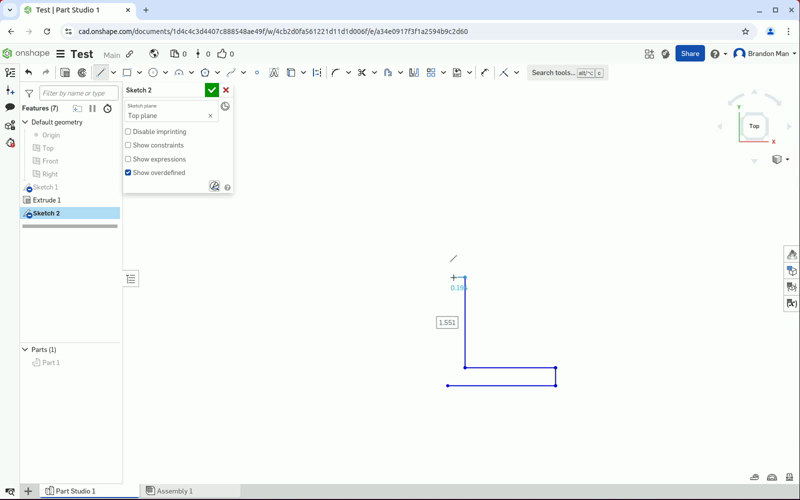
click(453, 277)
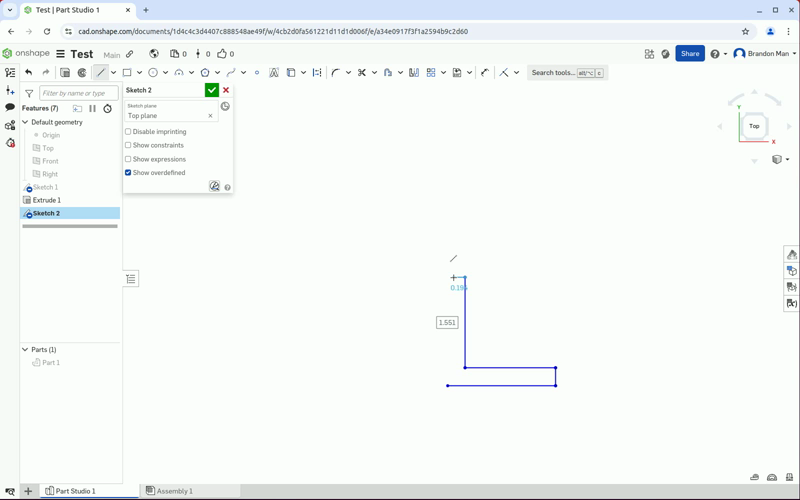
scroll(-6)
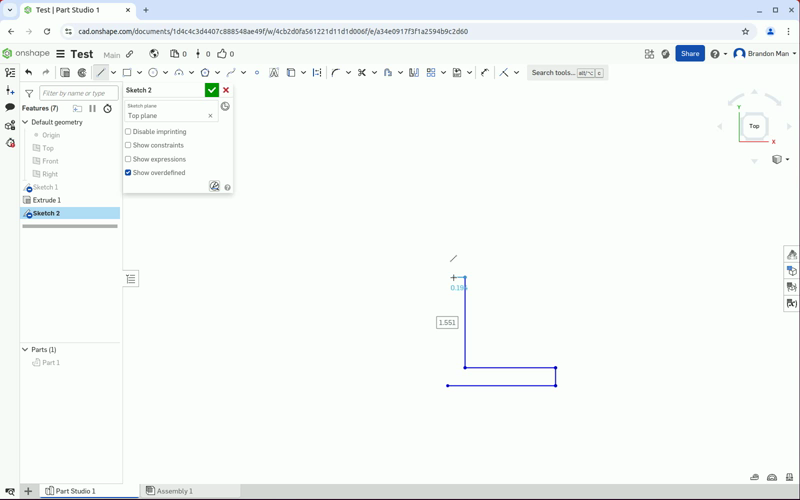
scroll(-6)
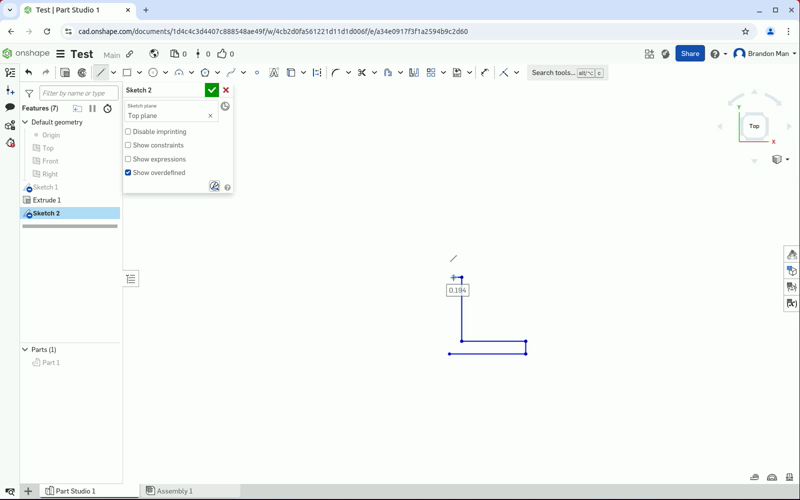
scroll(-6)
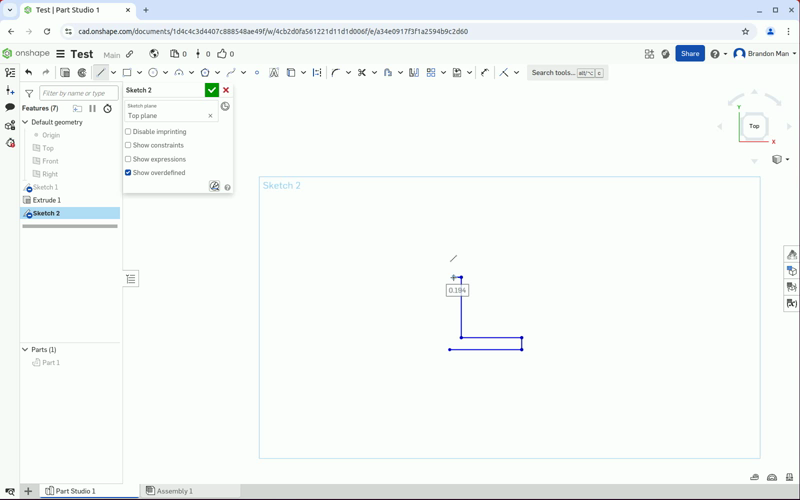
scroll(-6)
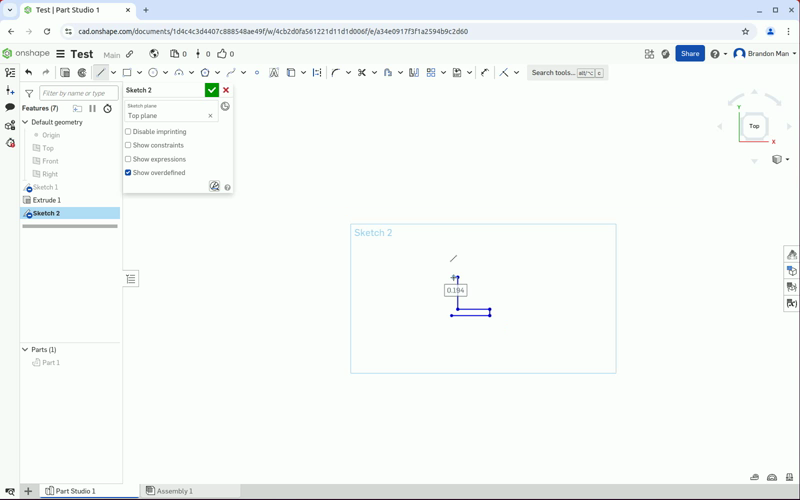
scroll(-6)
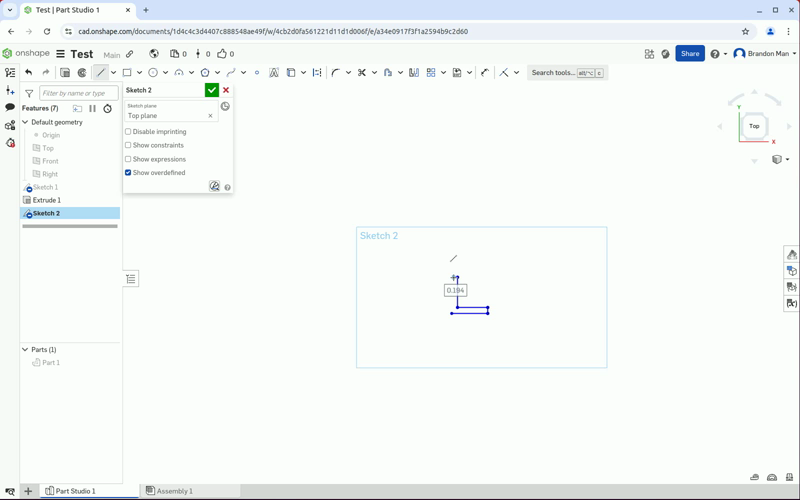
scroll(-6)
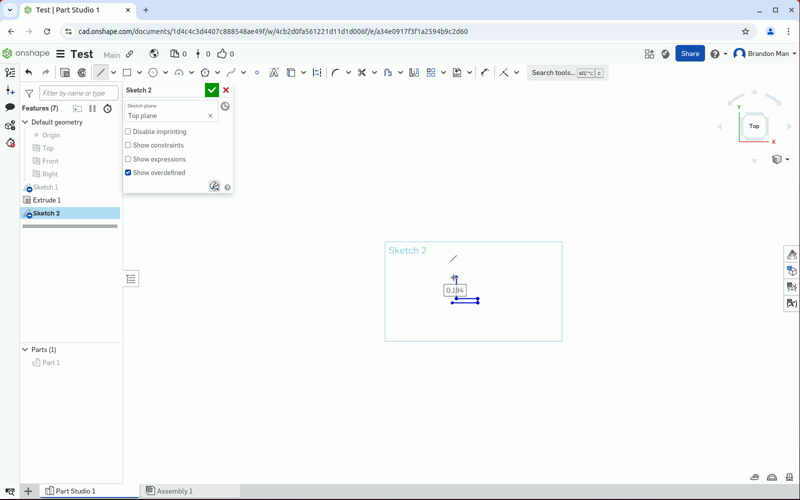
scroll(-6)
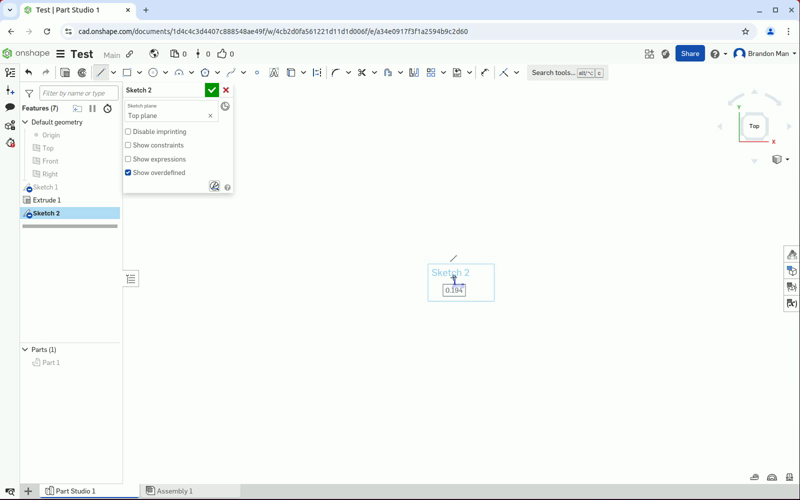
key_up(shift)
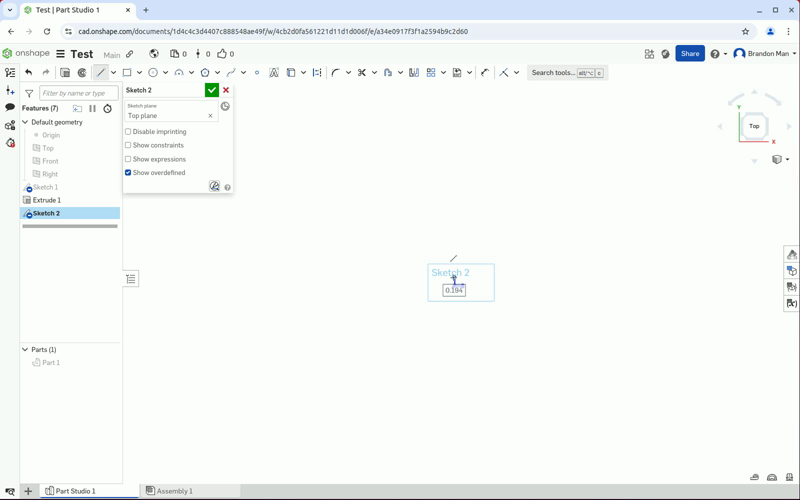
mouse_move(483, 277)
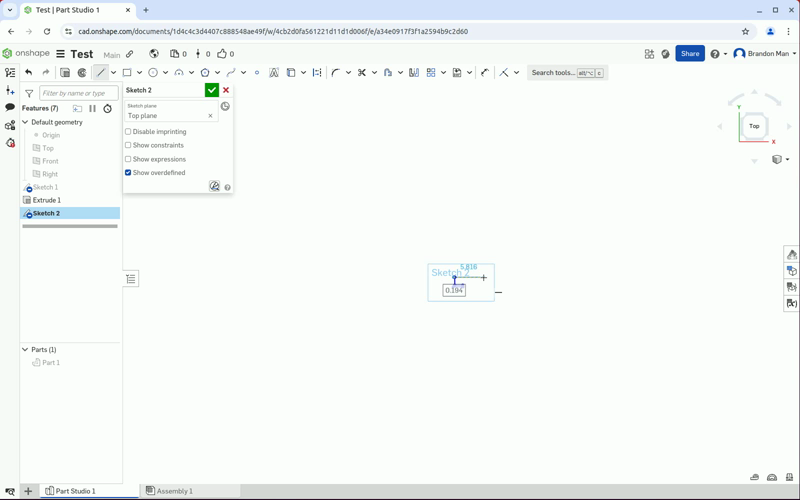
key_down(shift)
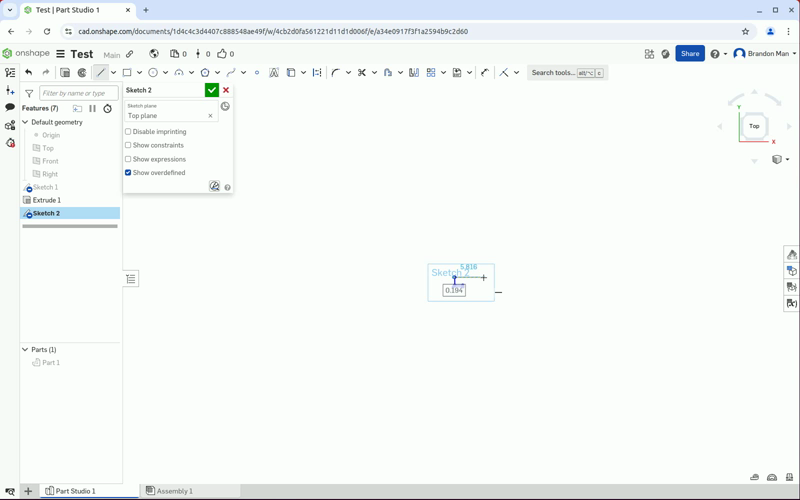
mouse_move(453, 286)
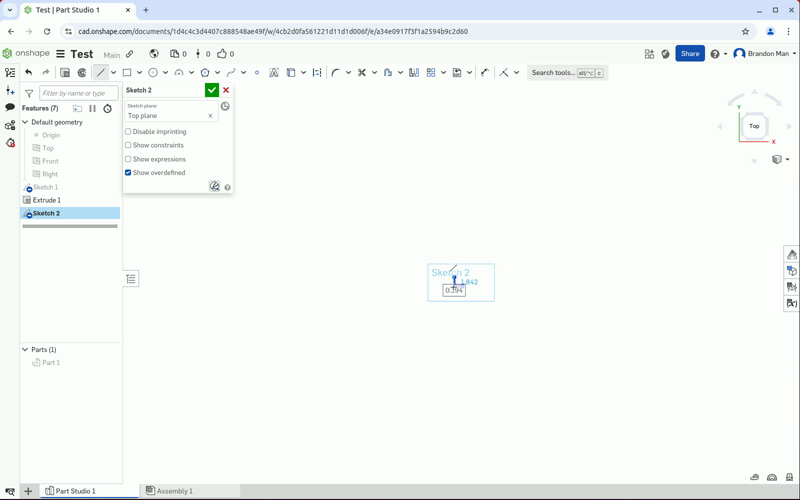
scroll(6)
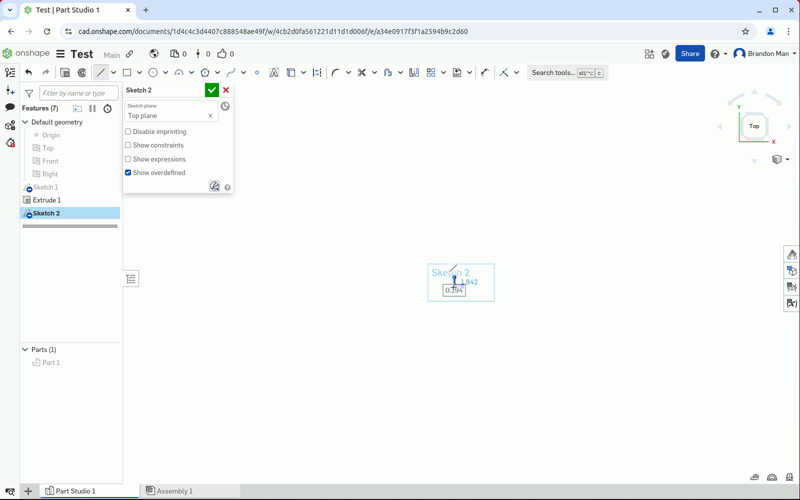
scroll(6)
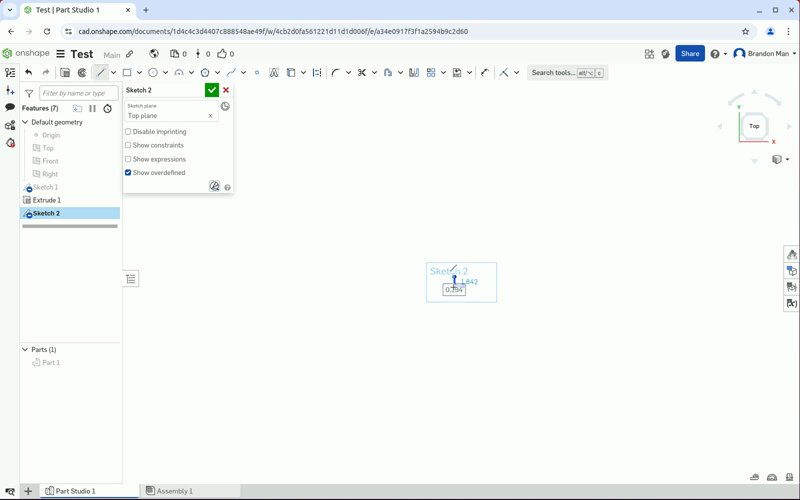
scroll(6)
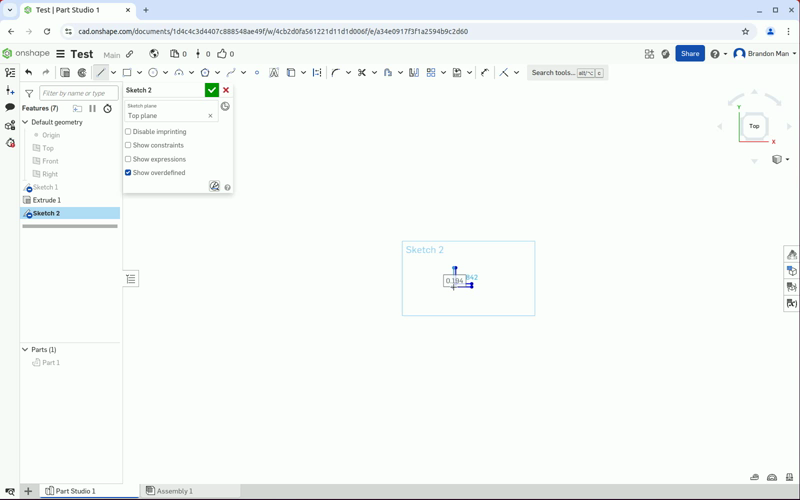
scroll(6)
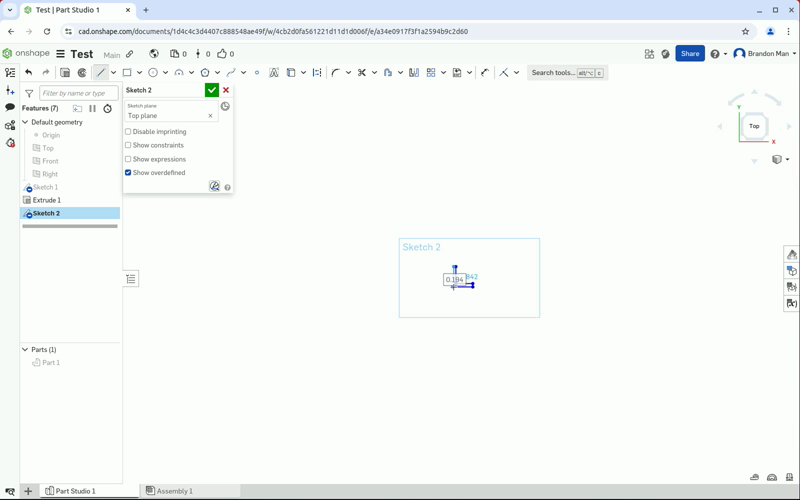
scroll(6)
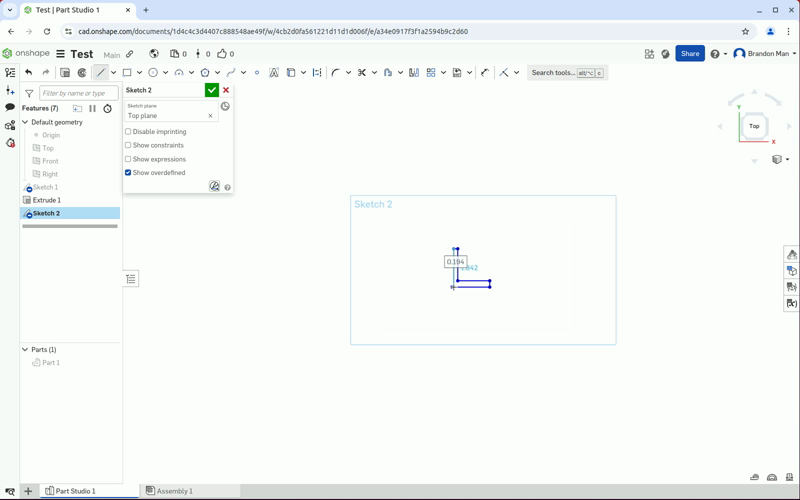
scroll(6)
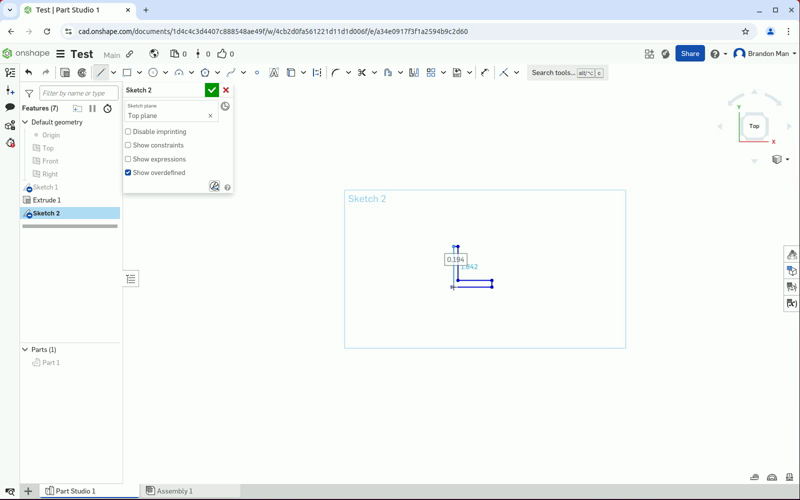
scroll(6)
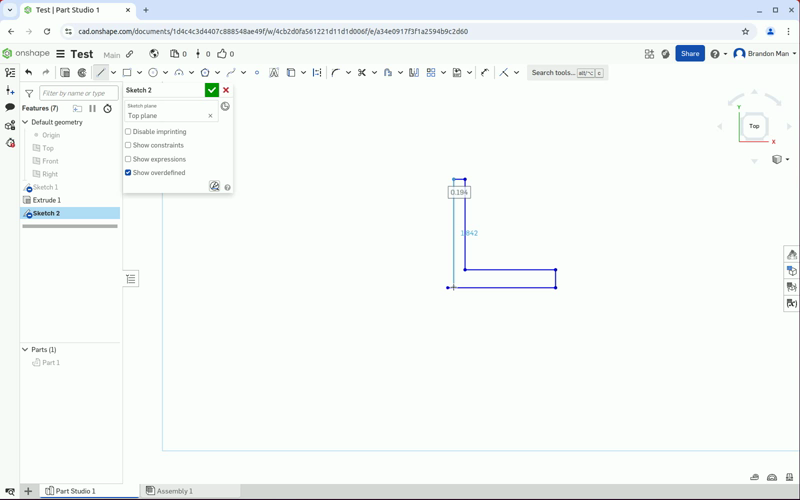
key_up(shift)
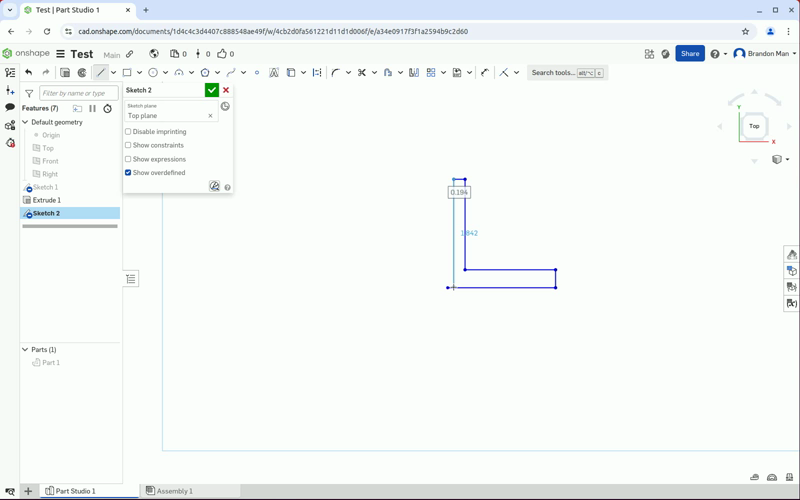
click(453, 286)
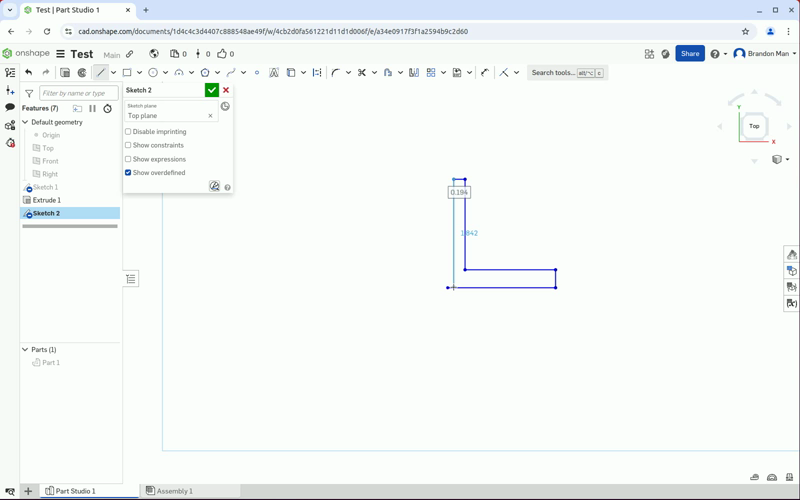
scroll(-6)
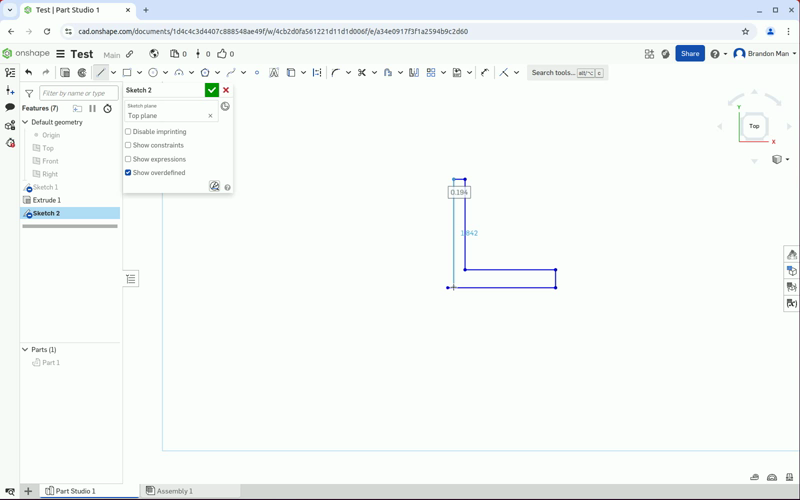
scroll(-6)
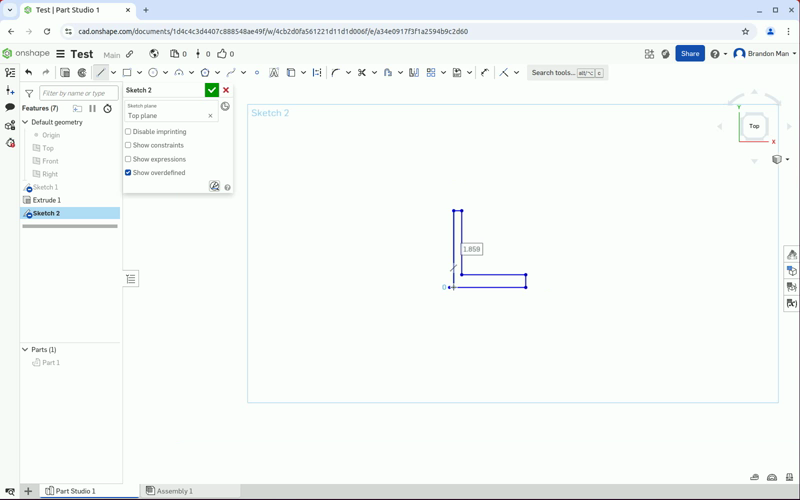
scroll(-6)
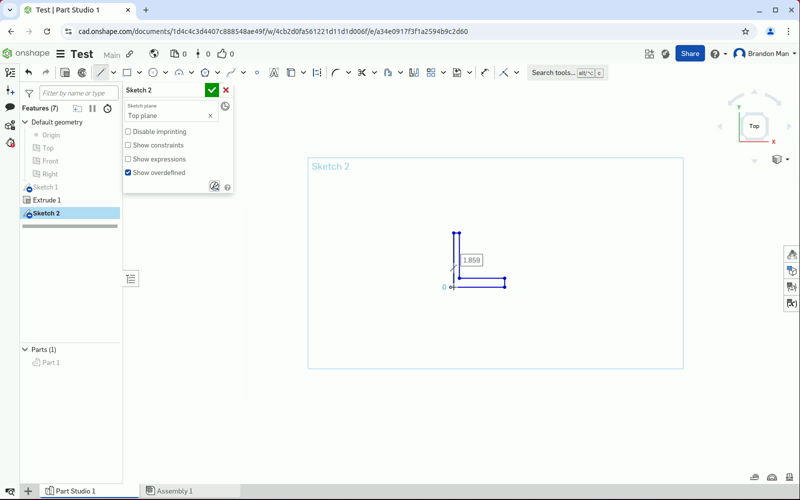
scroll(-6)
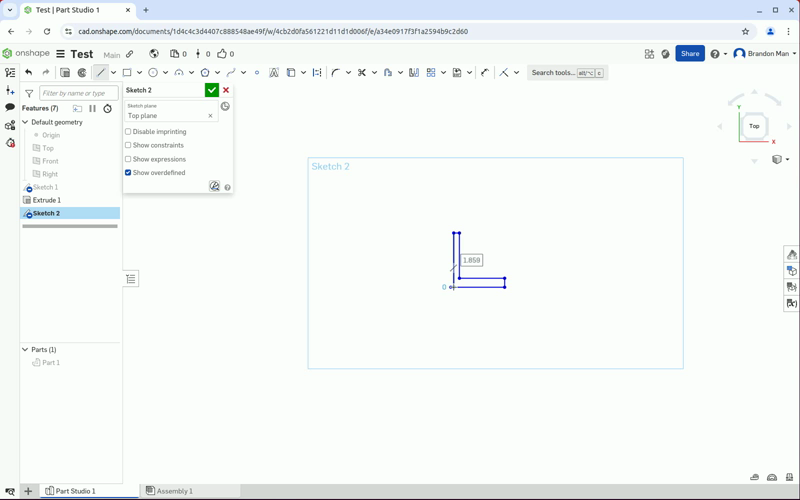
scroll(-6)
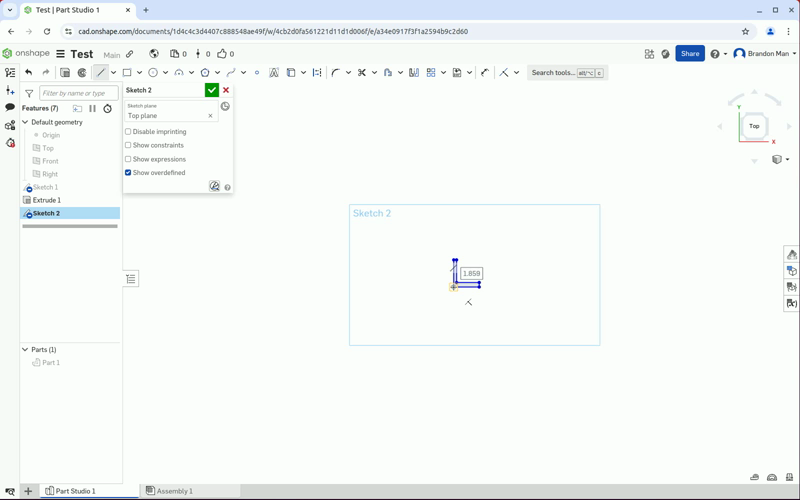
scroll(-6)
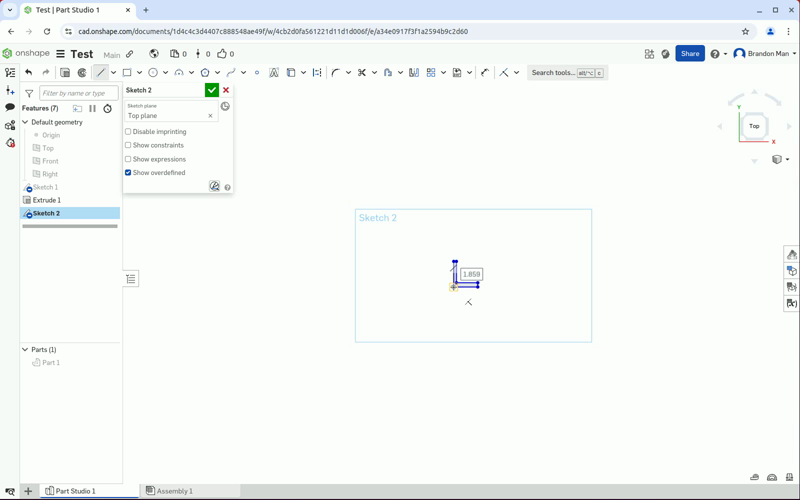
scroll(-6)
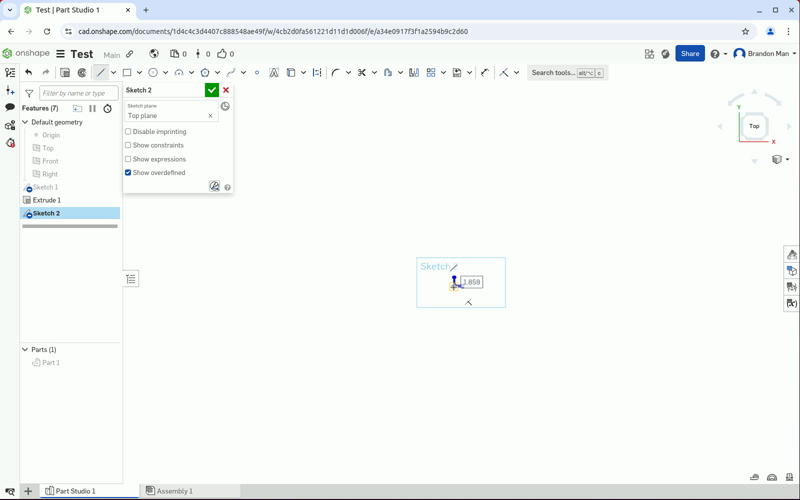
key(esc)
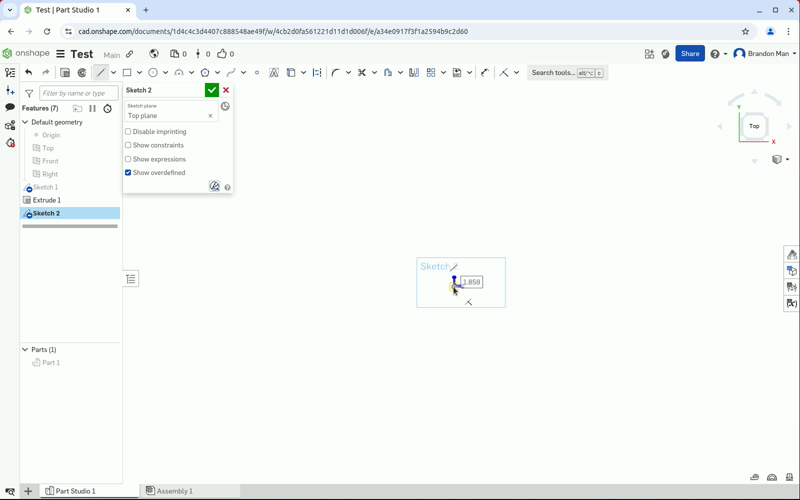
mouse_move(458, 285)
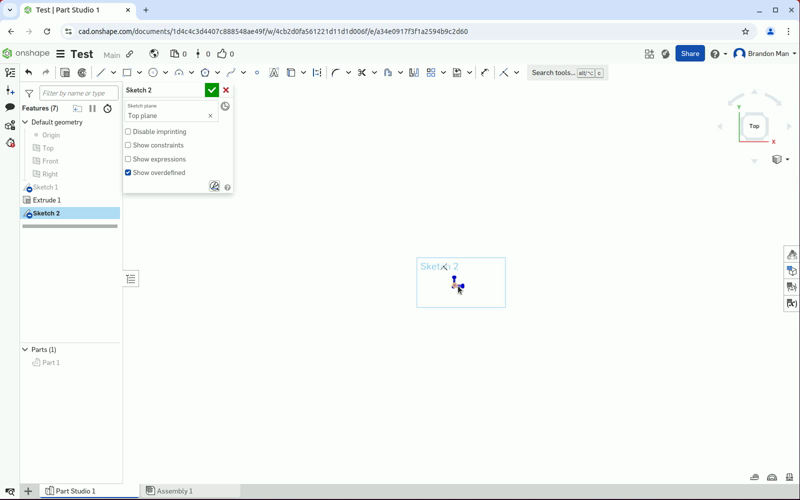
scroll(6)
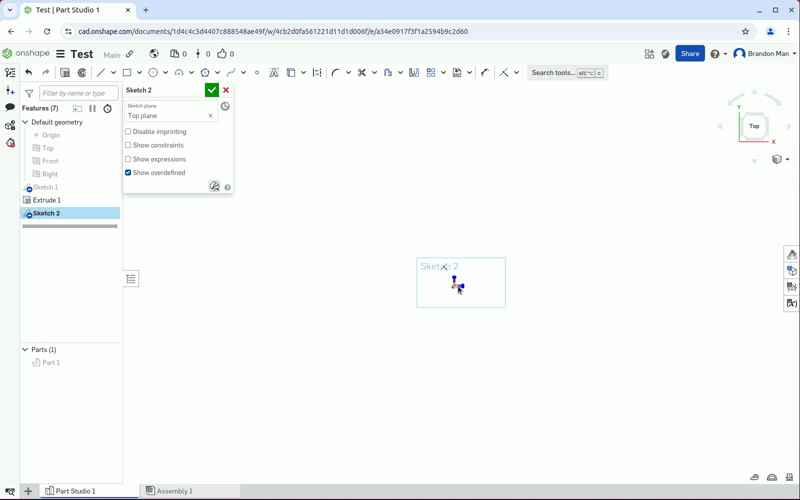
scroll(6)
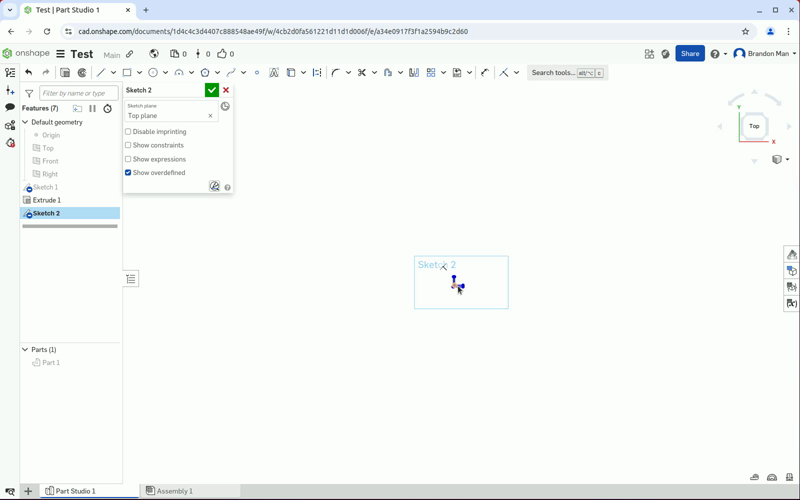
scroll(6)
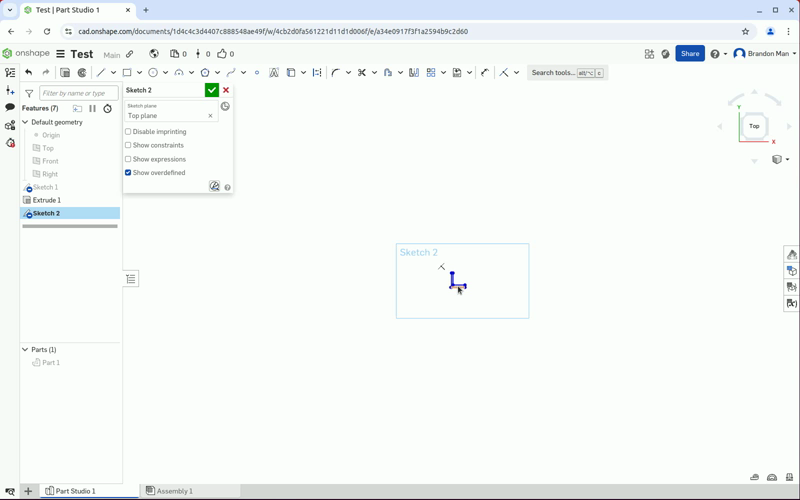
scroll(6)
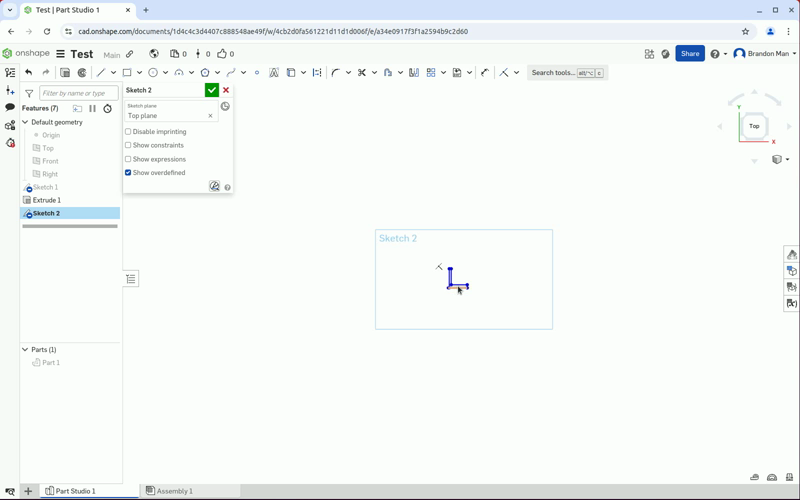
scroll(6)
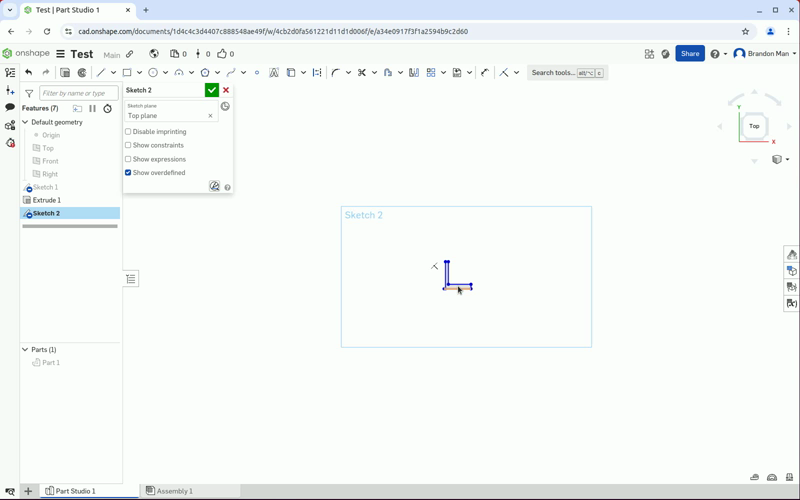
scroll(6)
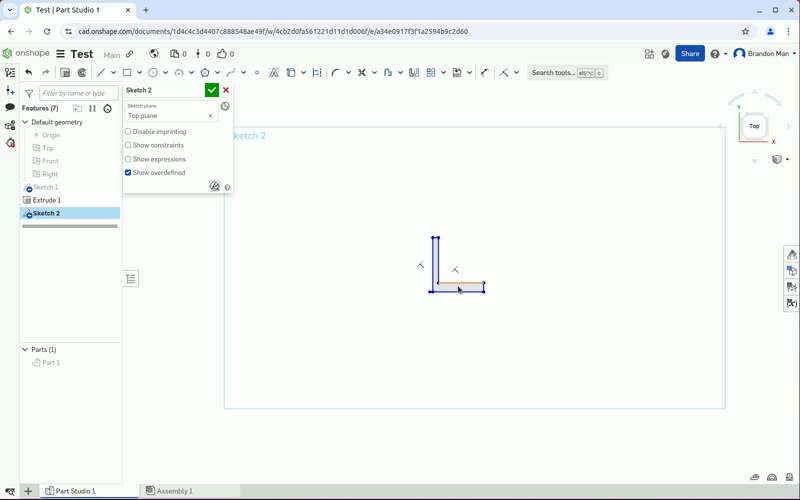
scroll(6)
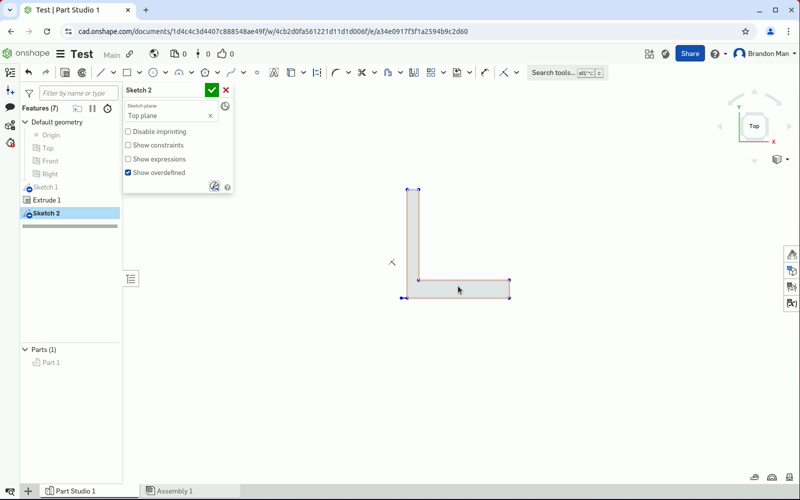
click(458, 285)
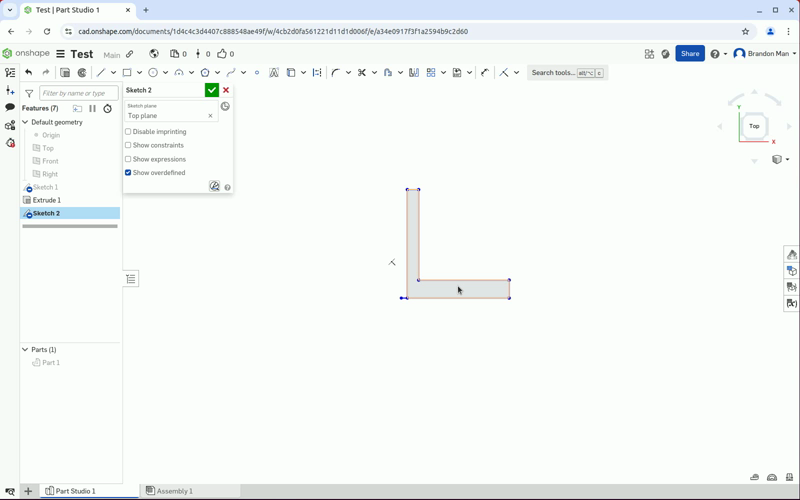
scroll(-6)
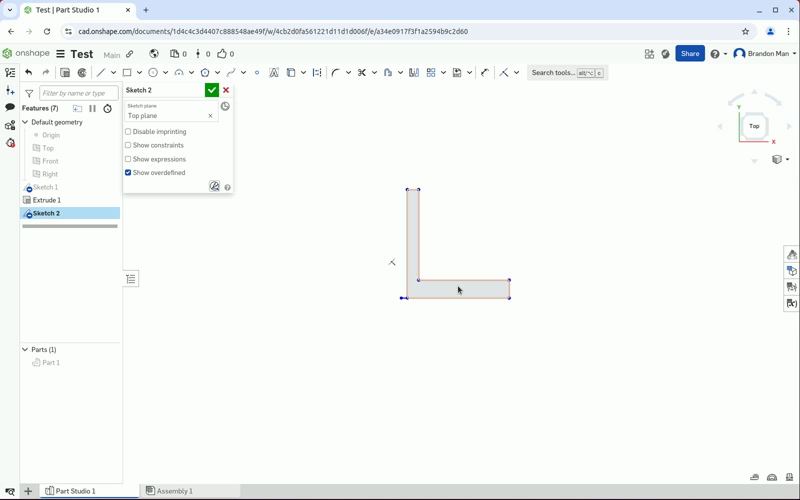
scroll(-6)
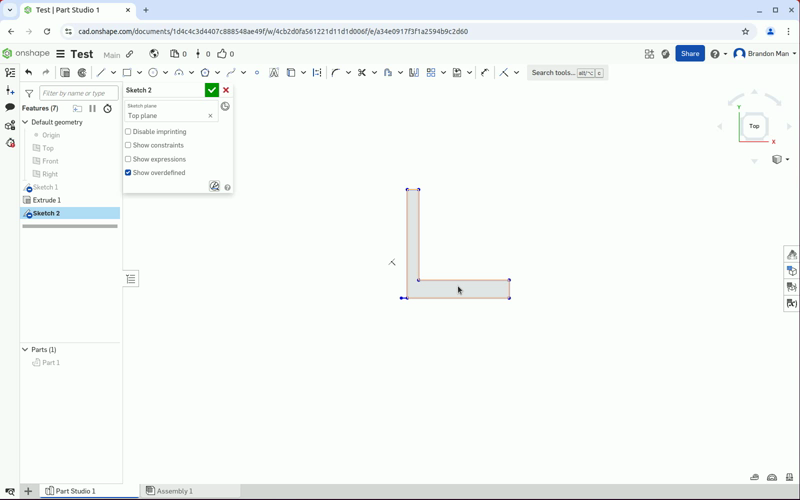
scroll(-6)
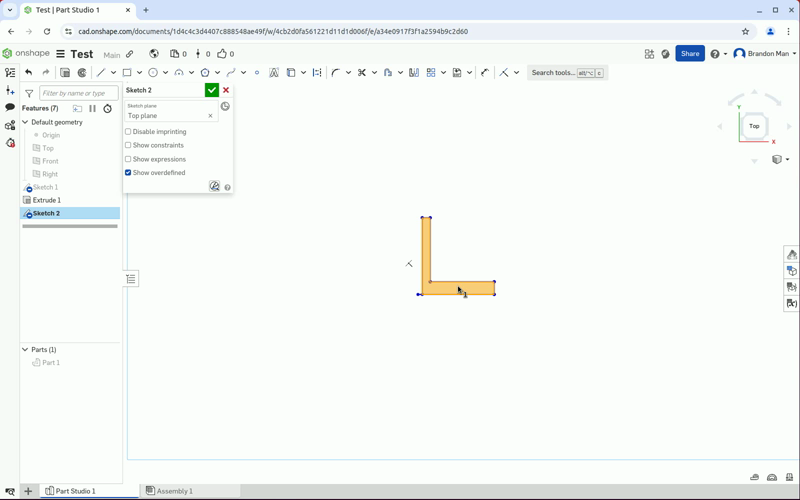
scroll(-6)
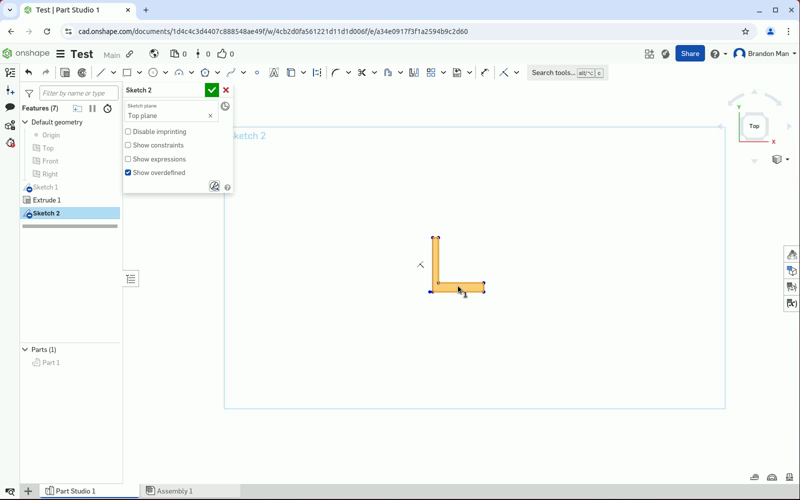
scroll(-6)
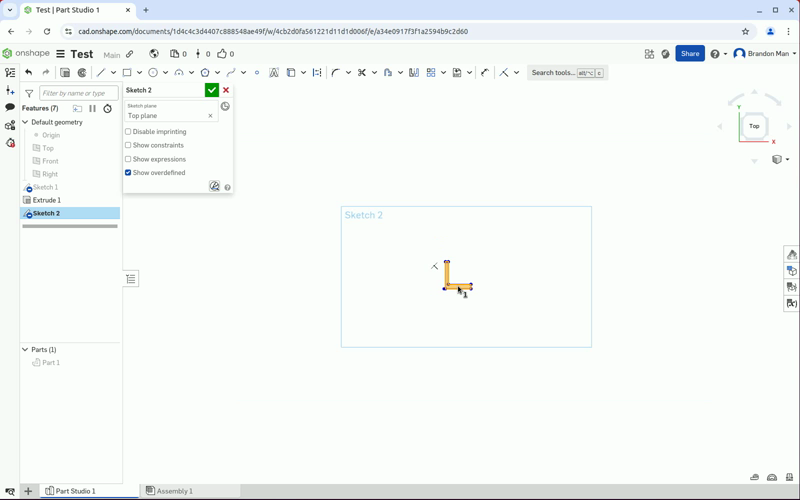
scroll(-6)
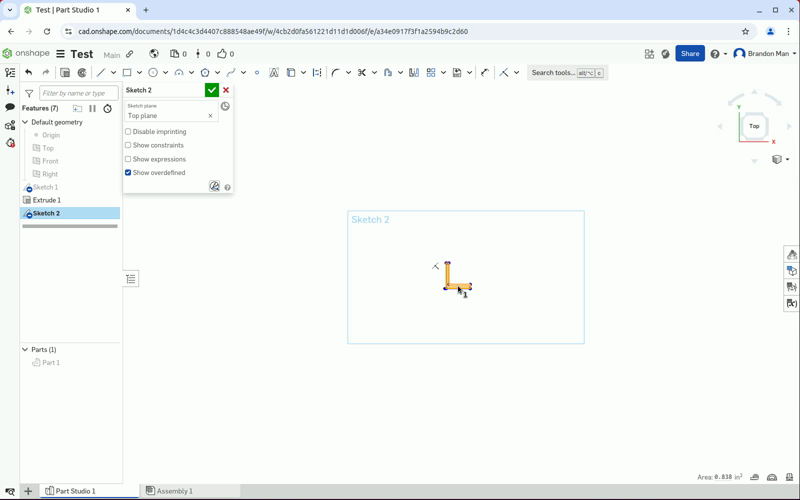
scroll(-6)
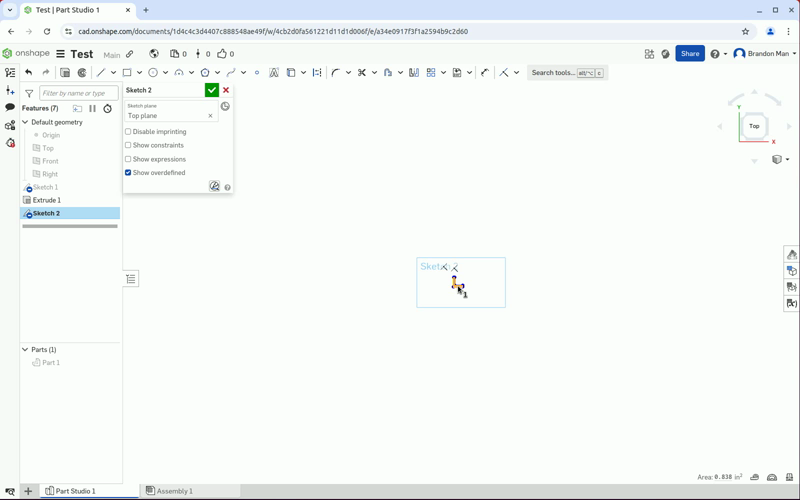
mouse_move(73, 352)
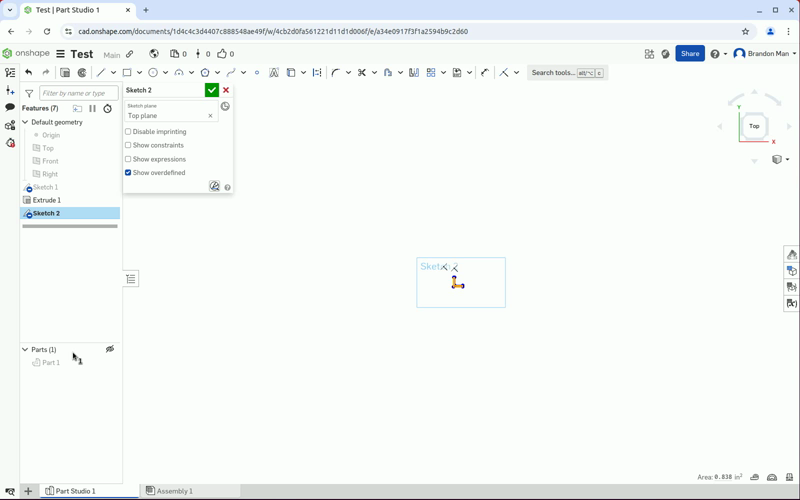
key(shift+y)
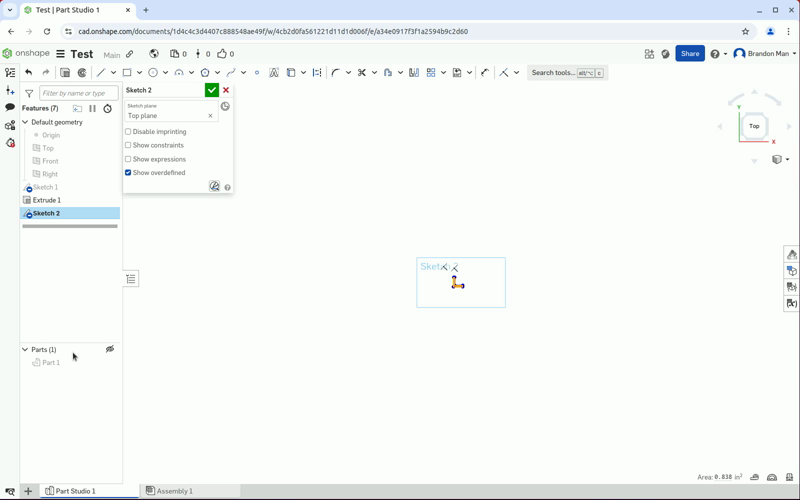
key(shift+e)
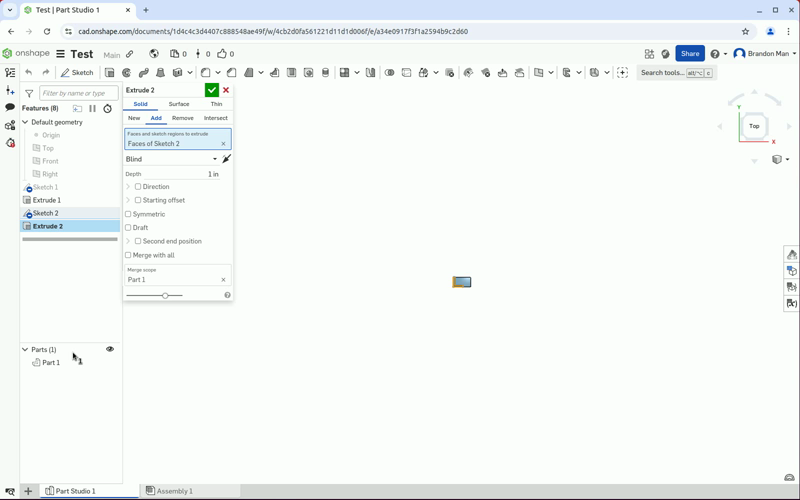
mouse_move(143, 106)
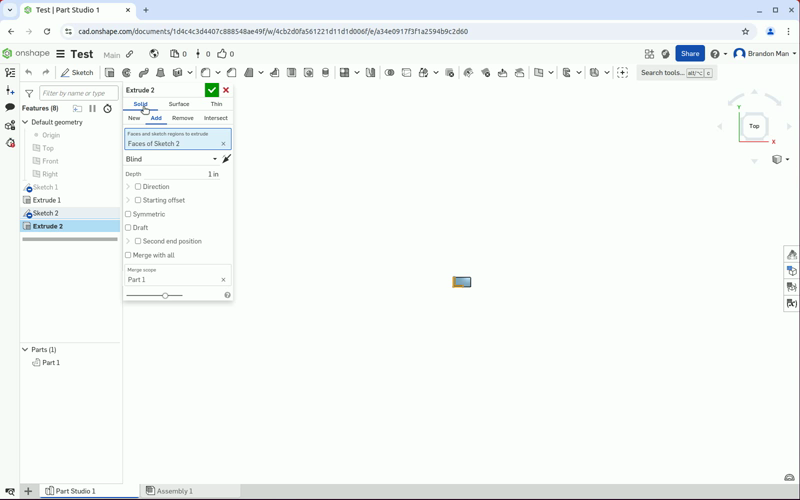
click(143, 106)
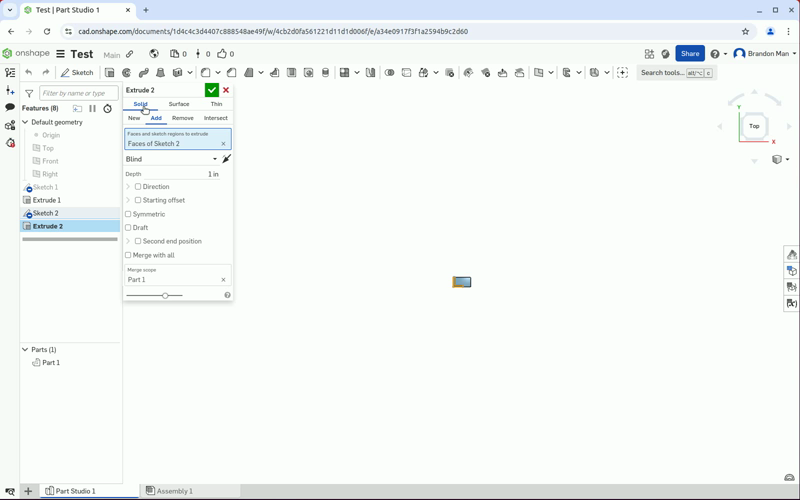
mouse_move(137, 120)
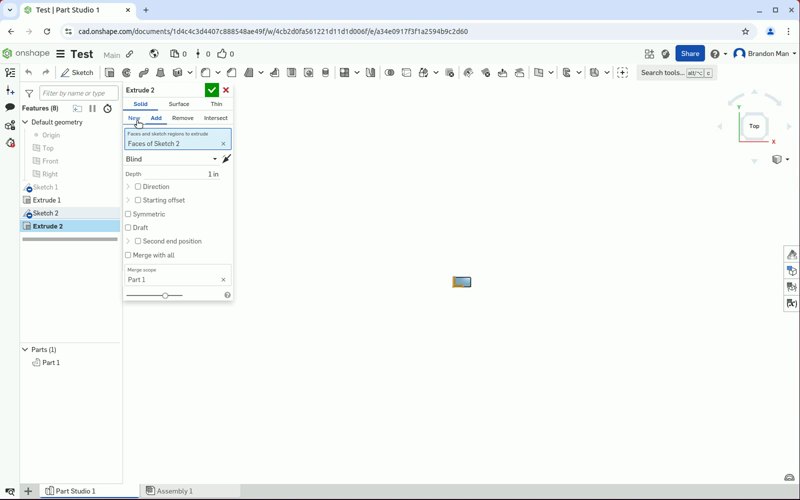
click(137, 120)
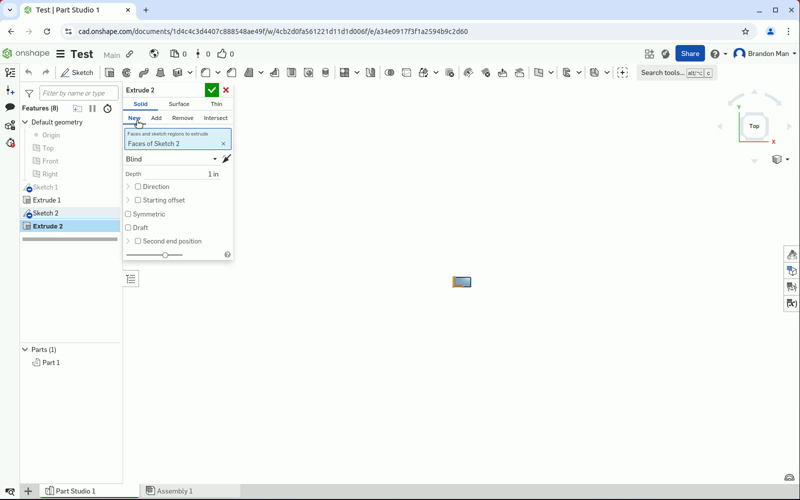
key(tab, 4)
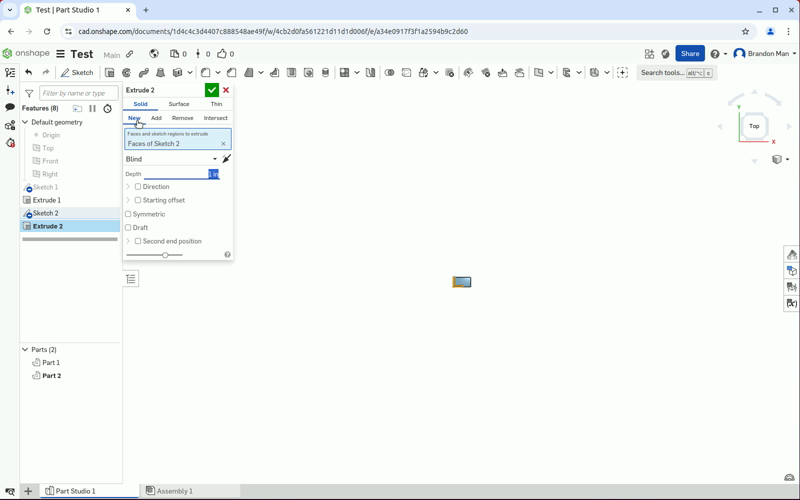
text(4.814)
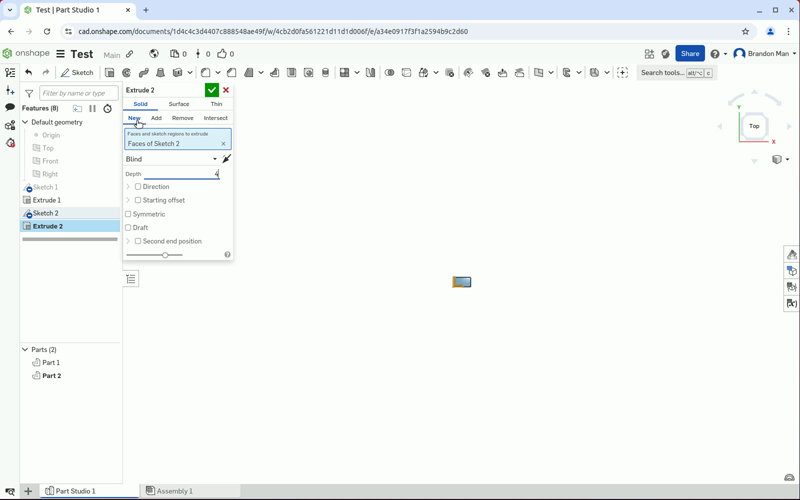
key(enter)
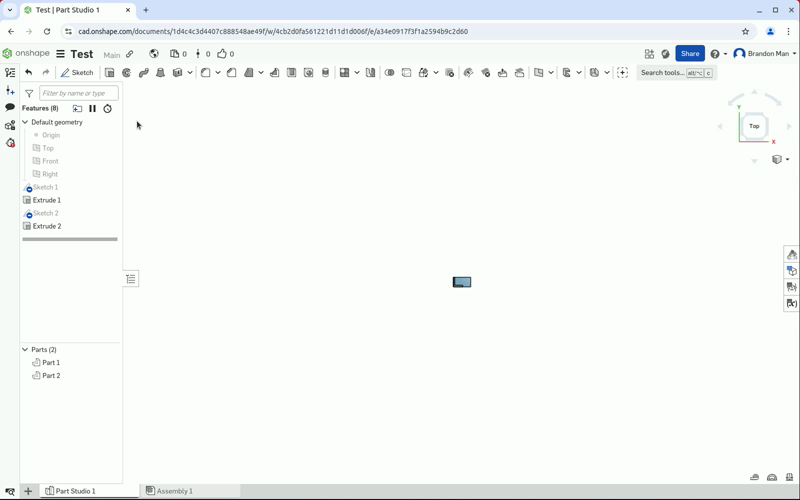
key(shift+h)
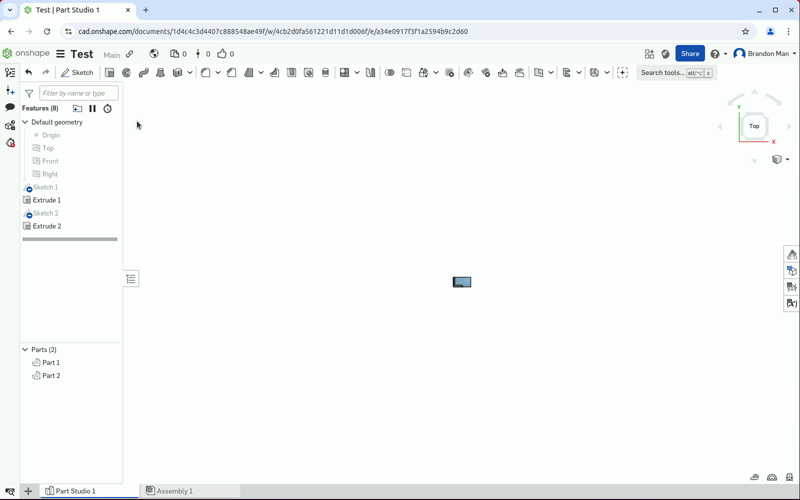
key(shift+h)
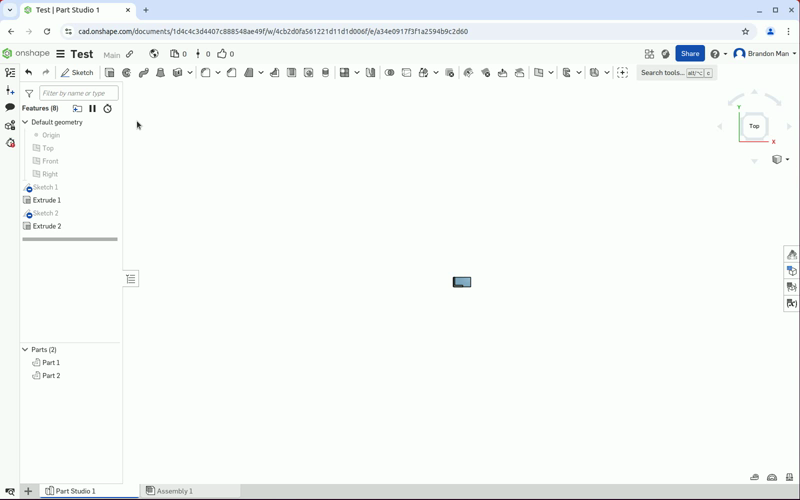
key(shift+7)
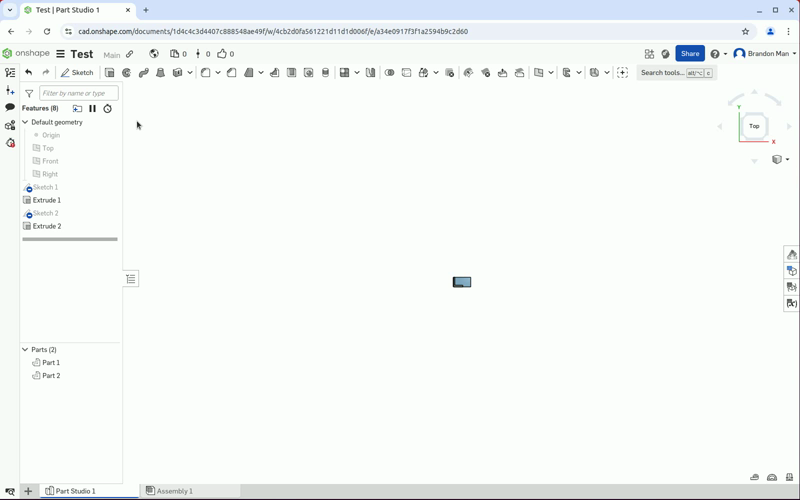
key(up, 3)
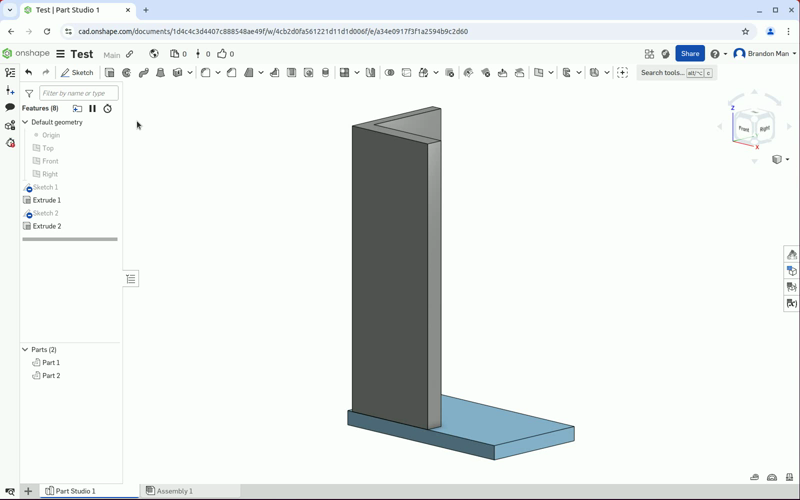
key(left, 3)
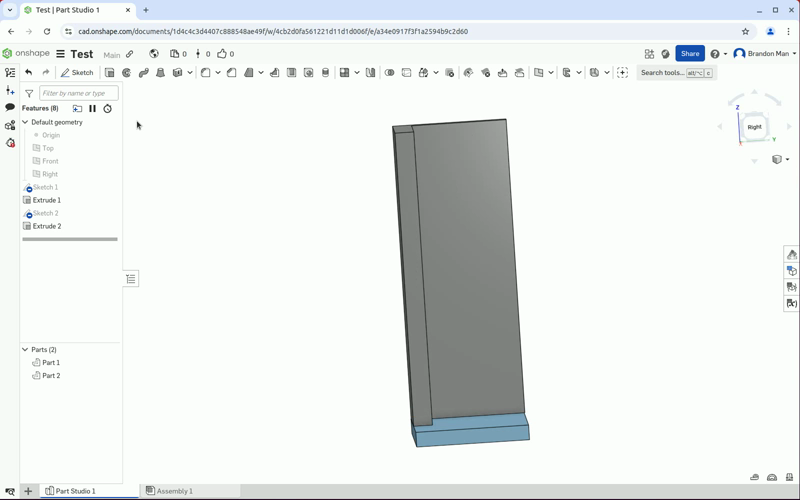
key(right, 3)
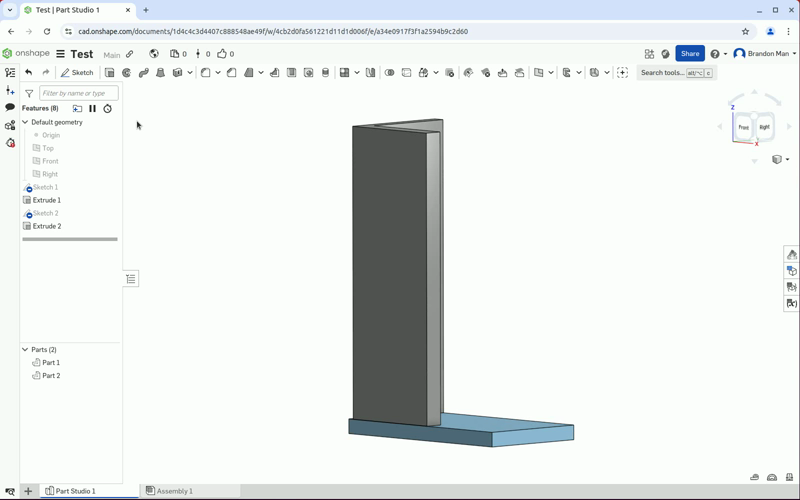
key(down, 3)
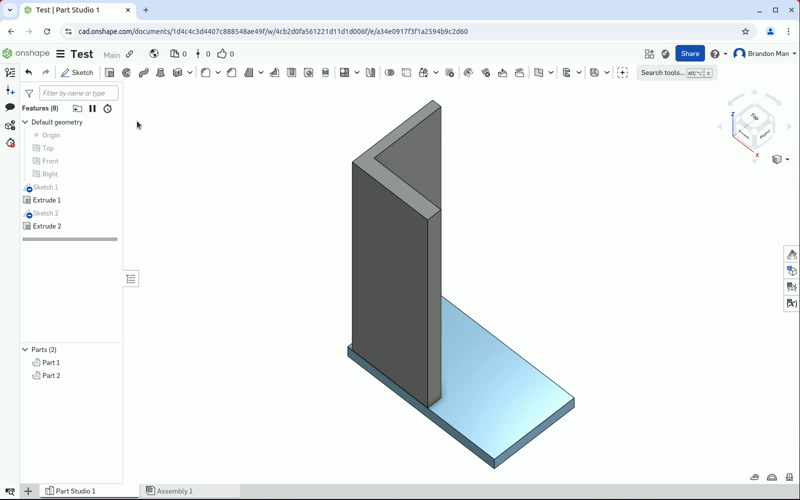
mouse_move(73, 189)
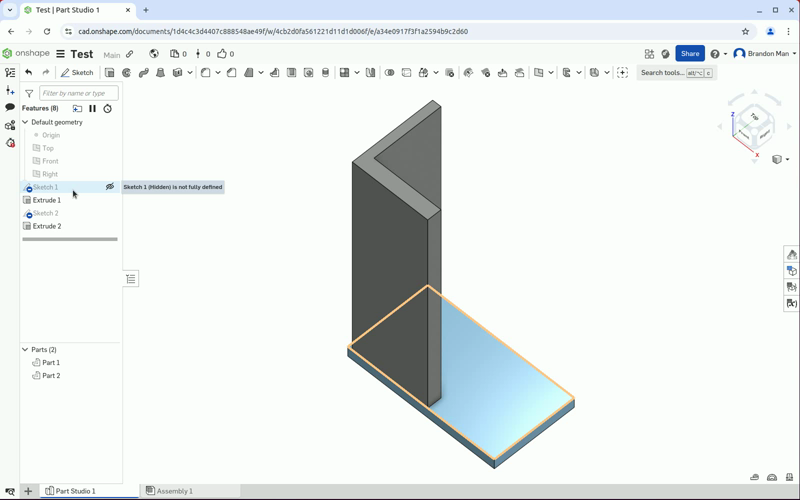
click(73, 189)